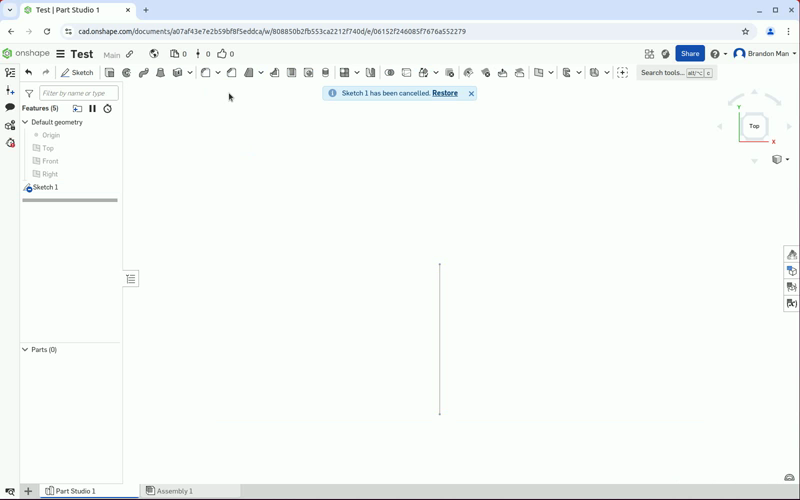
key(shift+h)
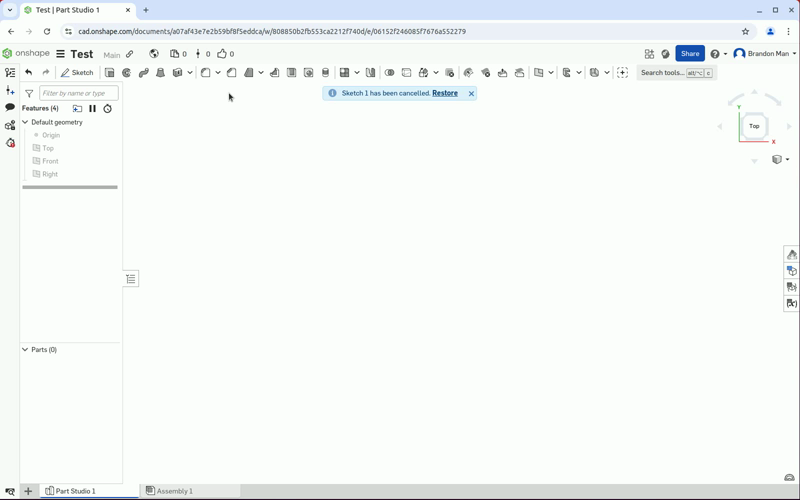
mouse_move(73, 352)
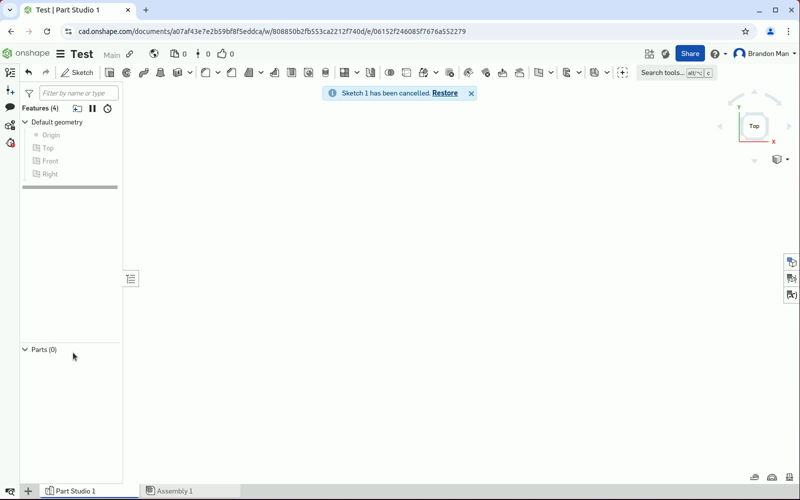
key(y)
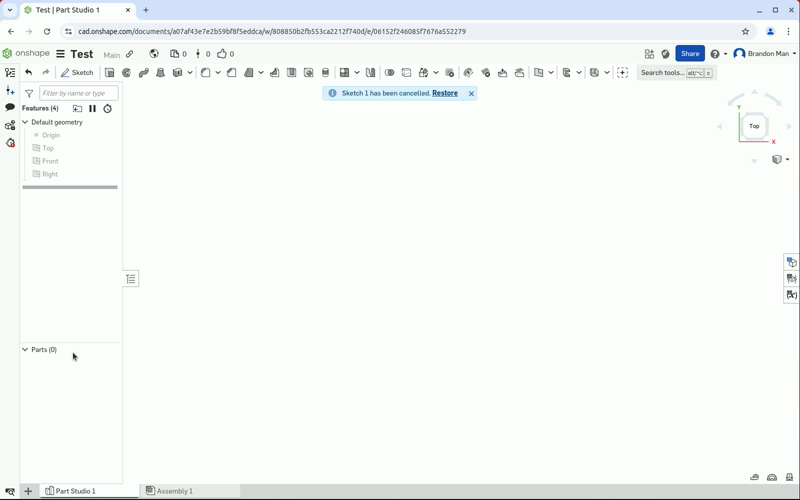
key(shift+p)
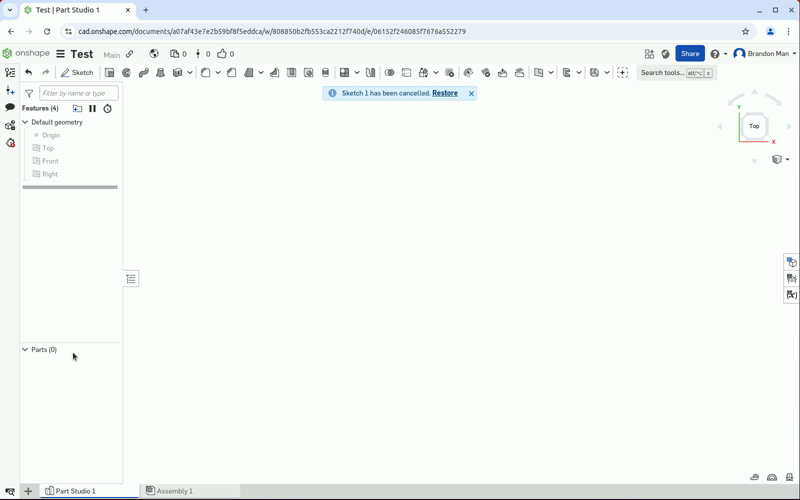
key(space)
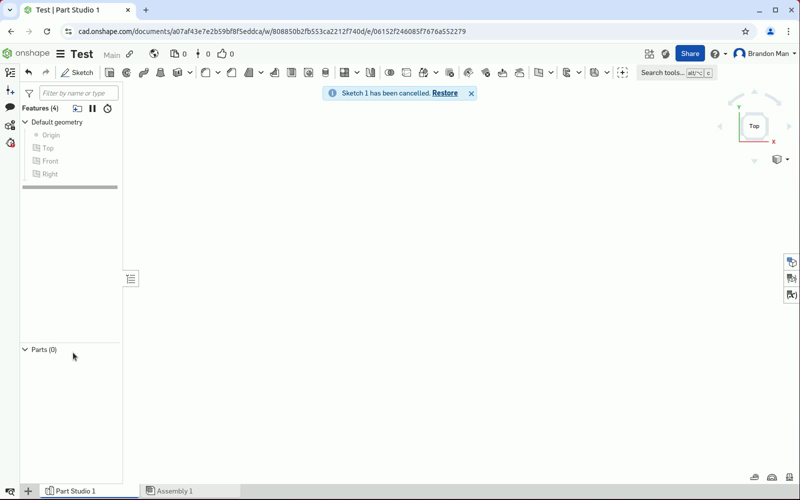
key_down(shift)
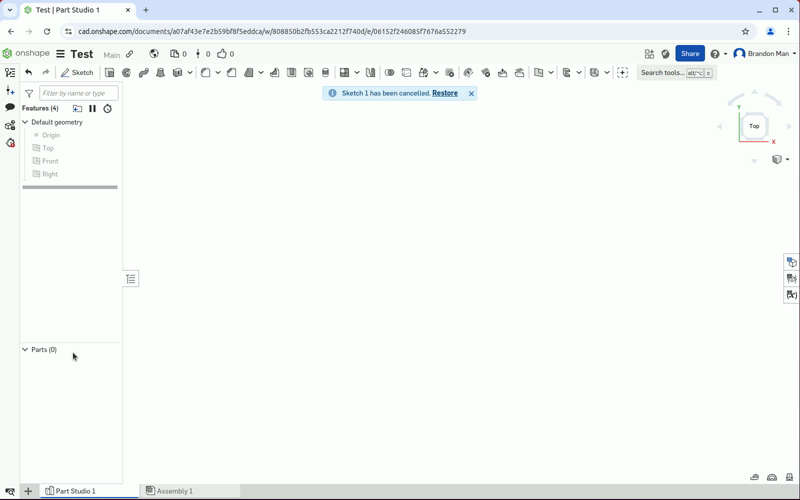
key(up)
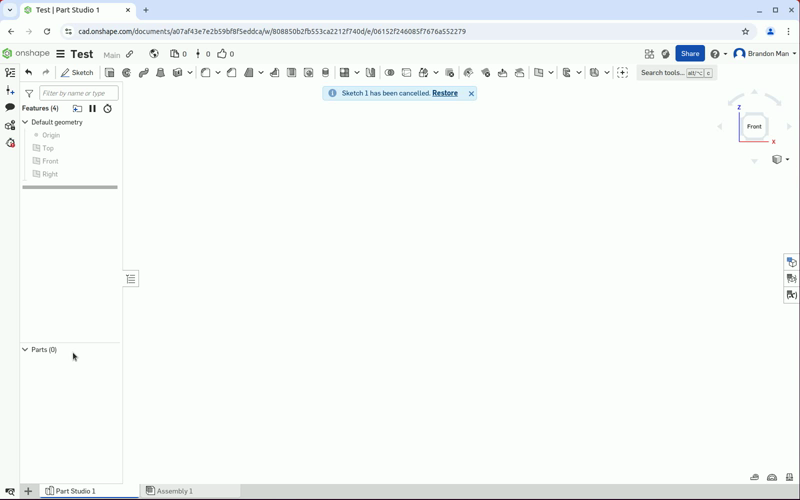
key_up(shift)
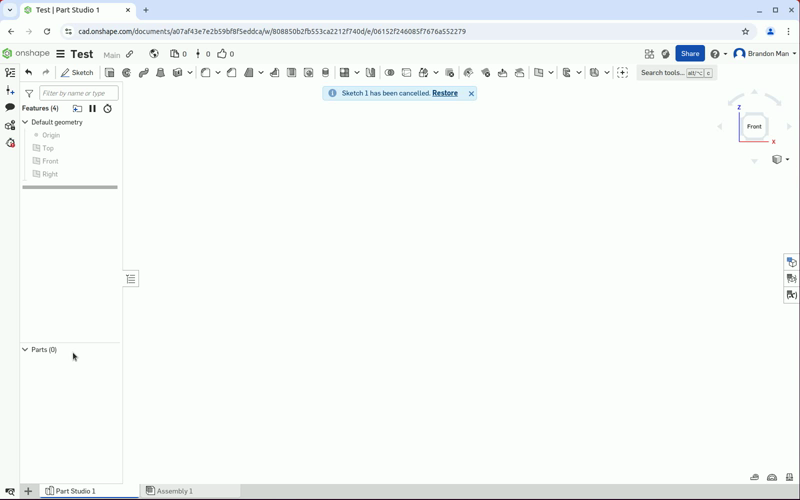
mouse_move(73, 352)
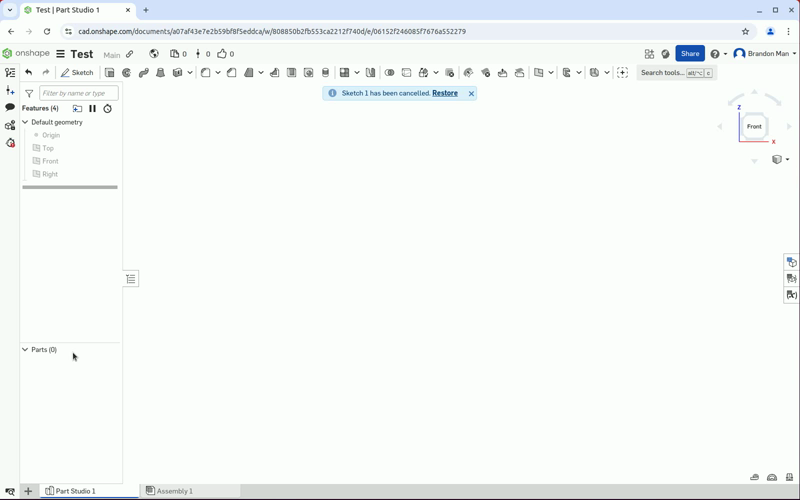
key(shift+y)
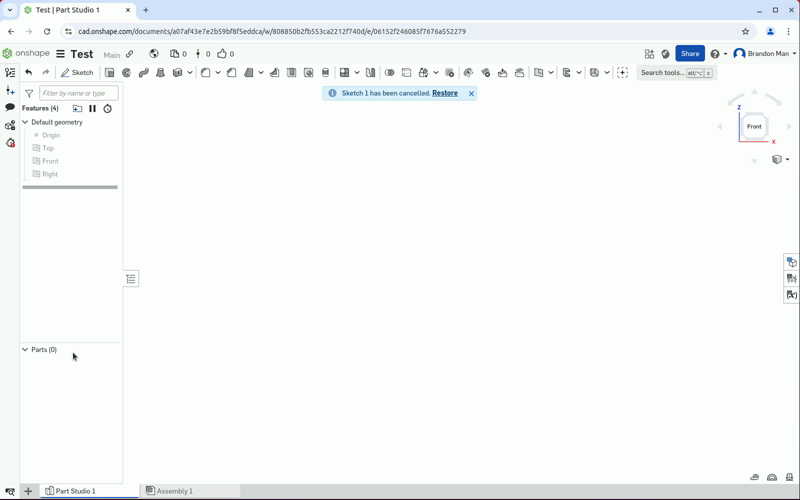
key(shift+s)
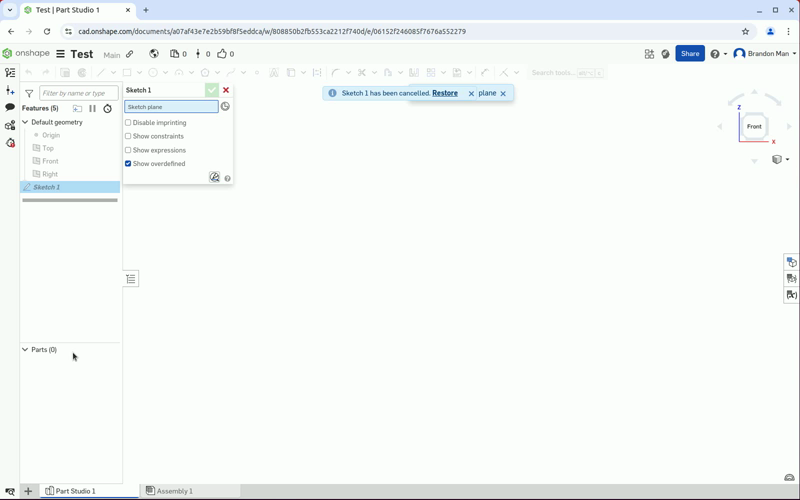
mouse_move(73, 163)
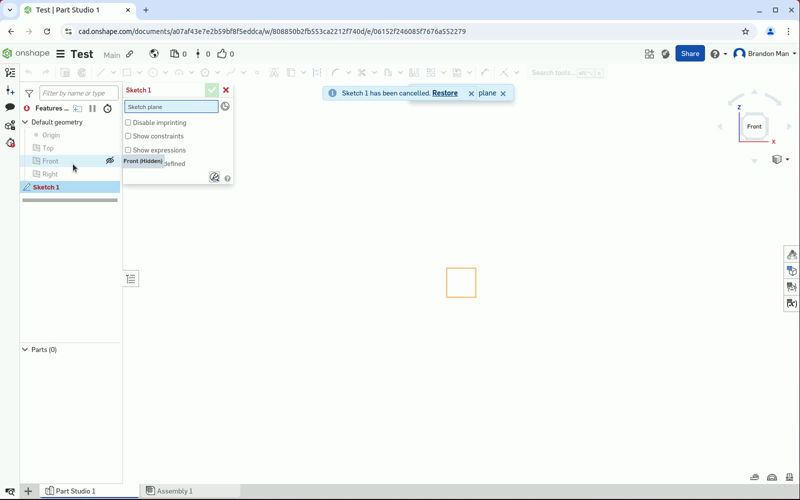
click(73, 163)
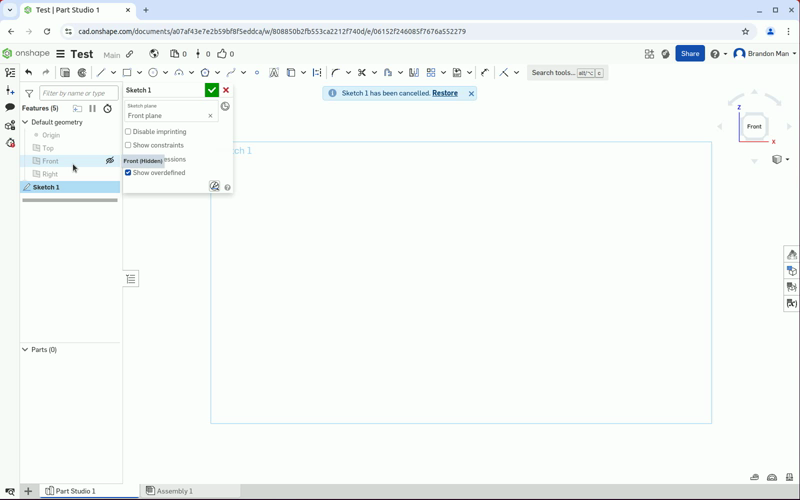
mouse_move(73, 352)
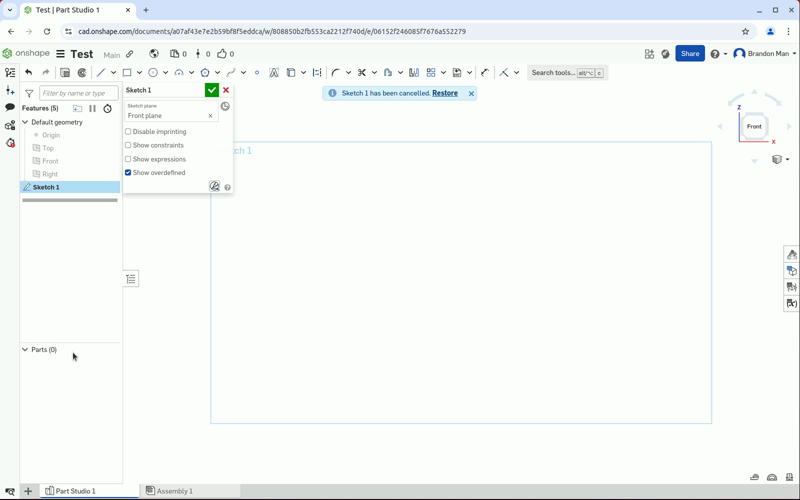
key(y)
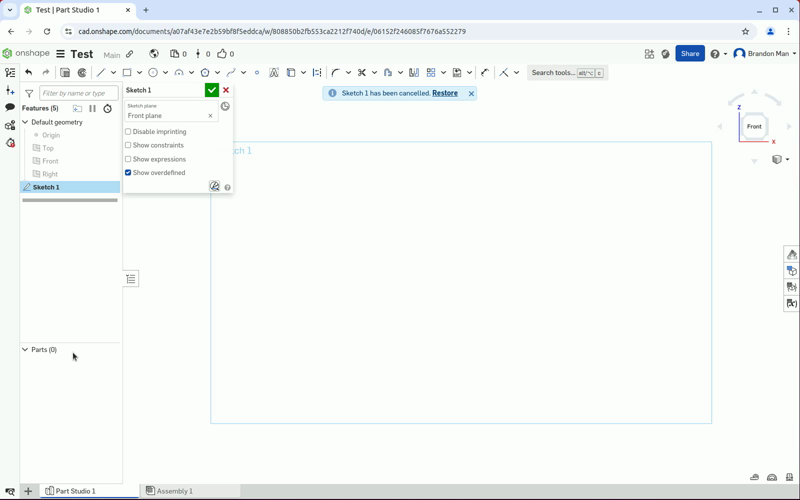
key(l)
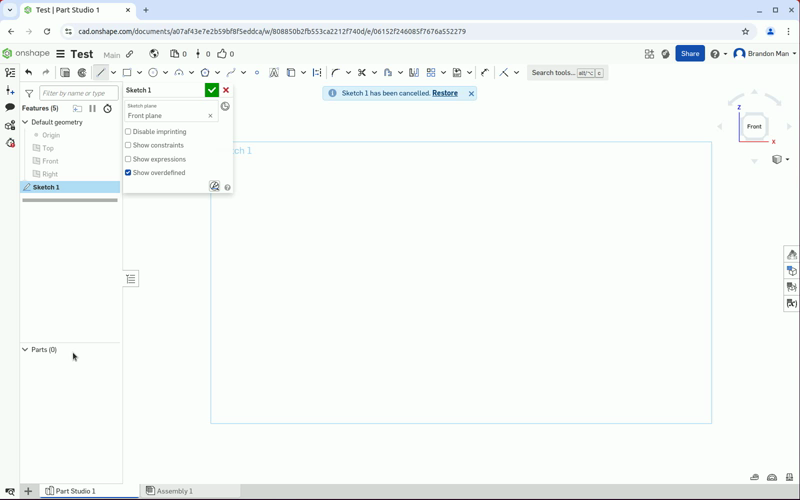
key_down(shift)
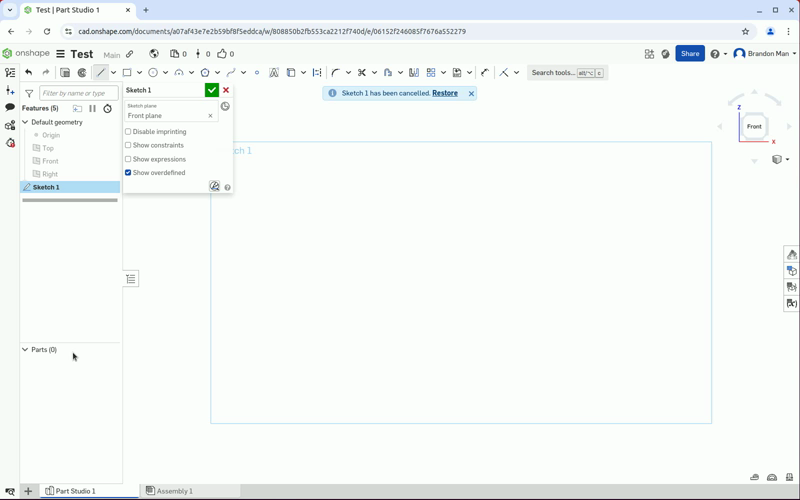
mouse_move(351, 268)
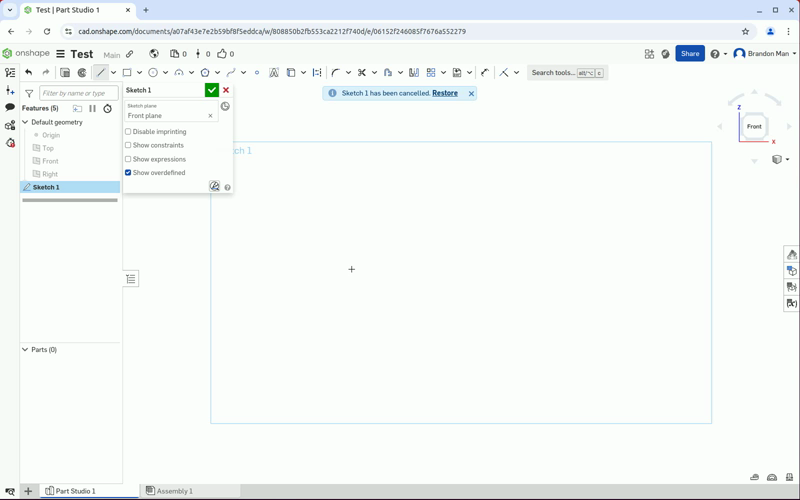
click(351, 268)
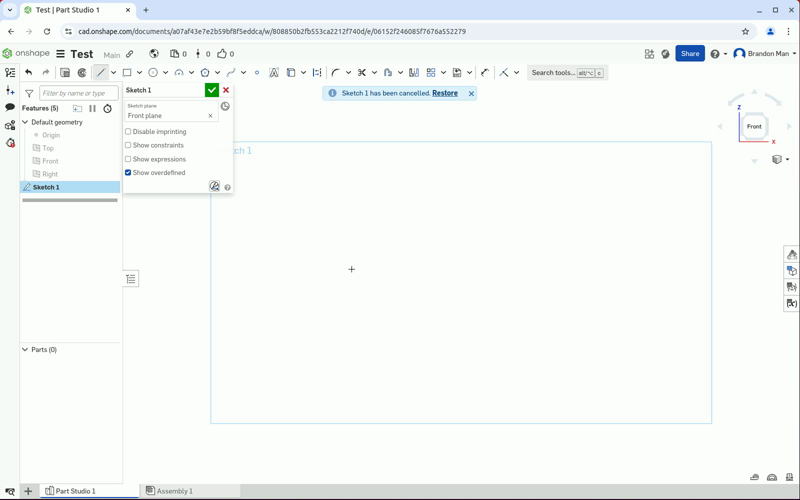
key_up(shift)
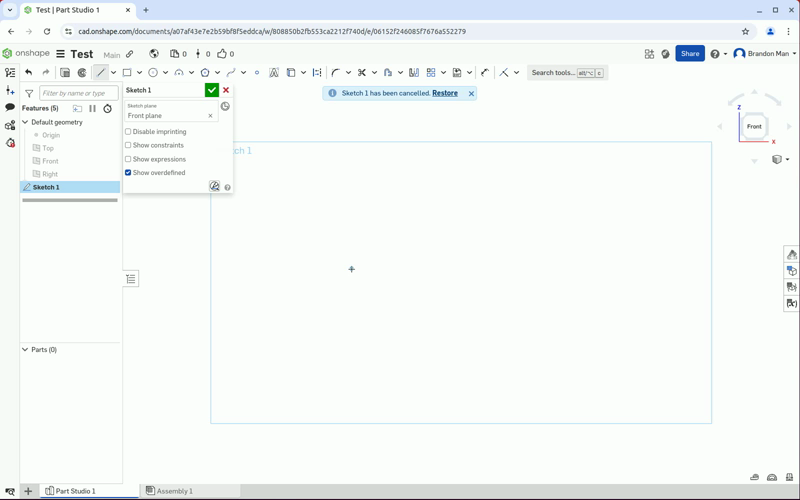
key_down(shift)
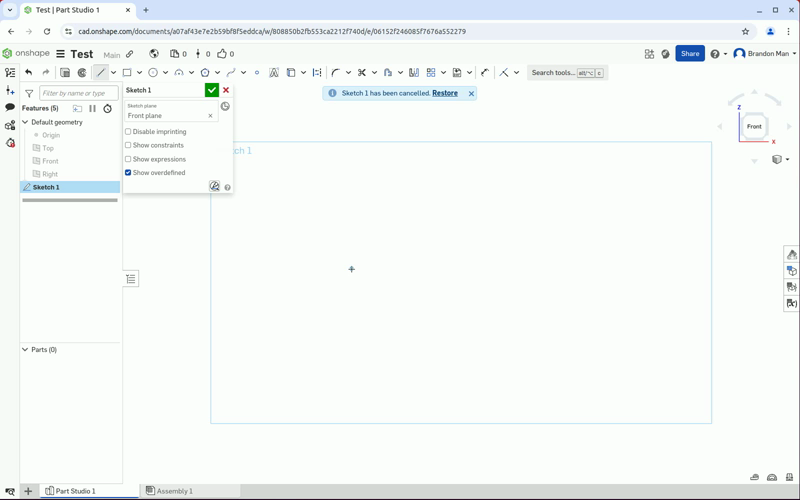
mouse_move(450, 268)
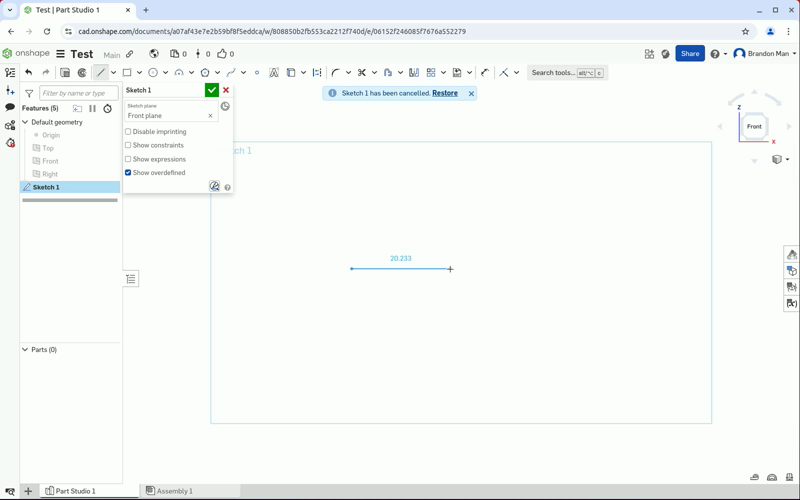
click(450, 268)
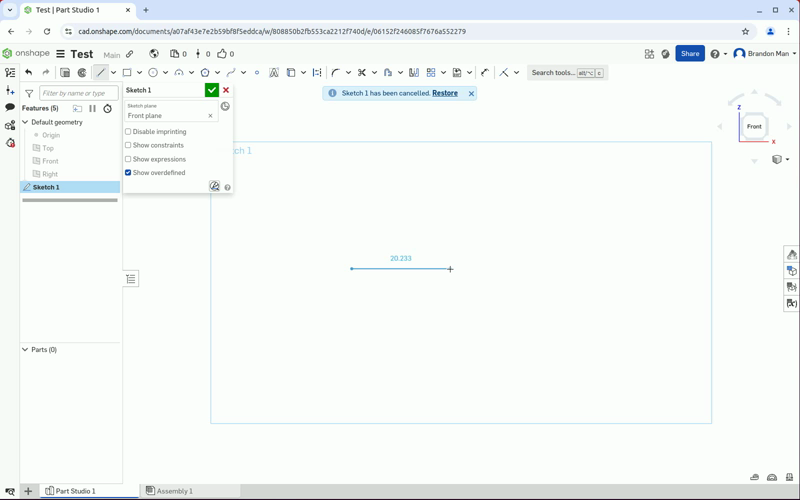
key_up(shift)
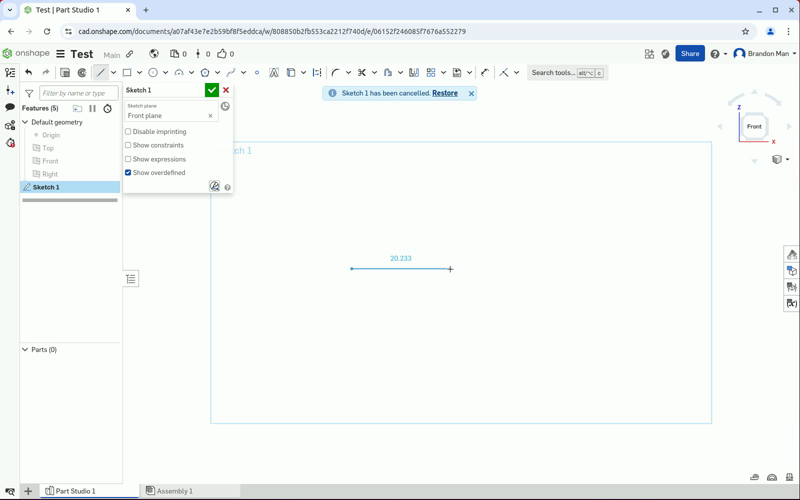
key_down(shift)
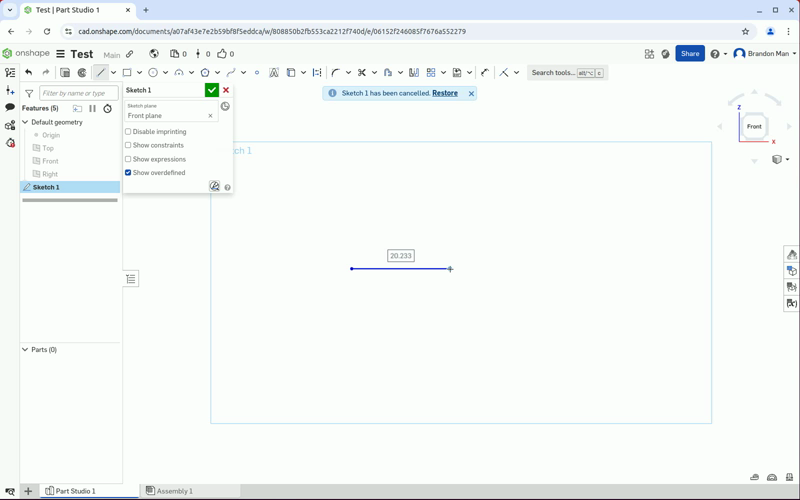
mouse_move(450, 170)
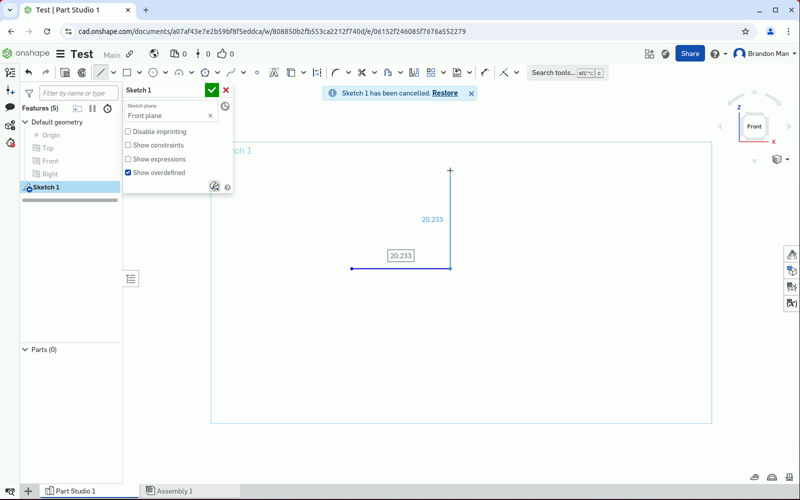
click(450, 170)
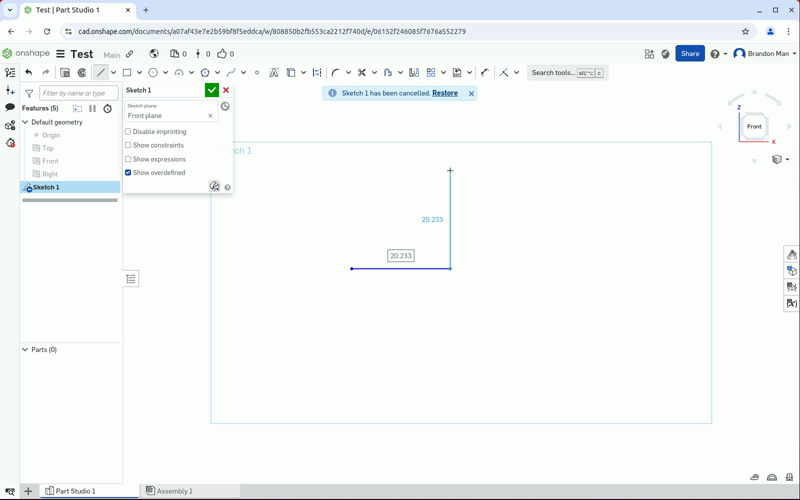
key_up(shift)
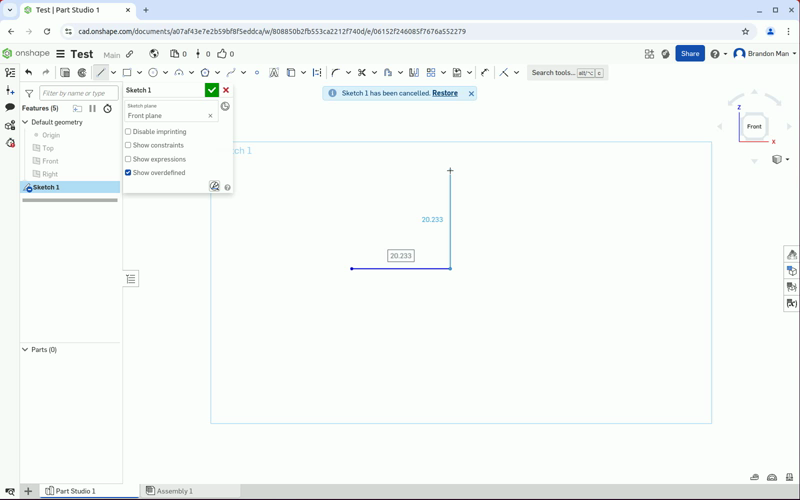
key_down(shift)
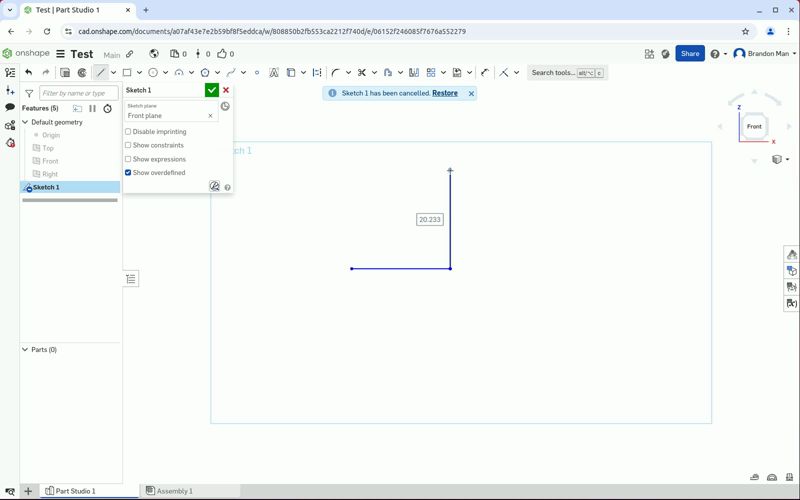
mouse_move(351, 170)
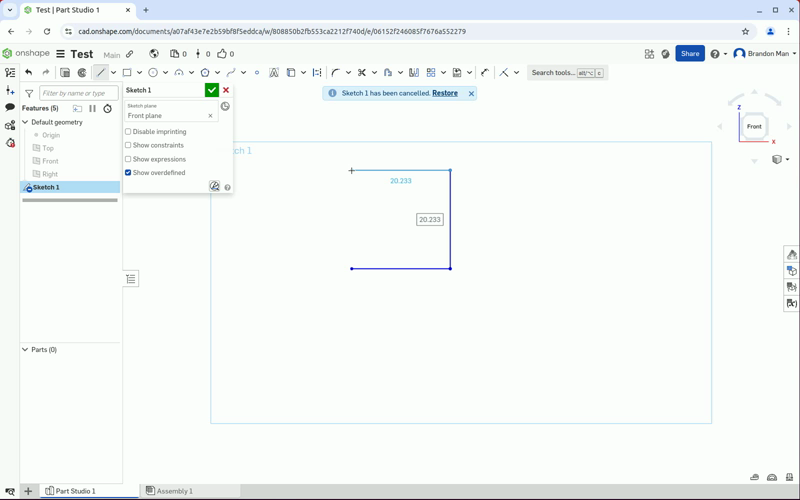
click(351, 170)
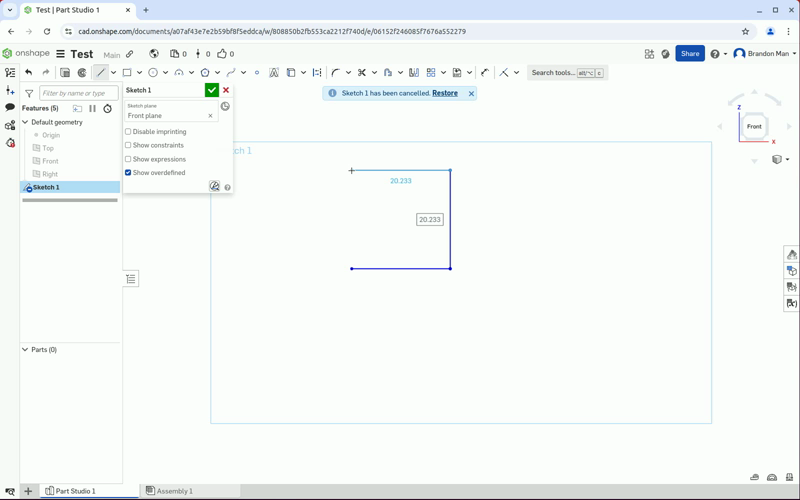
key_up(shift)
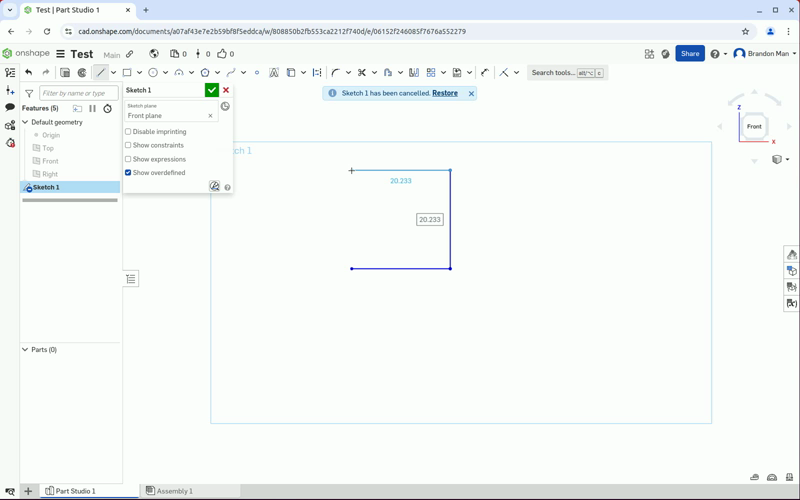
key_down(shift)
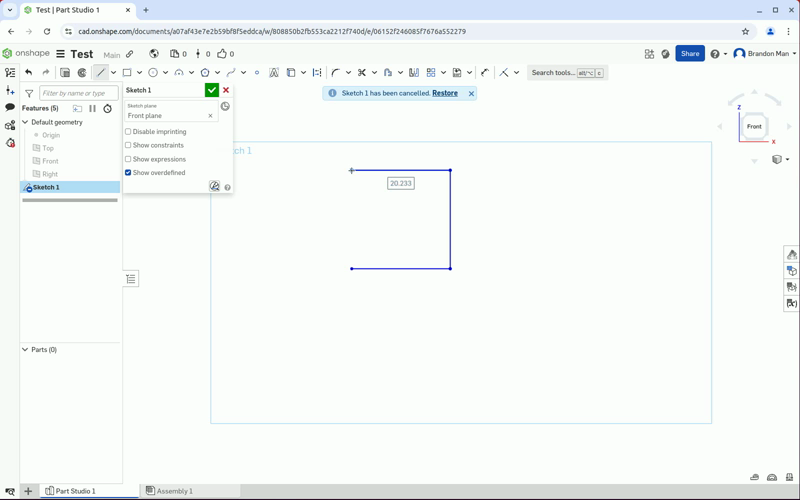
mouse_move(351, 268)
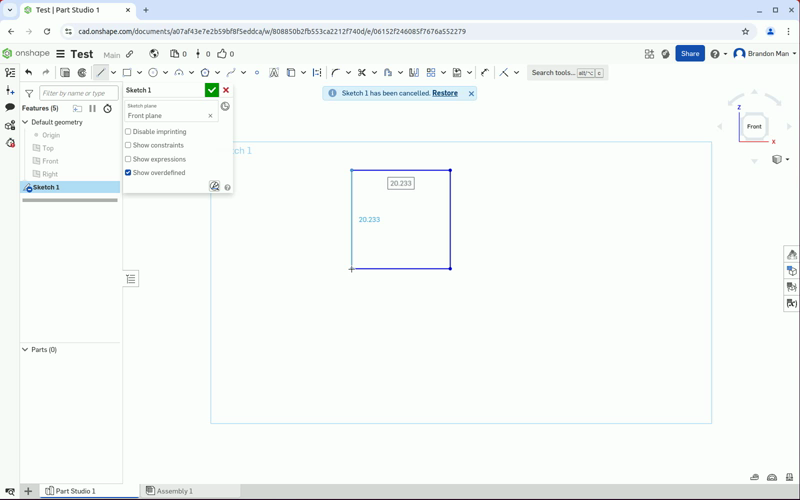
key_up(shift)
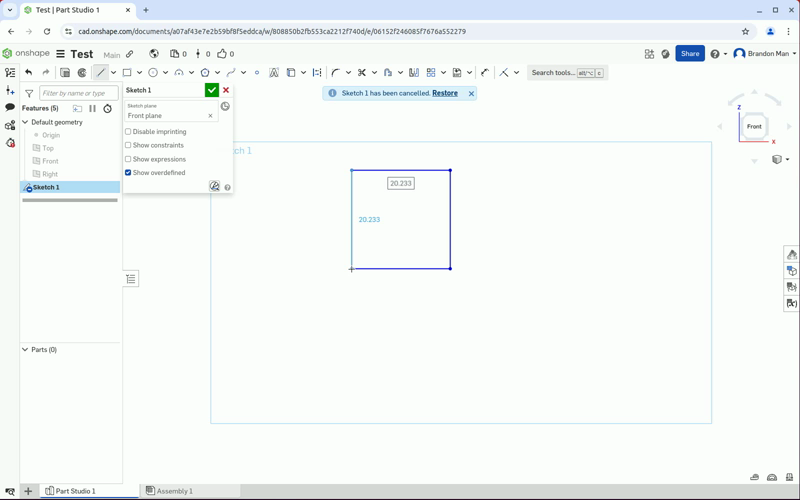
click(351, 268)
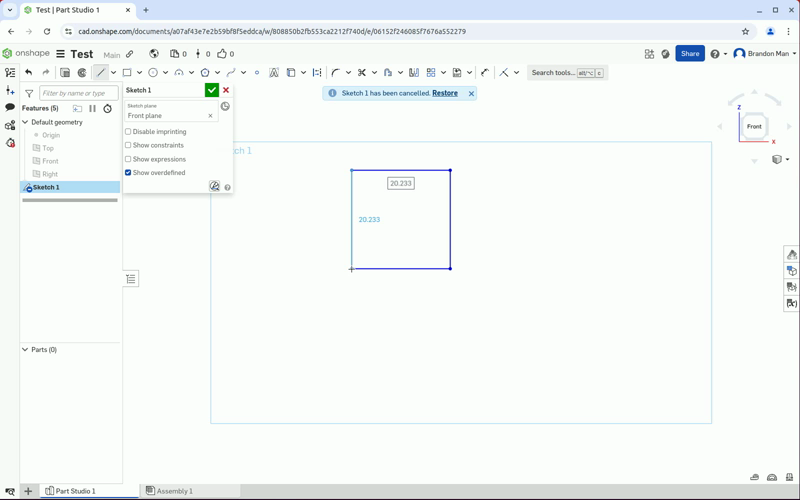
key(esc)
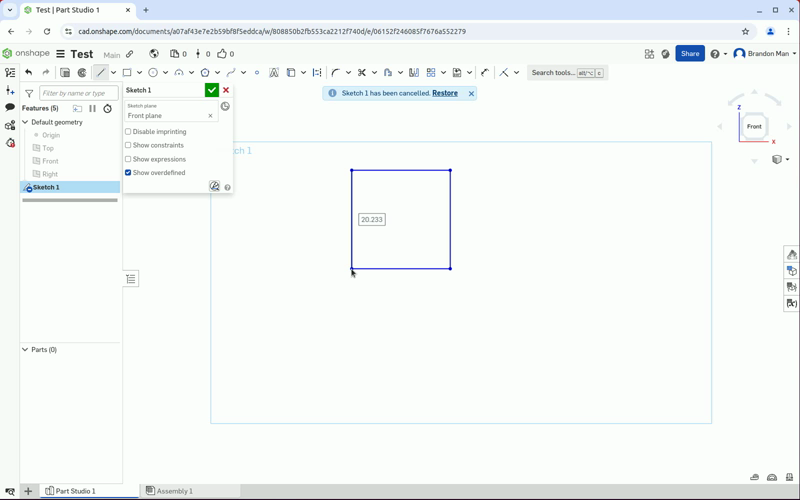
mouse_move(430, 178)
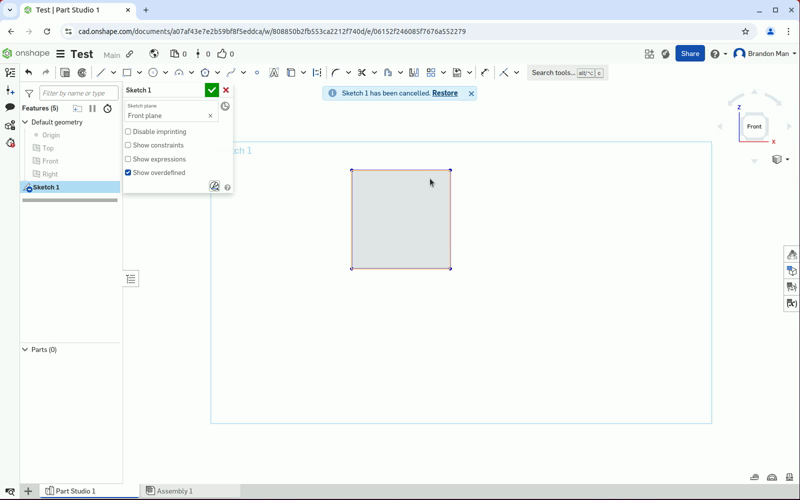
click(430, 178)
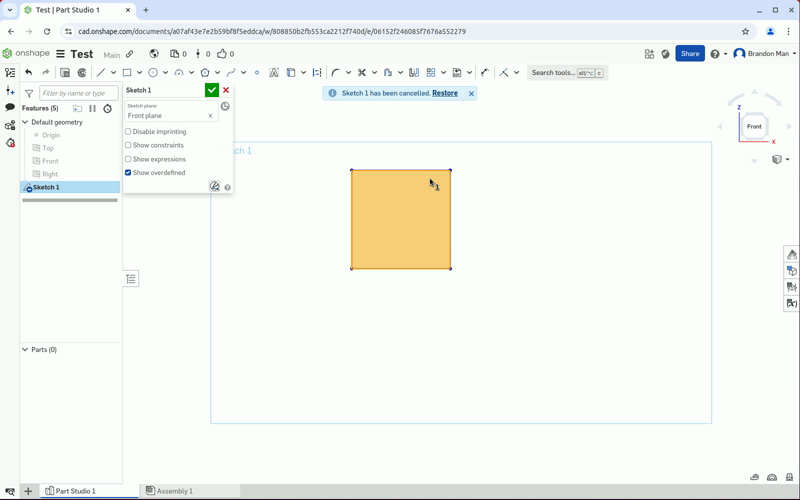
mouse_move(73, 352)
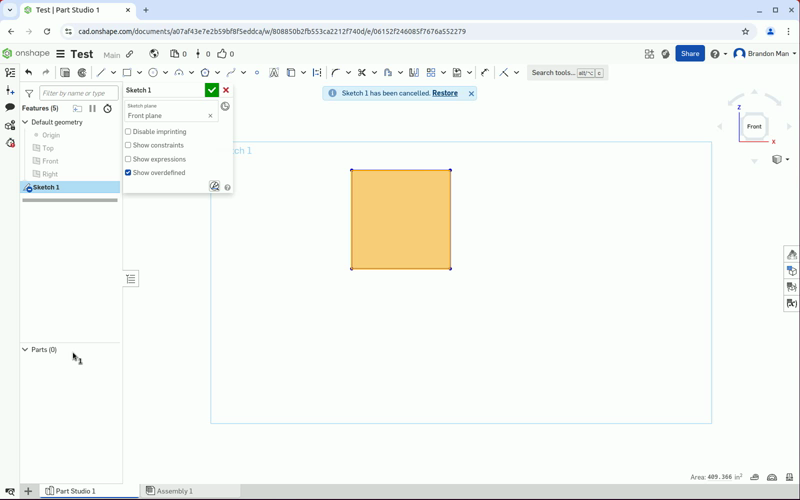
key(shift+y)
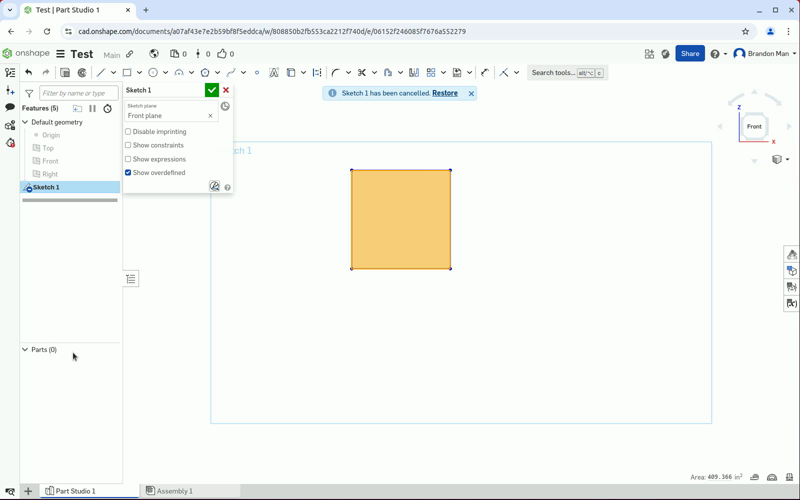
key(shift+e)
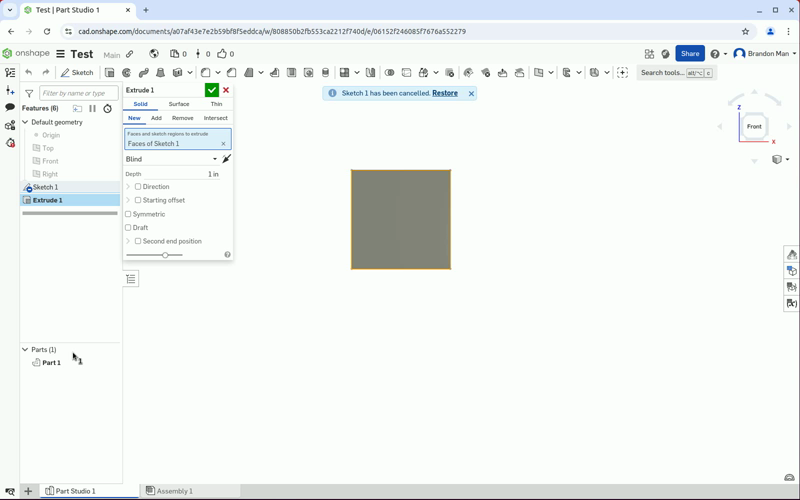
mouse_move(143, 106)
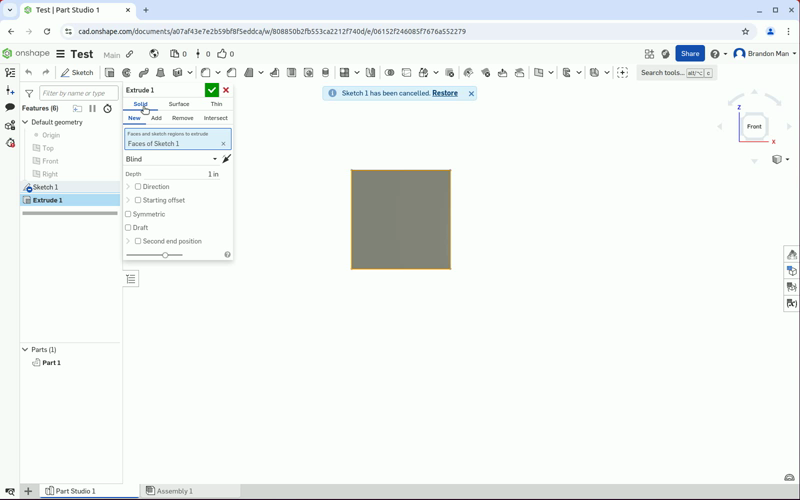
click(143, 106)
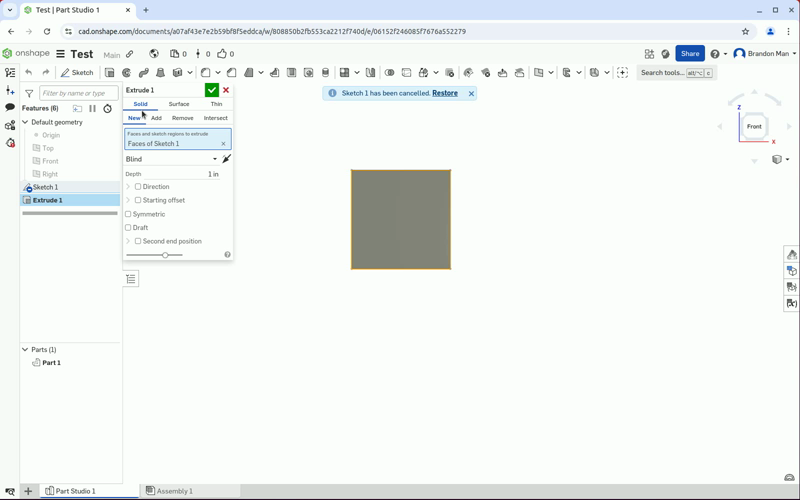
mouse_move(137, 120)
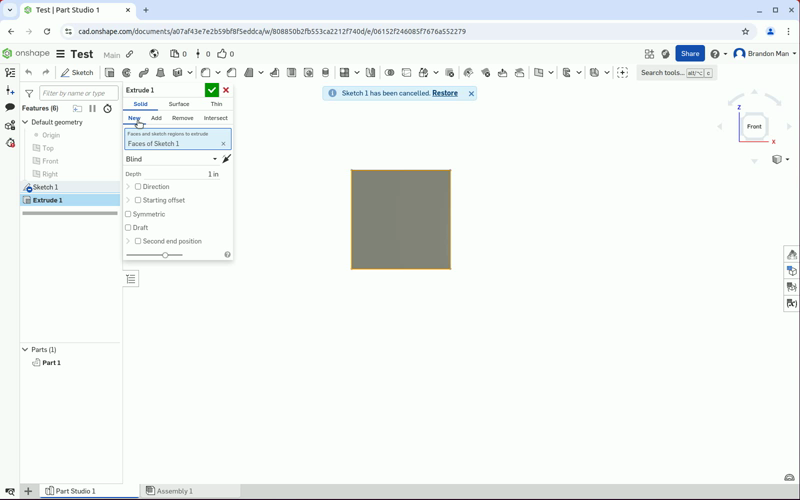
click(137, 120)
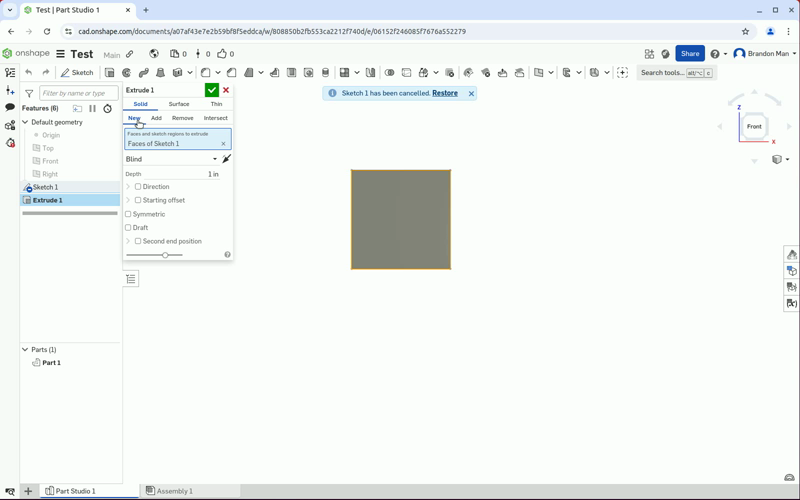
key(tab, 4)
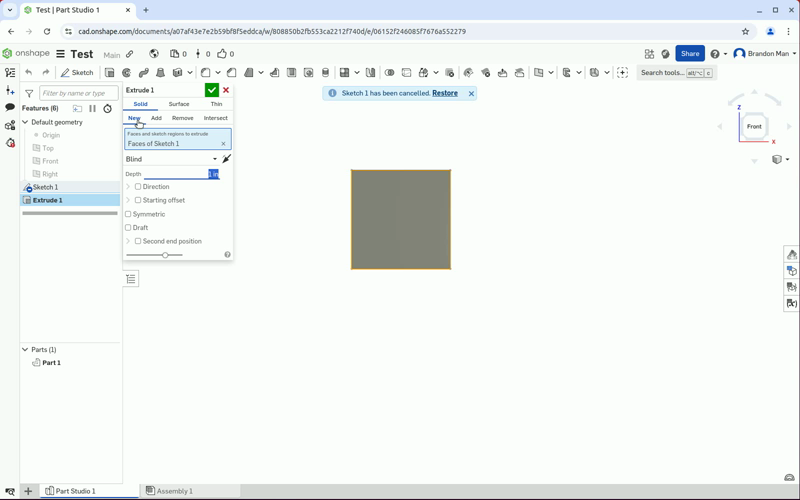
text(20.22)
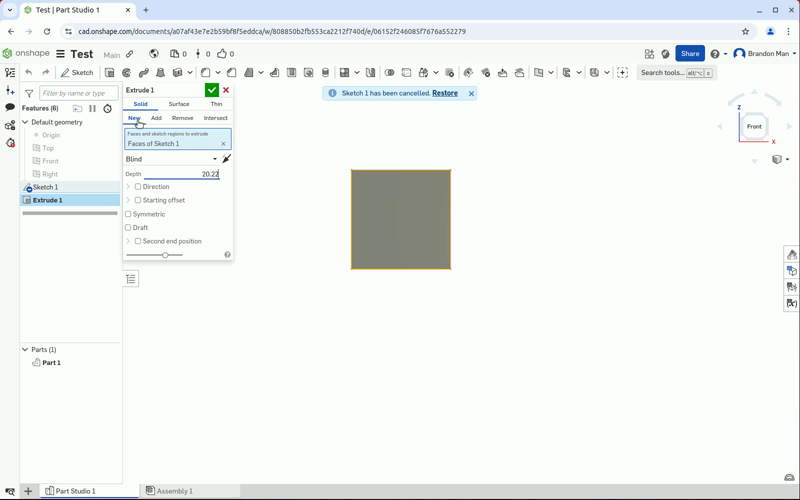
key(enter)
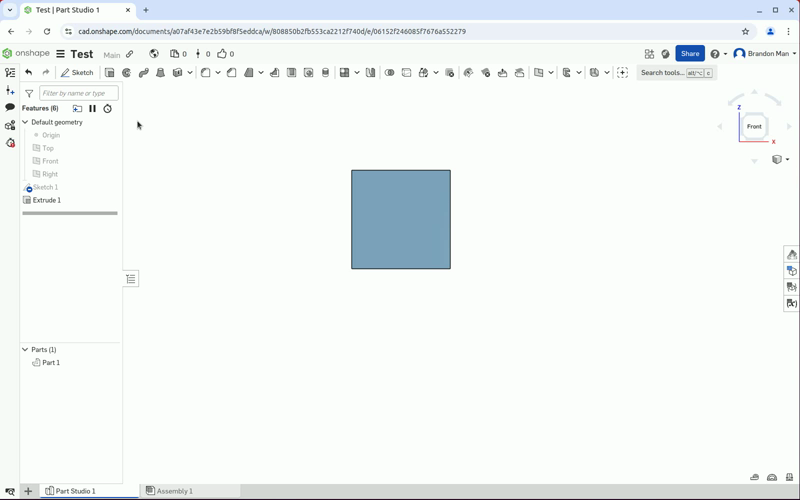
key(shift+h)
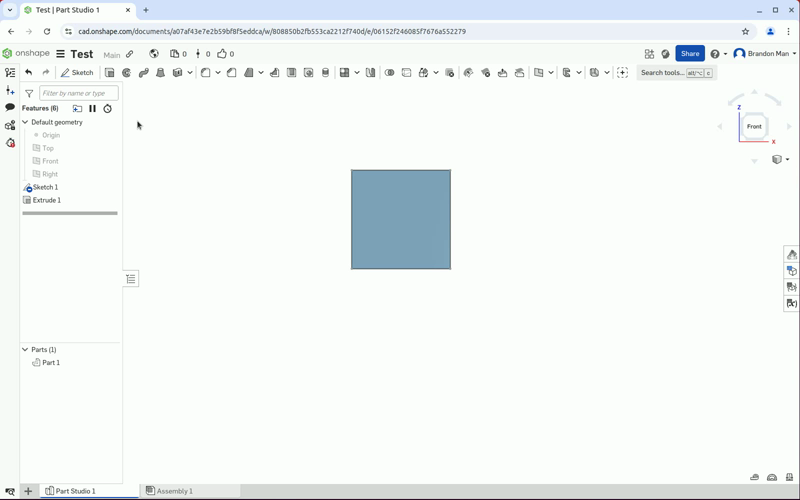
key(shift+h)
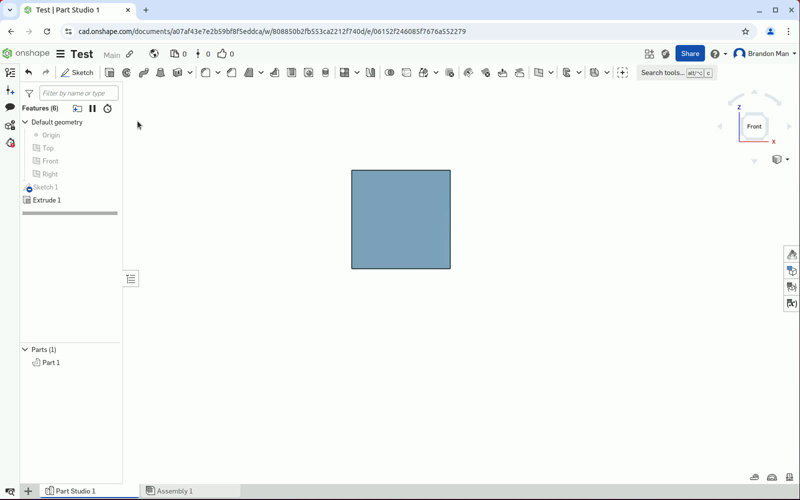
mouse_move(73, 189)
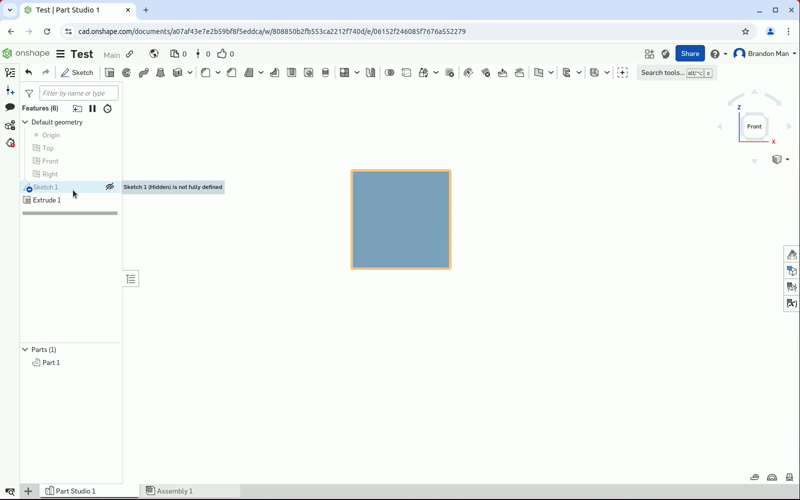
click(73, 189)
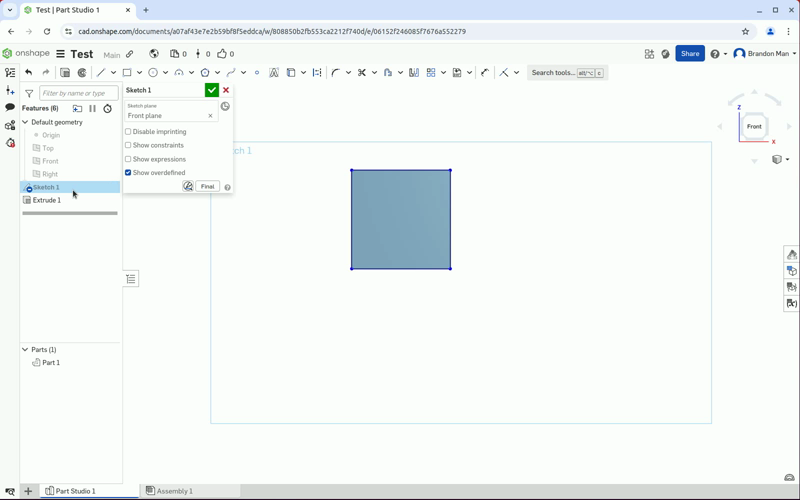
mouse_move(229, 92)
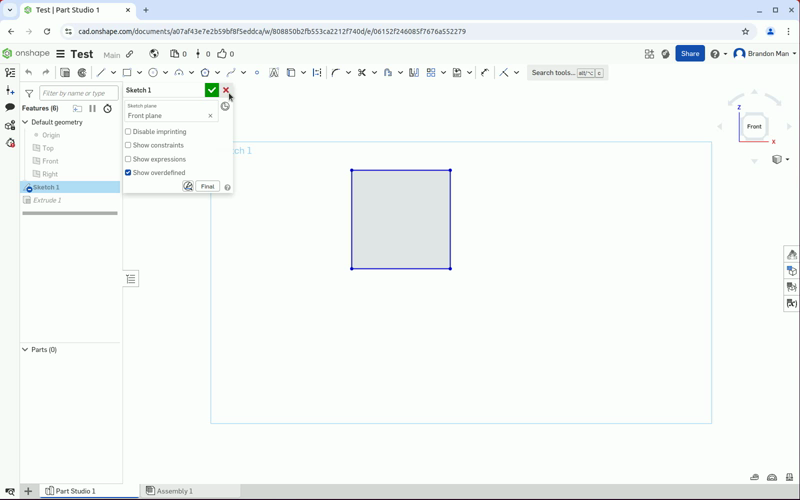
click(229, 92)
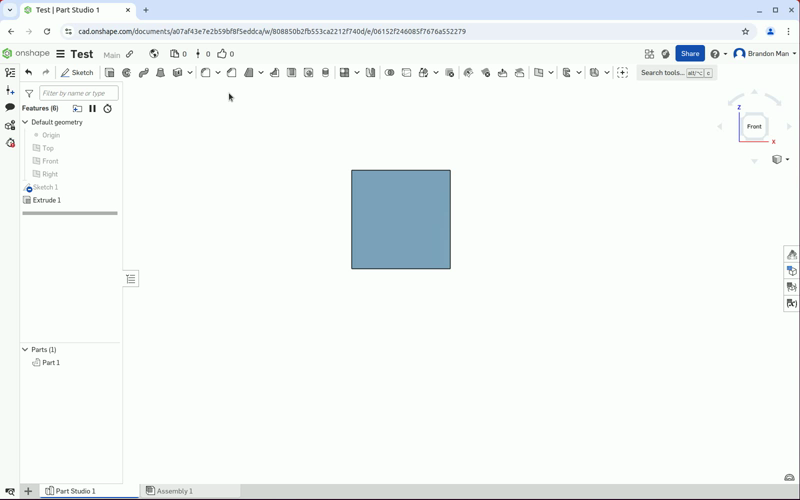
mouse_move(541, 75)
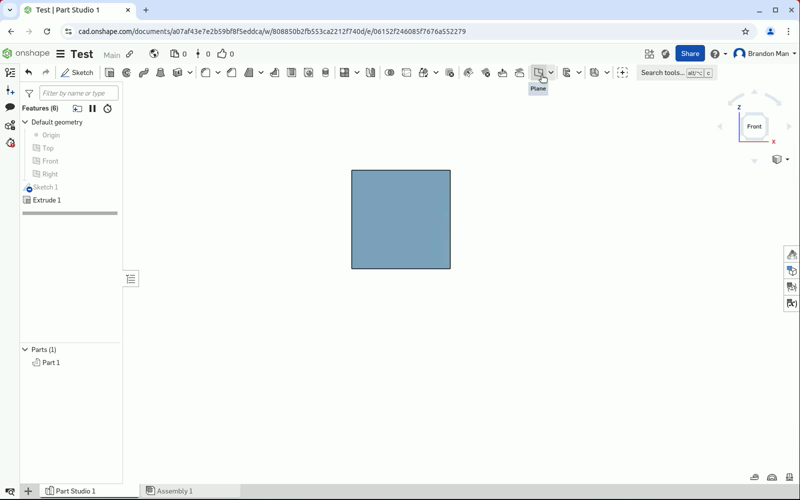
click(541, 75)
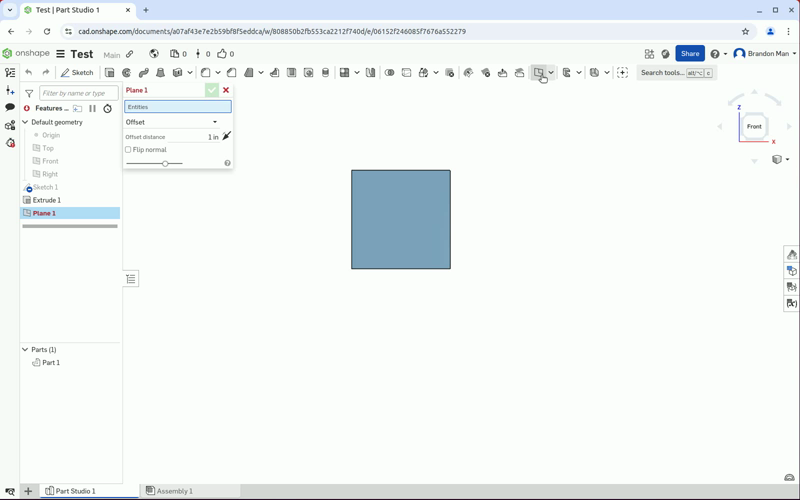
mouse_move(73, 163)
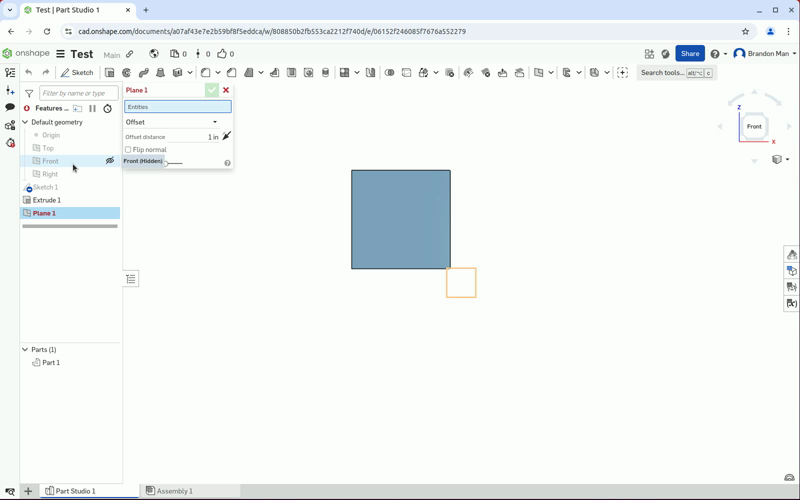
click(73, 163)
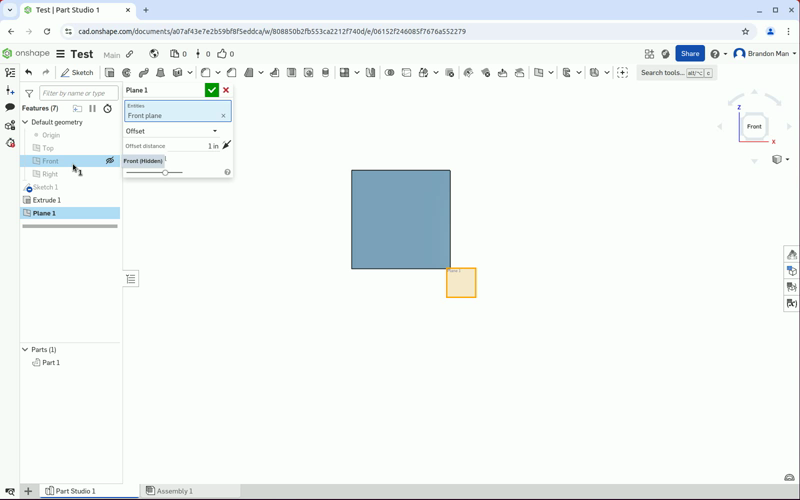
key(tab, 2)
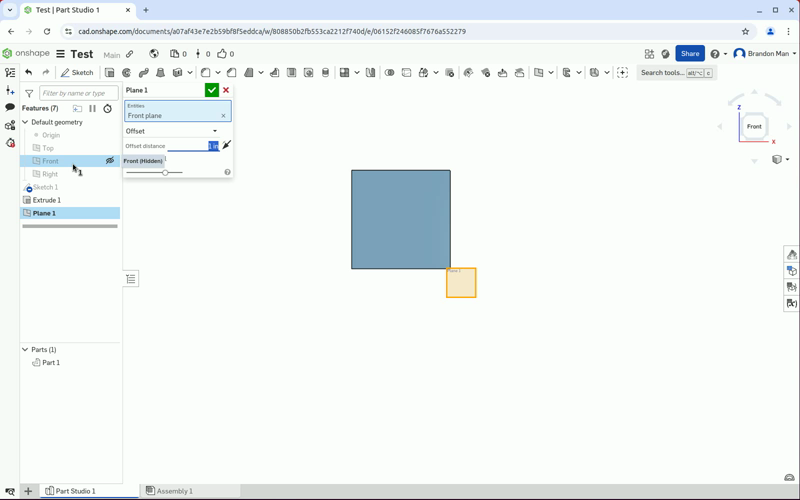
text(20.212)
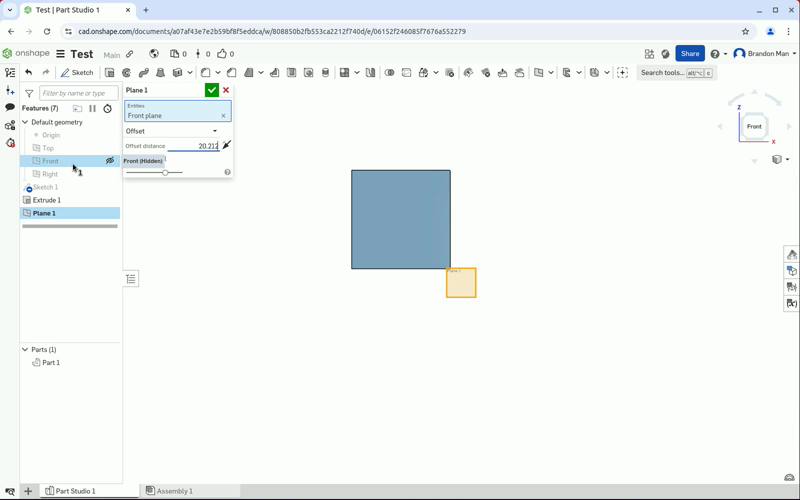
key(enter, 2)
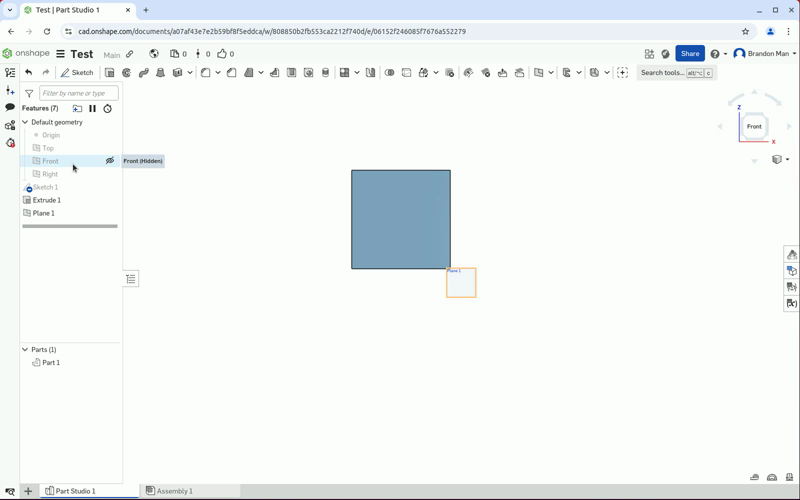
key(shift+s)
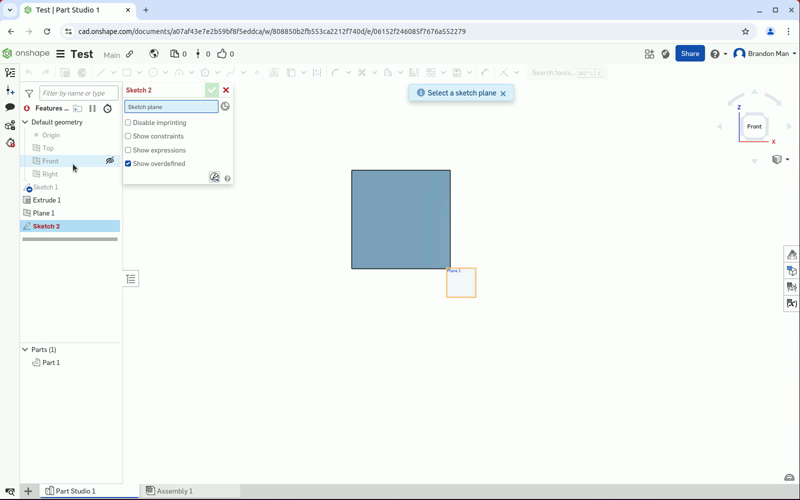
mouse_move(73, 215)
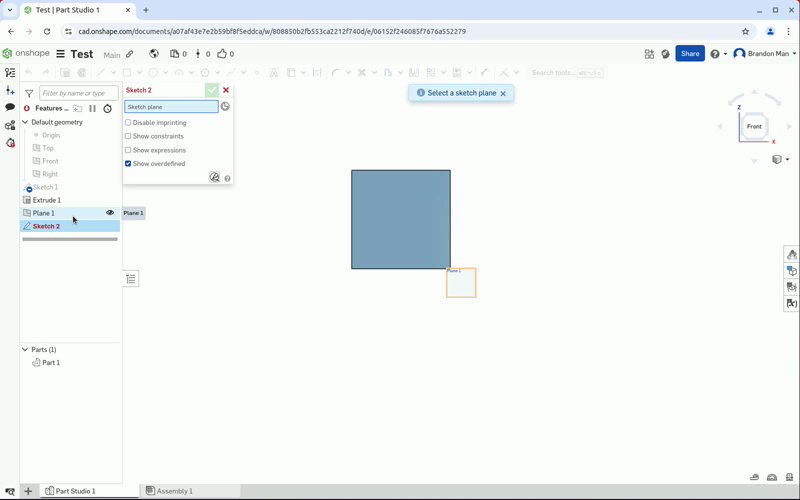
click(73, 215)
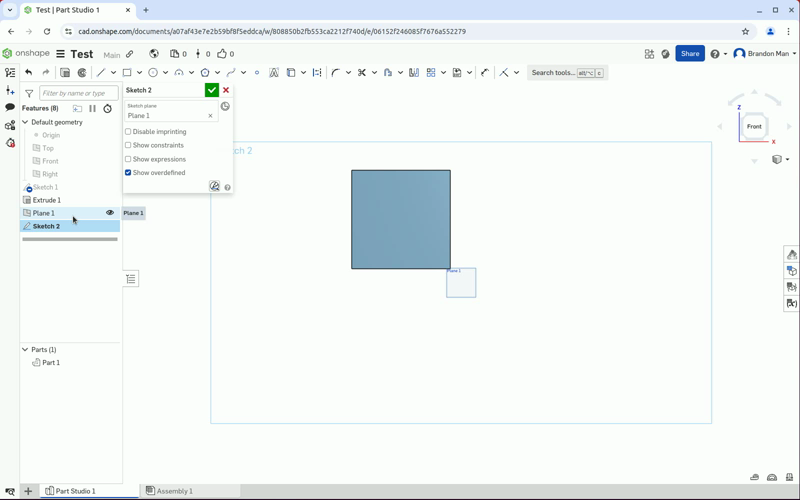
mouse_move(73, 352)
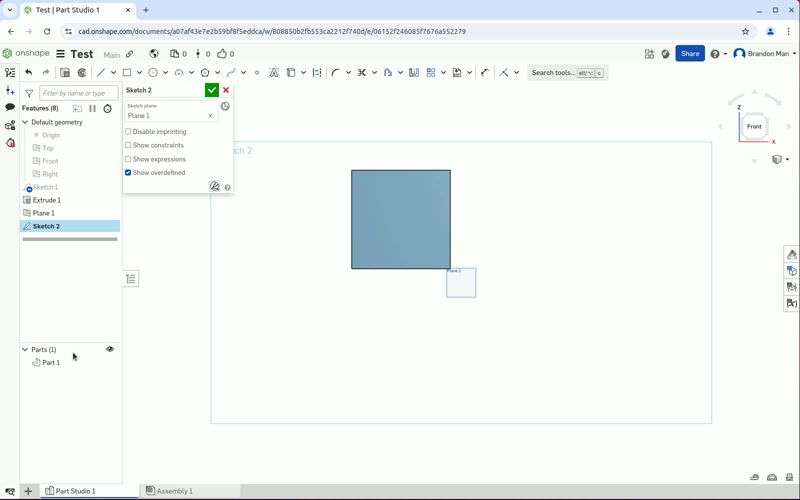
key(y)
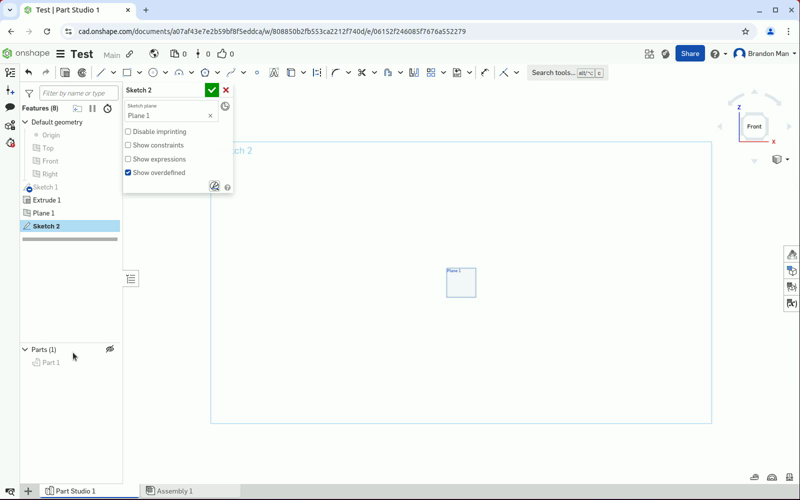
key(a)
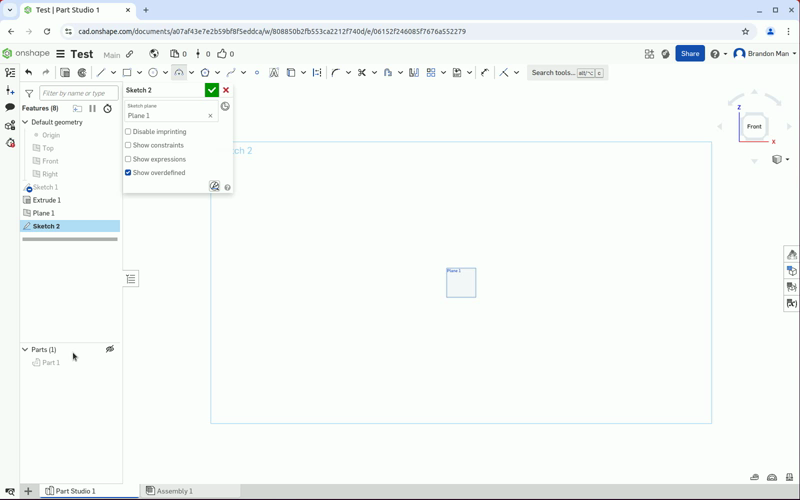
key_down(shift)
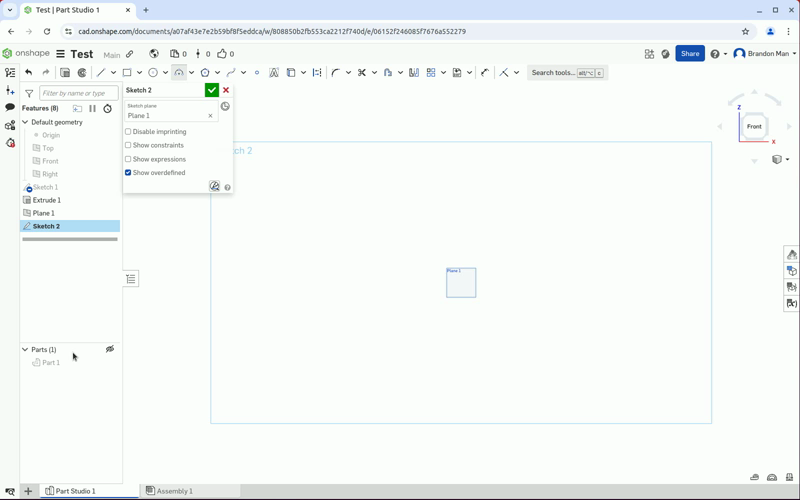
mouse_move(383, 170)
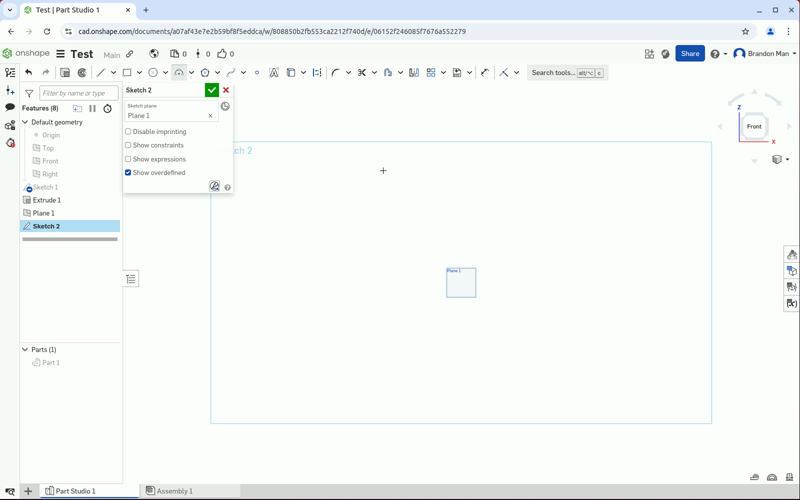
click(383, 170)
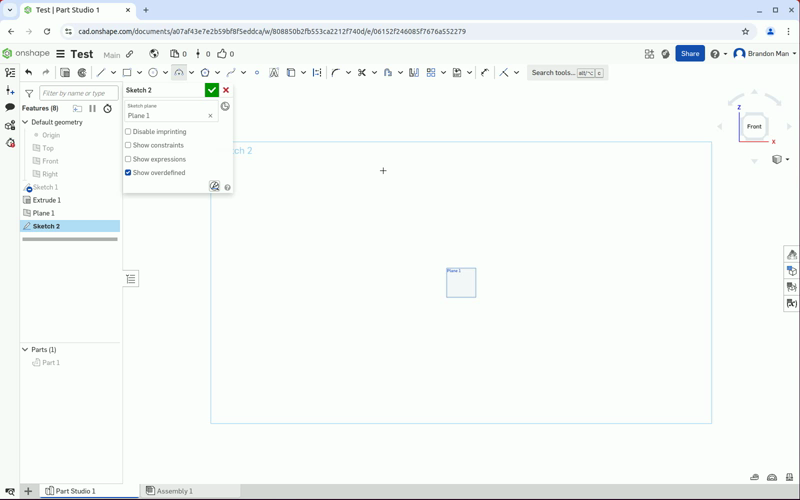
key_up(shift)
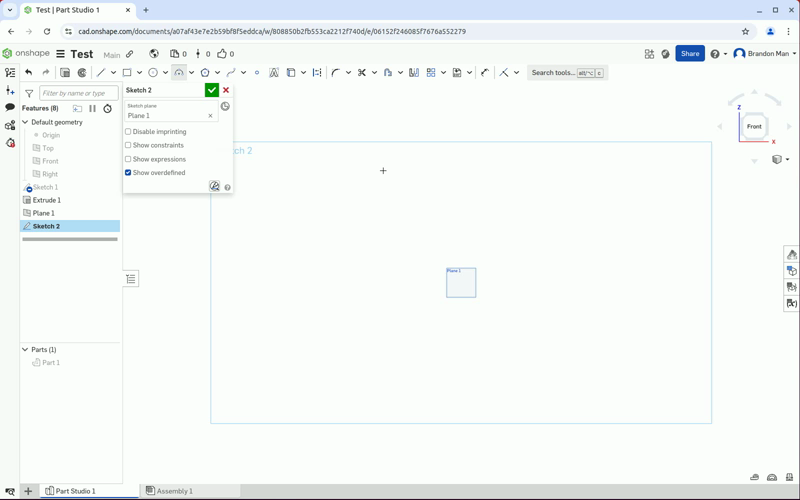
key_down(shift)
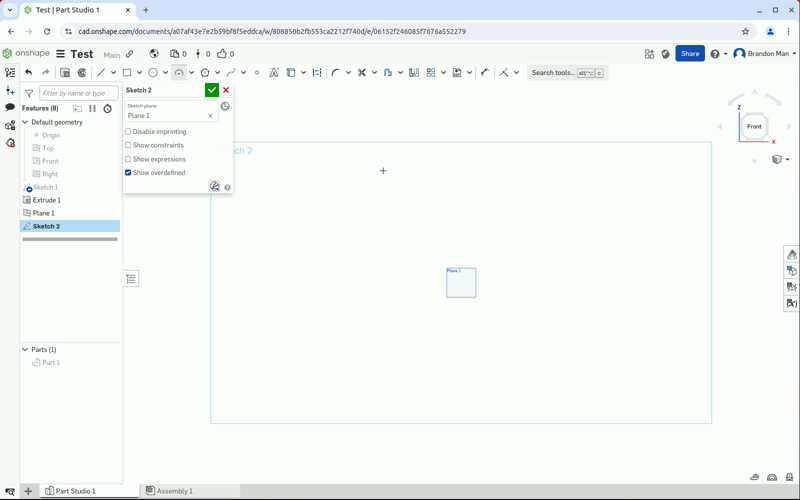
mouse_move(450, 229)
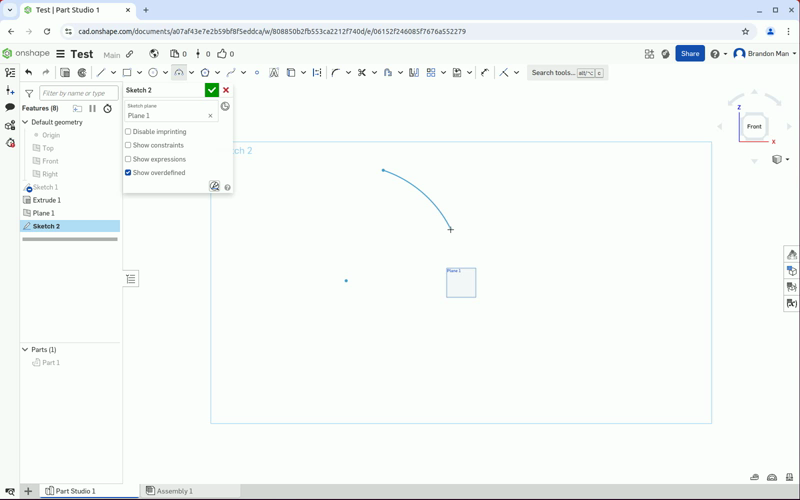
click(450, 229)
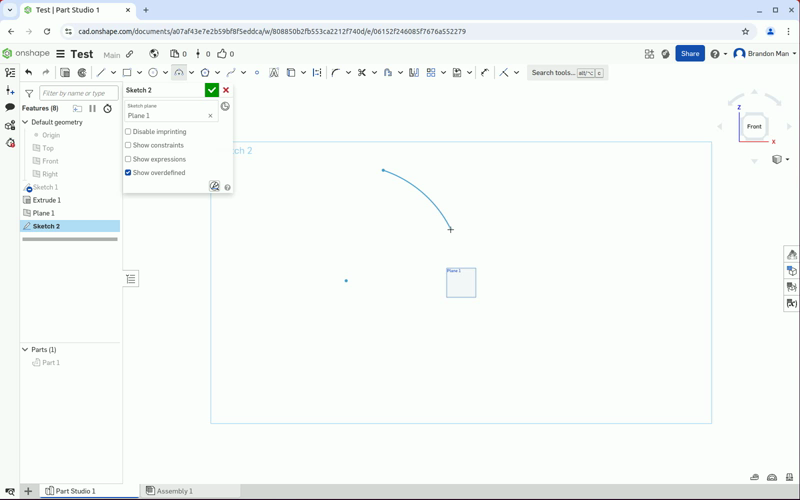
mouse_move(399, 219)
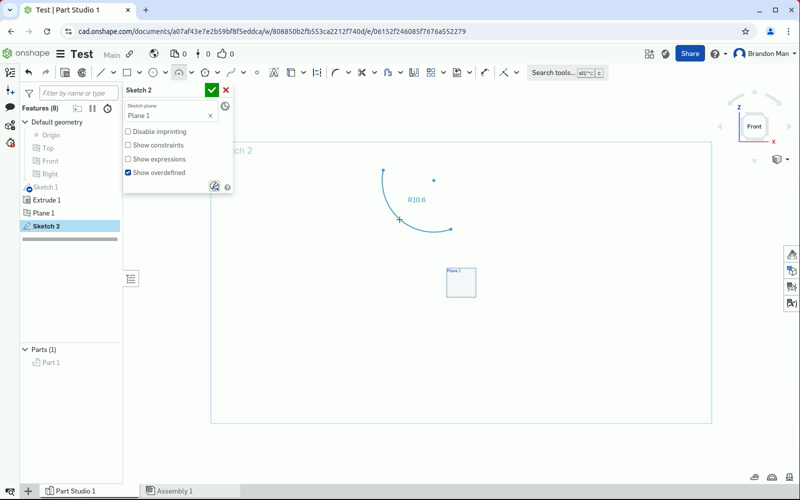
click(399, 219)
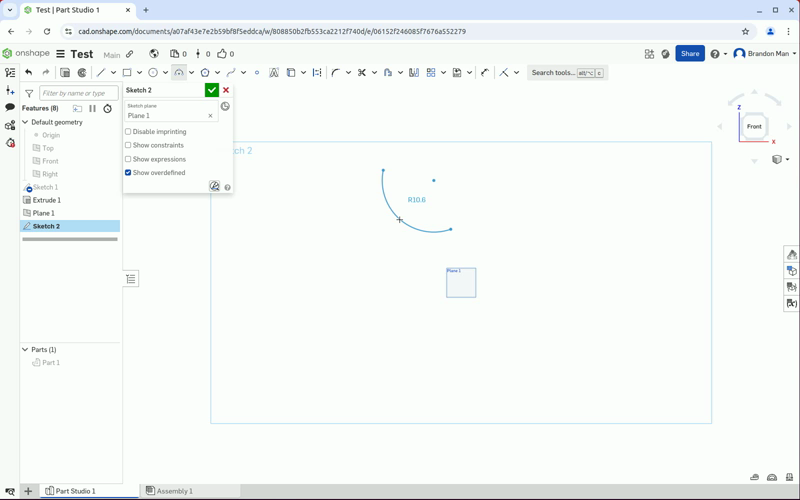
key_up(shift)
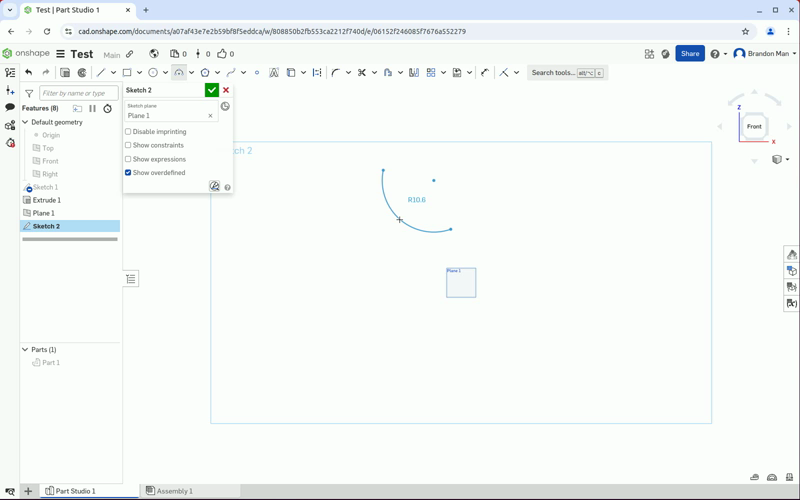
key(esc)
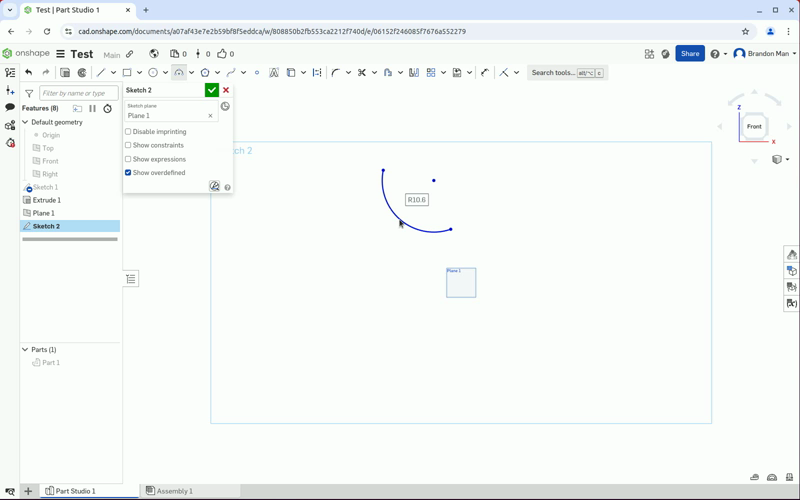
key(l)
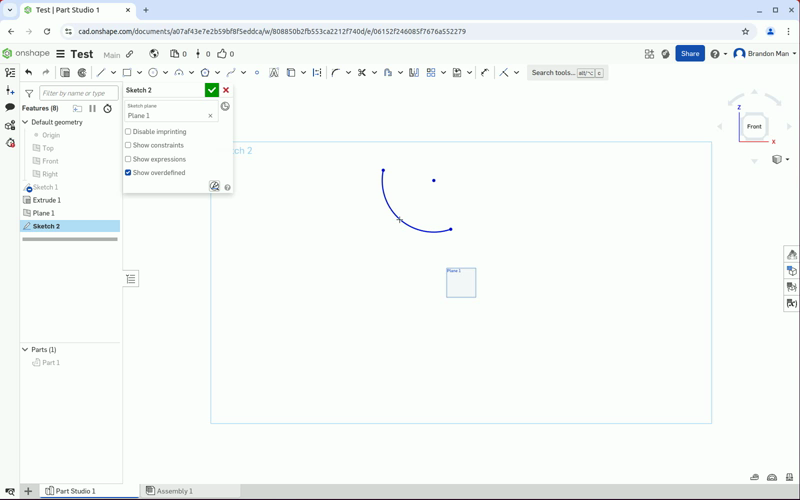
mouse_move(450, 229)
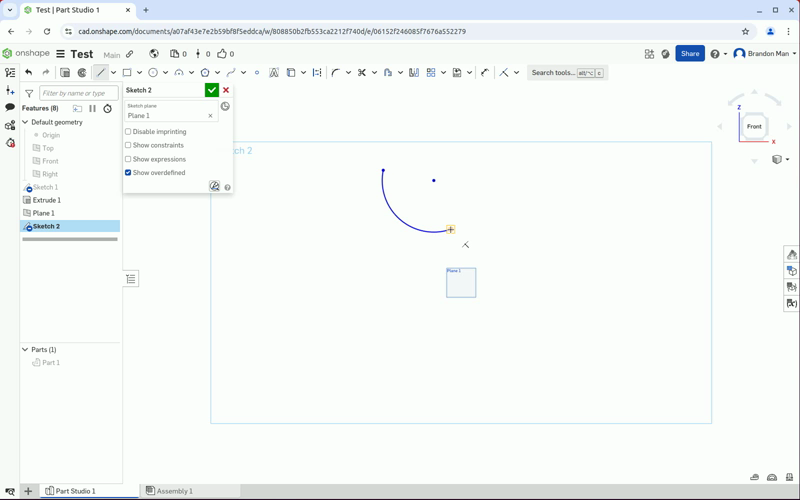
click(450, 229)
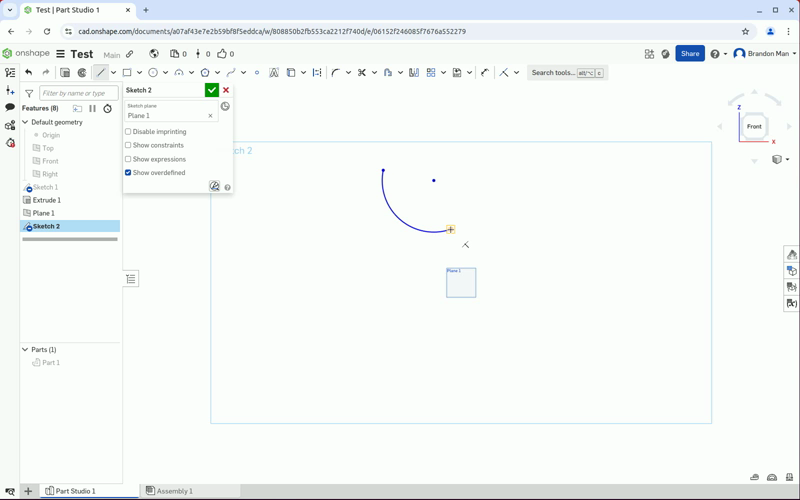
key_down(shift)
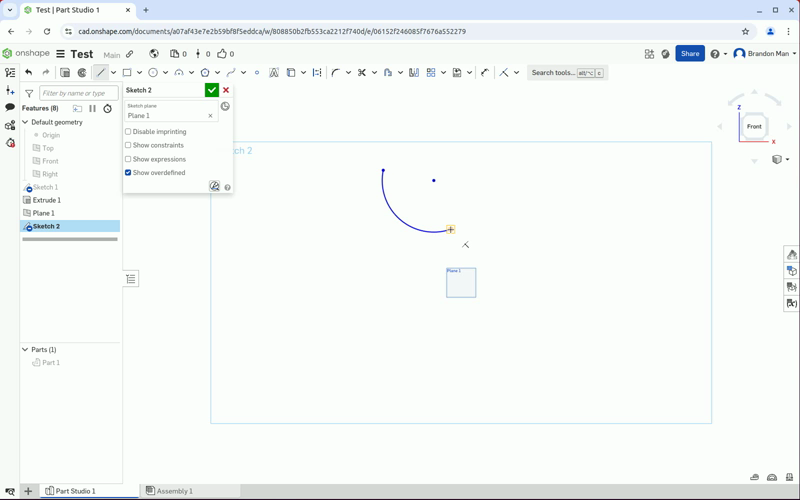
mouse_move(480, 229)
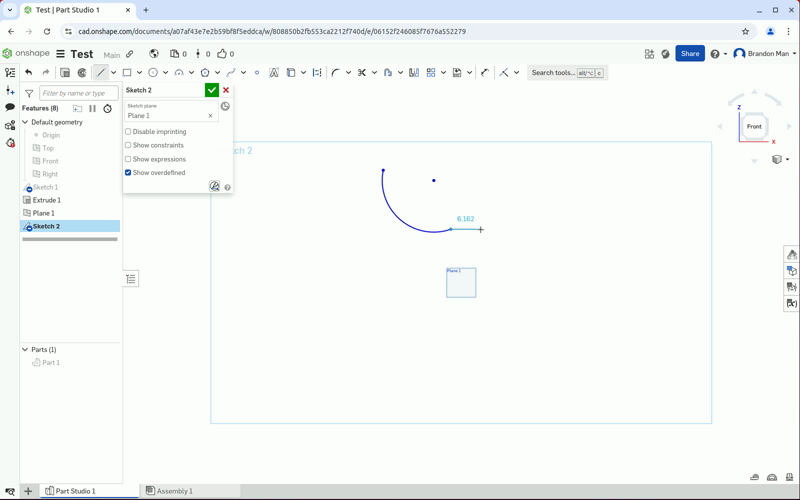
mouse_move(450, 170)
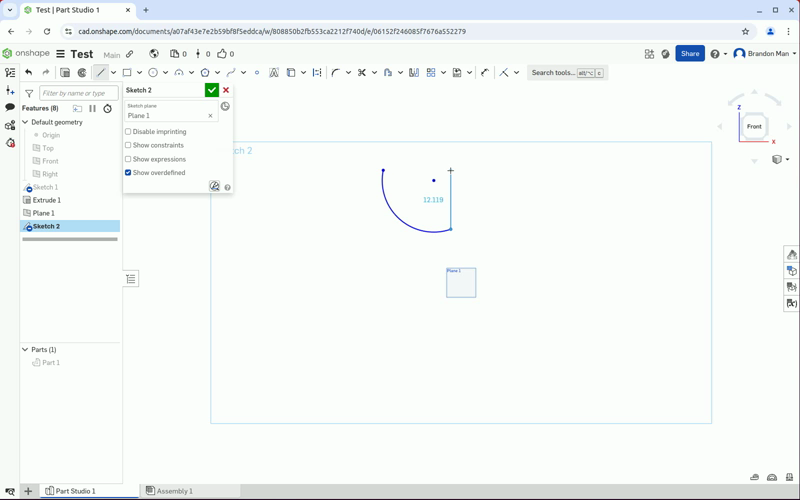
click(450, 170)
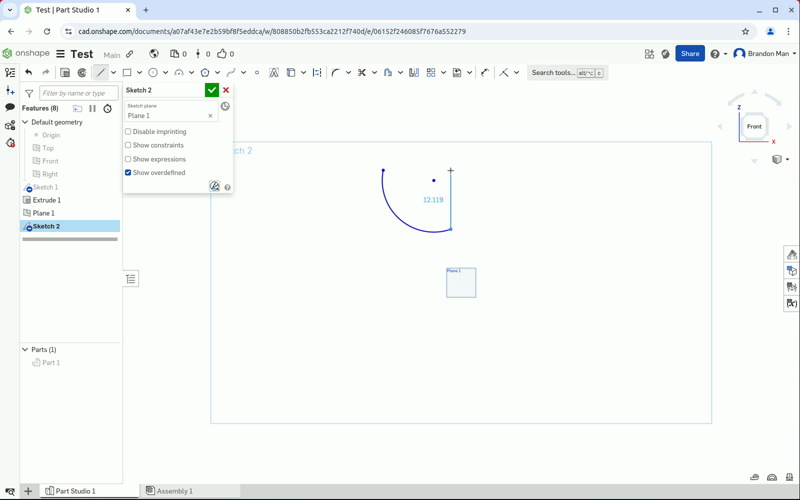
key_up(shift)
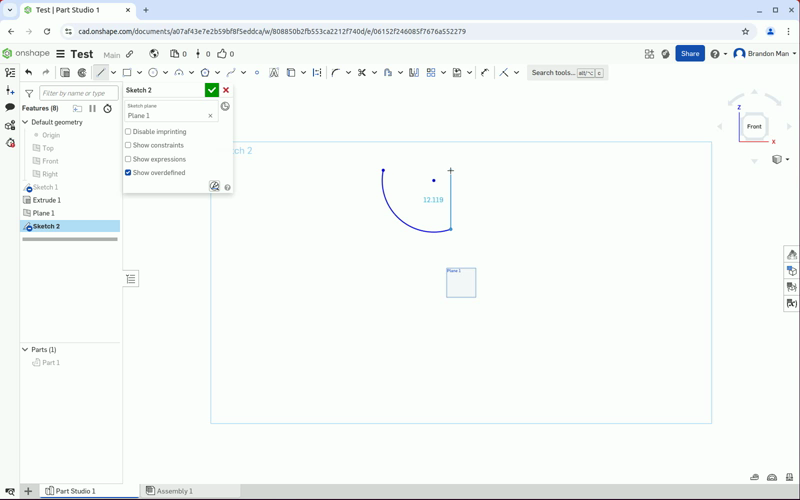
key_down(shift)
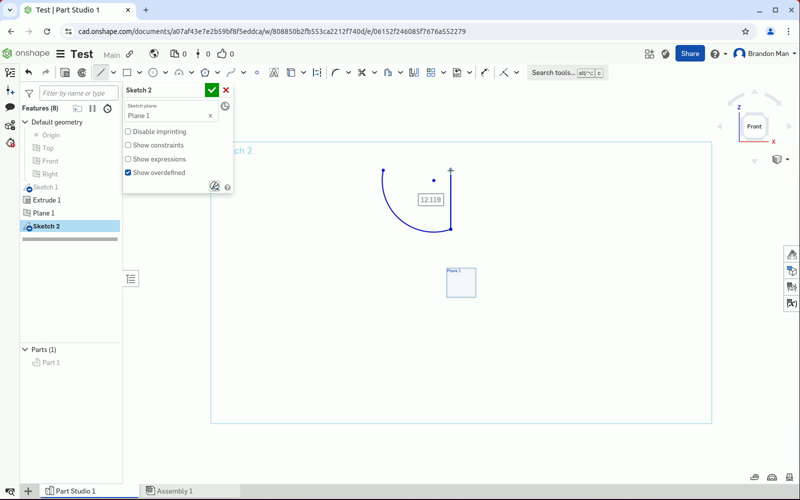
mouse_move(383, 170)
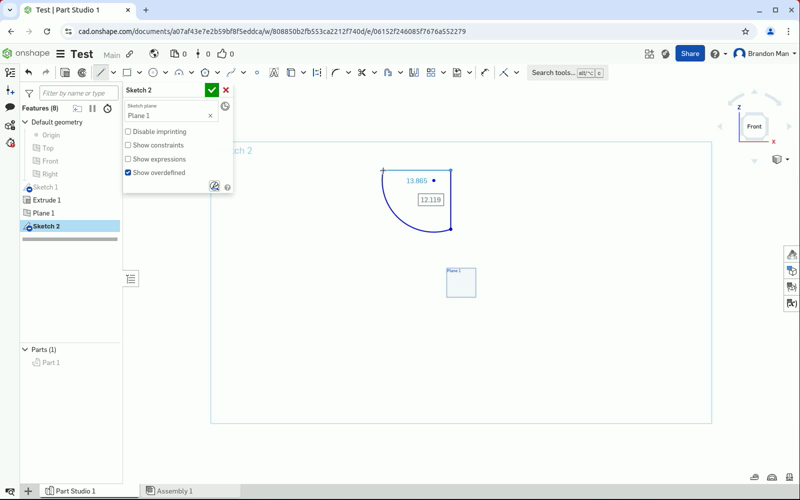
key_up(shift)
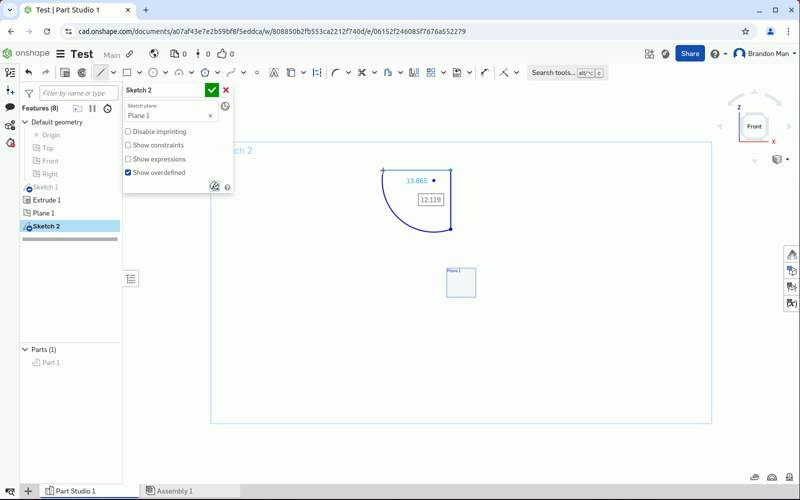
click(383, 170)
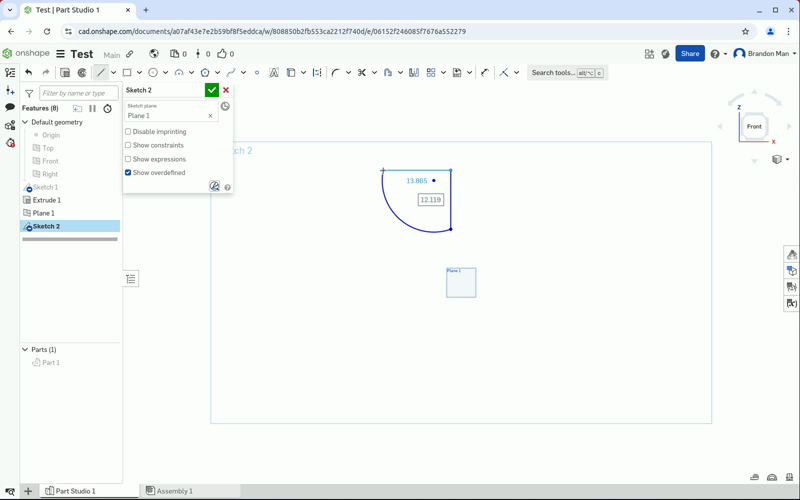
key(esc)
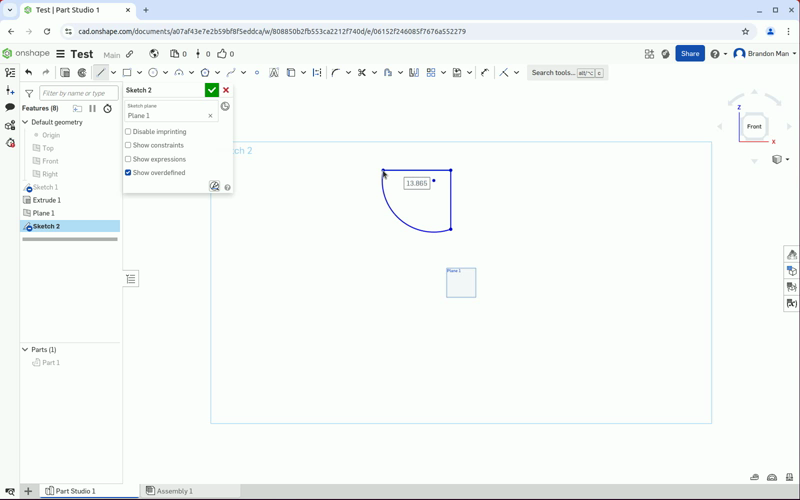
mouse_move(398, 202)
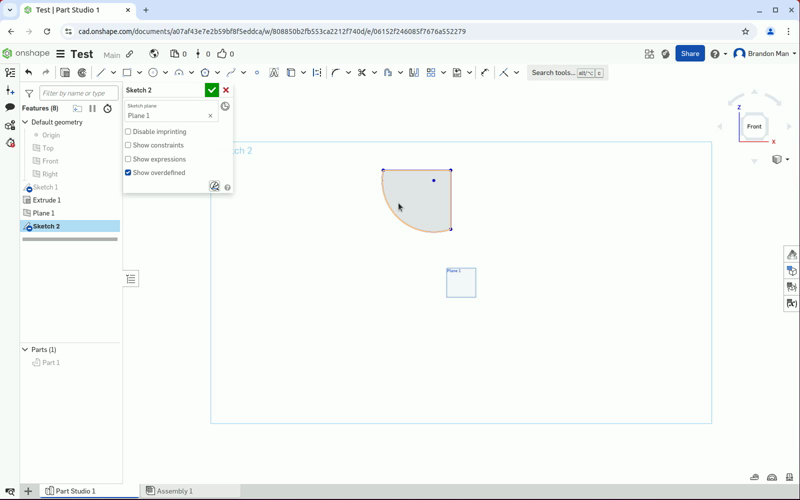
click(398, 202)
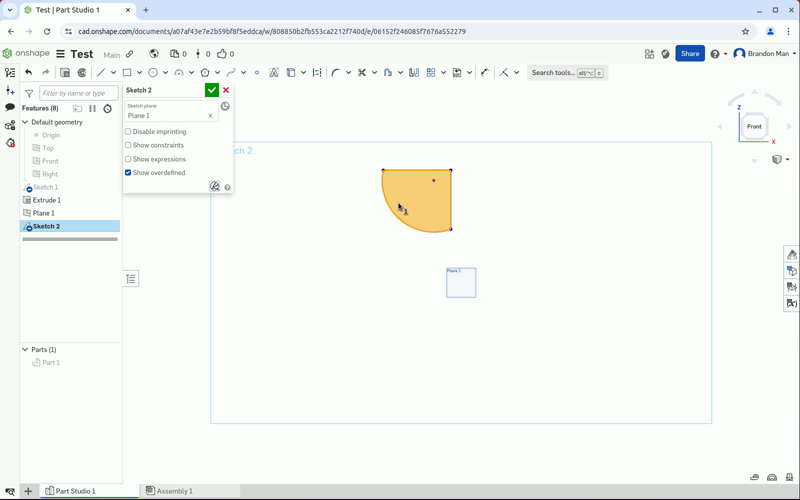
mouse_move(73, 352)
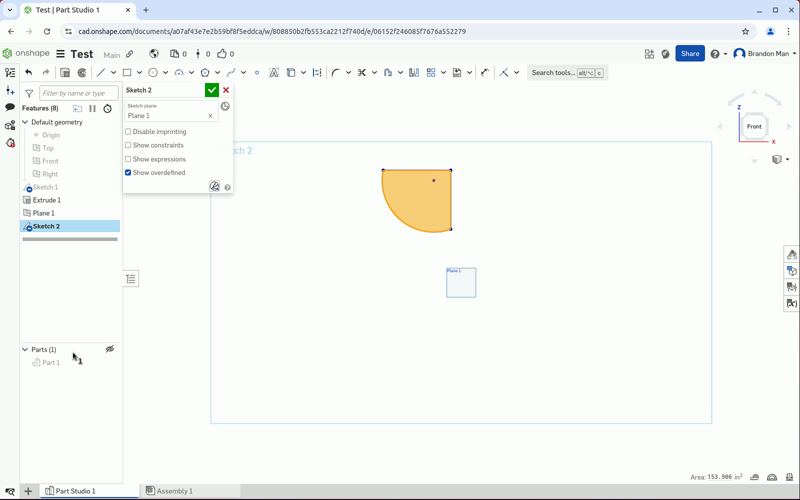
key(shift+y)
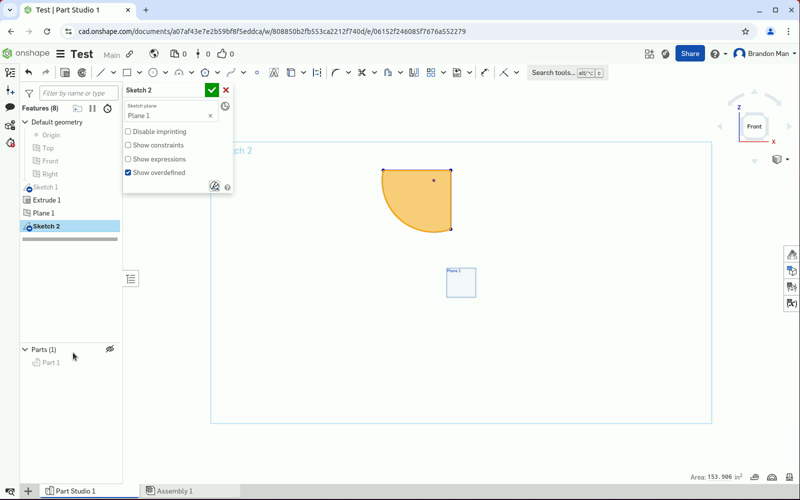
key(shift+e)
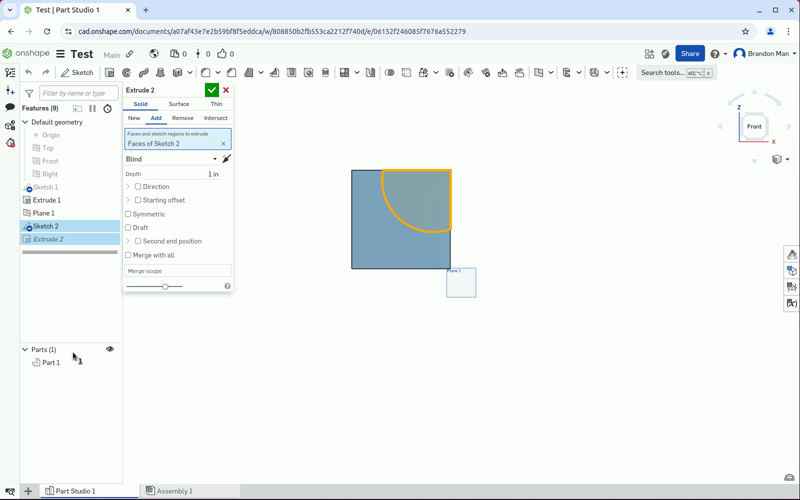
mouse_move(143, 106)
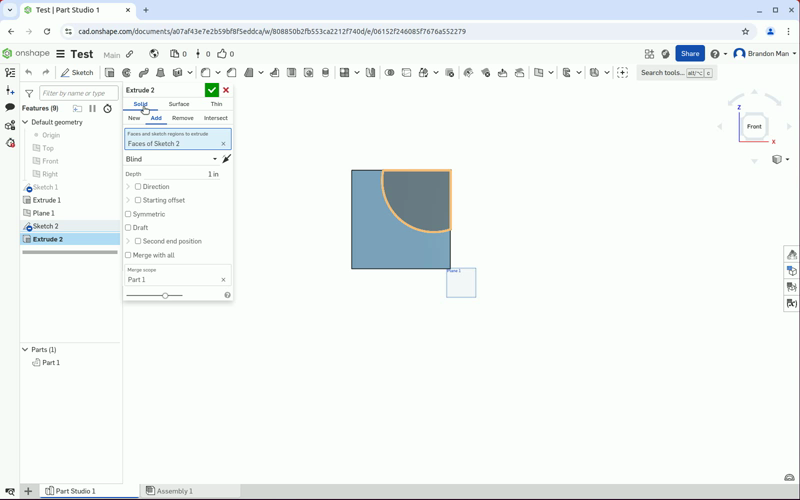
click(143, 106)
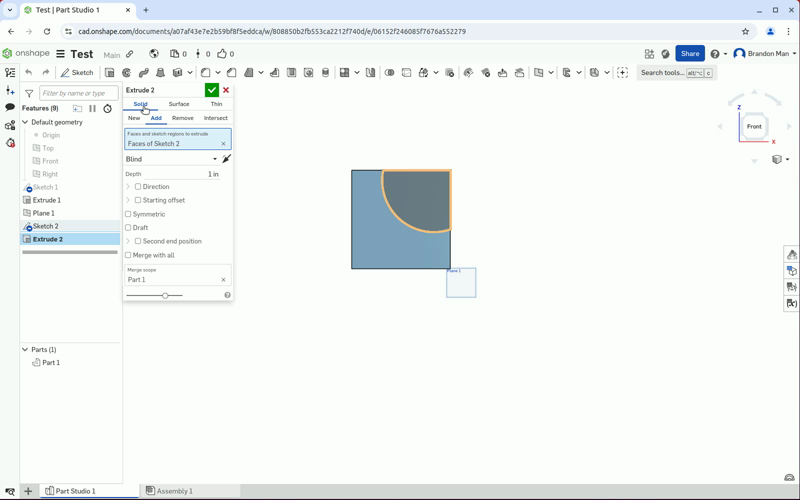
mouse_move(186, 120)
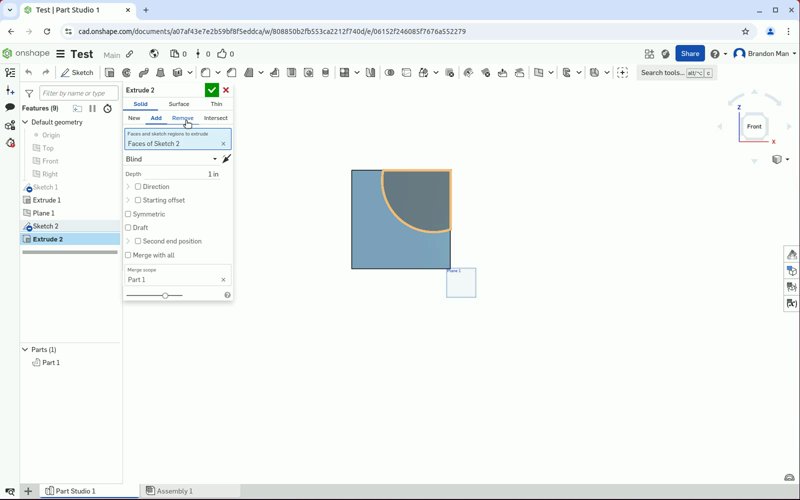
click(186, 120)
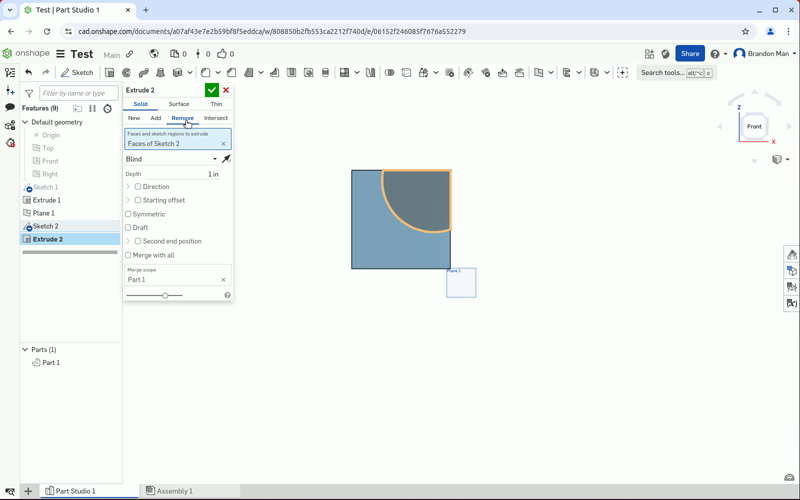
key(tab, 4)
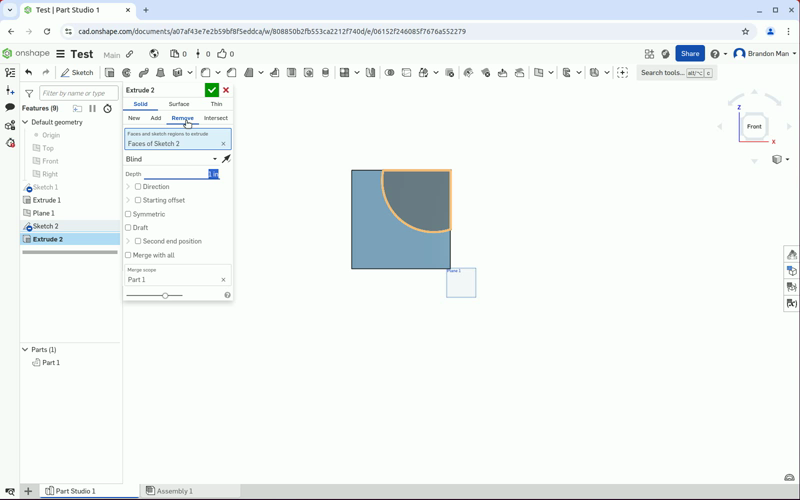
text(26.96)
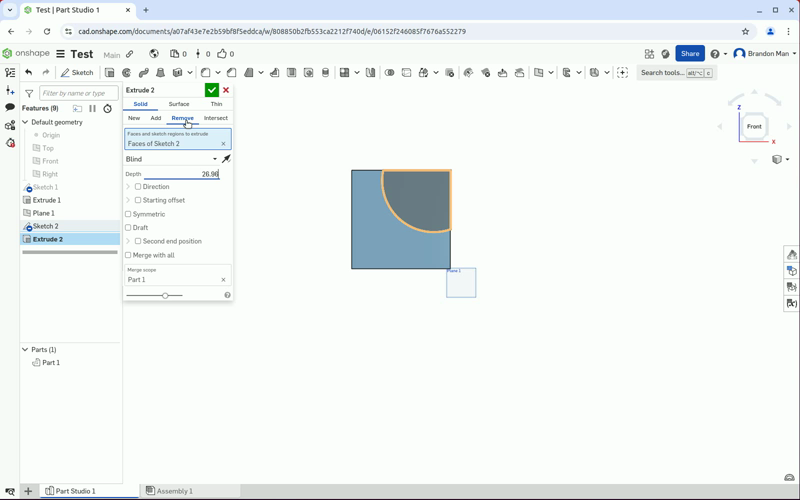
key(tab, 6)
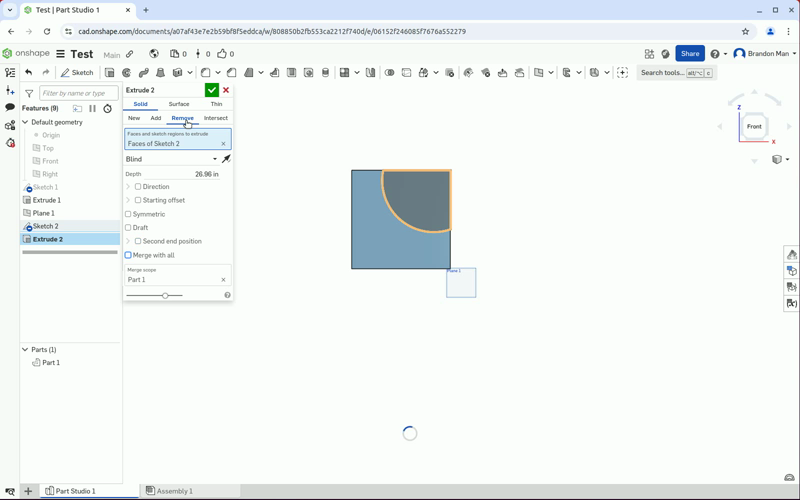
key(space)
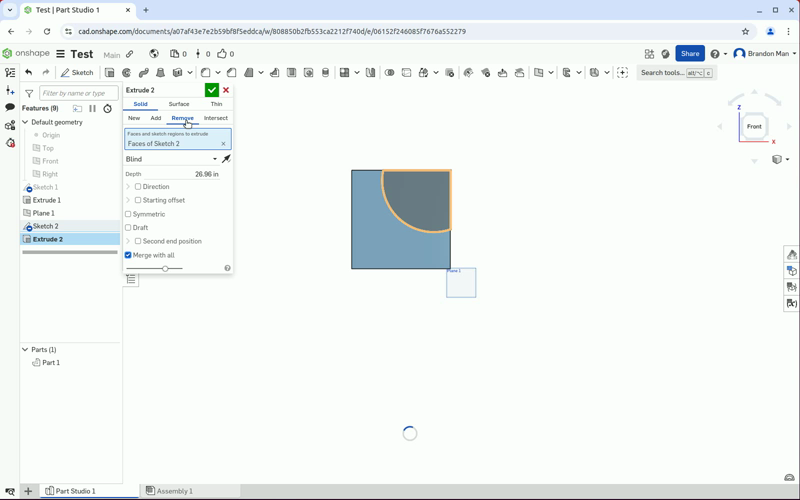
key(enter)
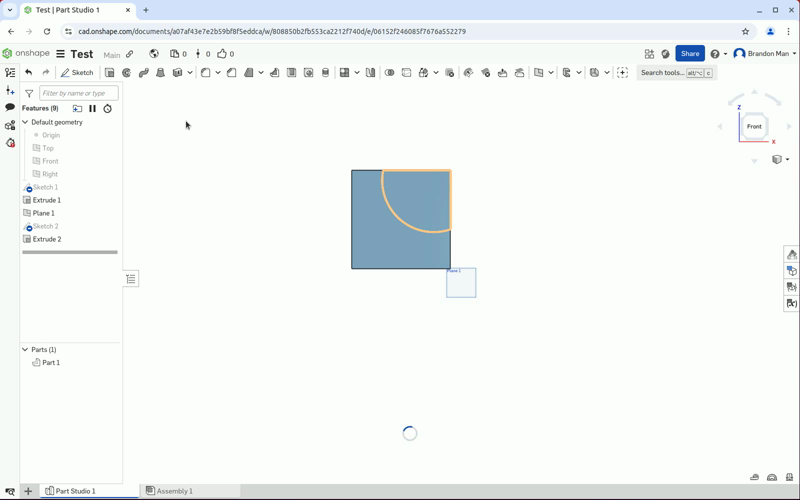
key(shift+h)
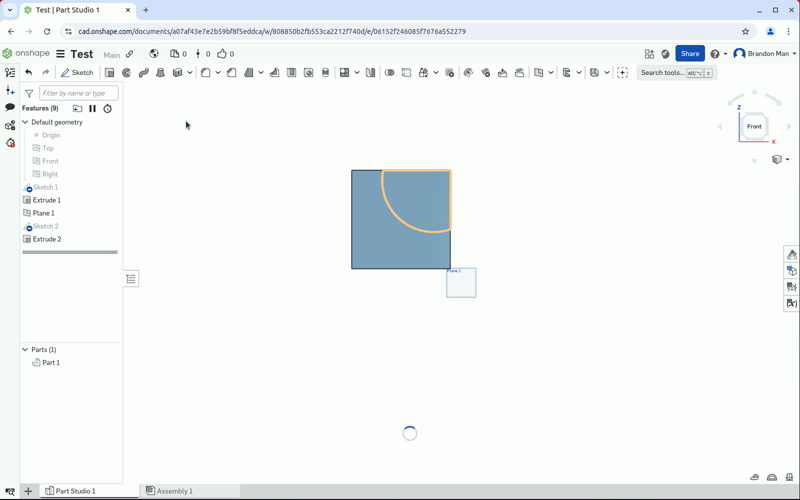
key(shift+h)
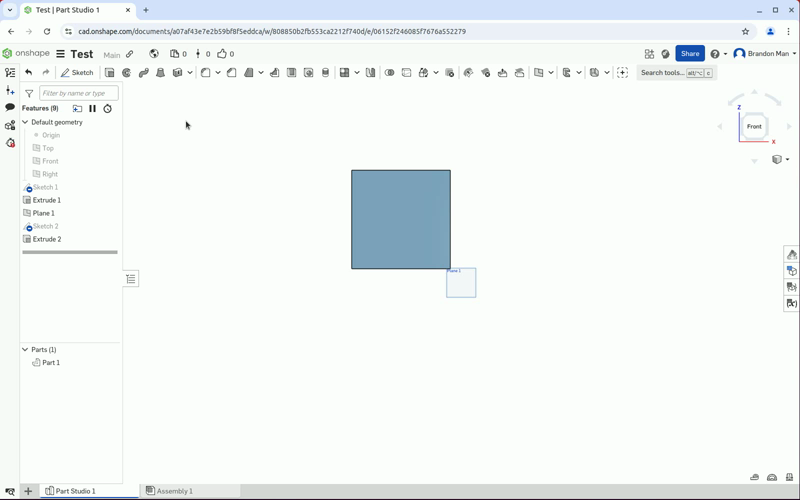
mouse_move(73, 189)
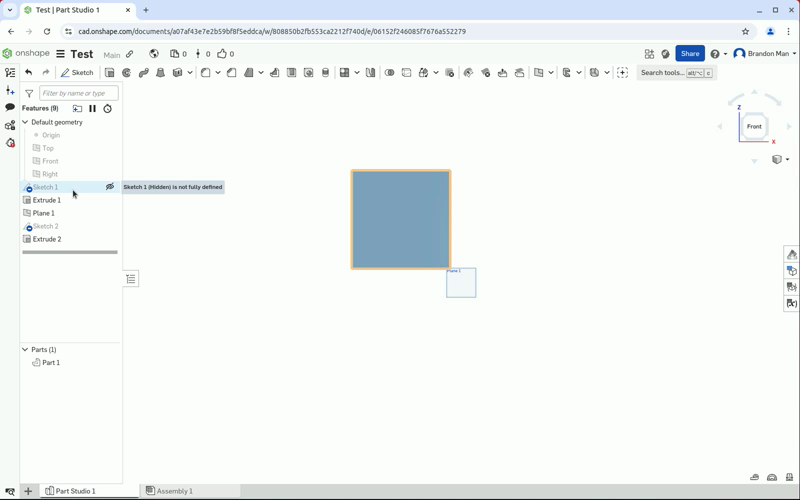
click(73, 189)
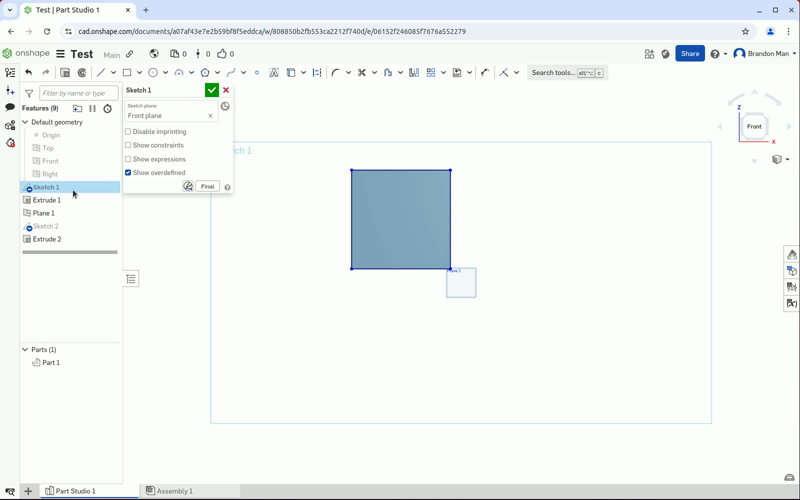
mouse_move(229, 92)
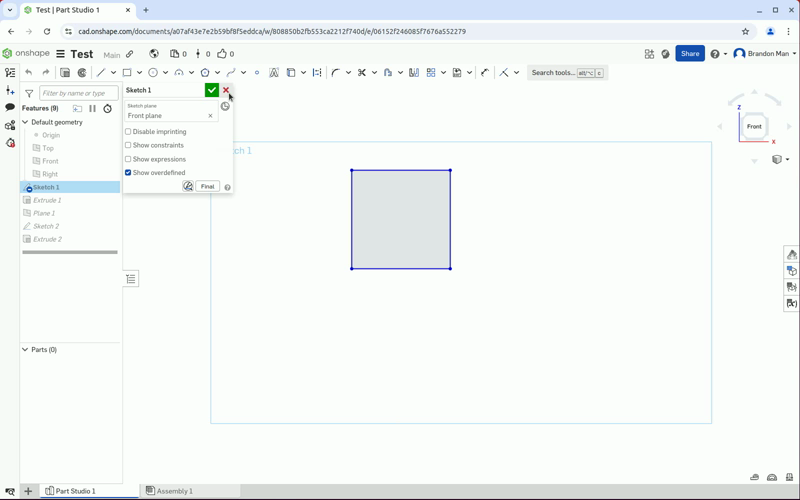
click(229, 92)
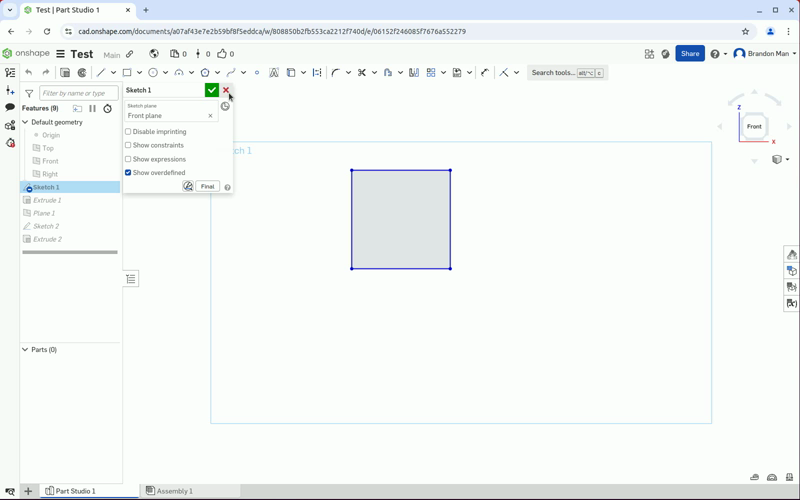
key(shift+s)
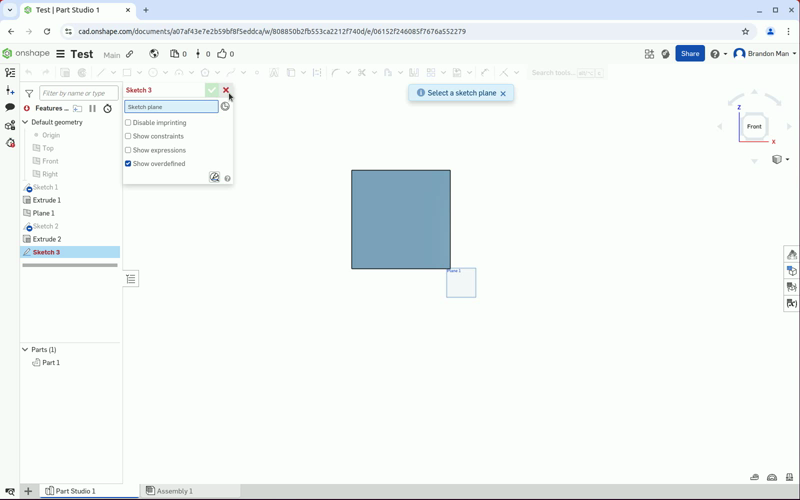
mouse_move(73, 215)
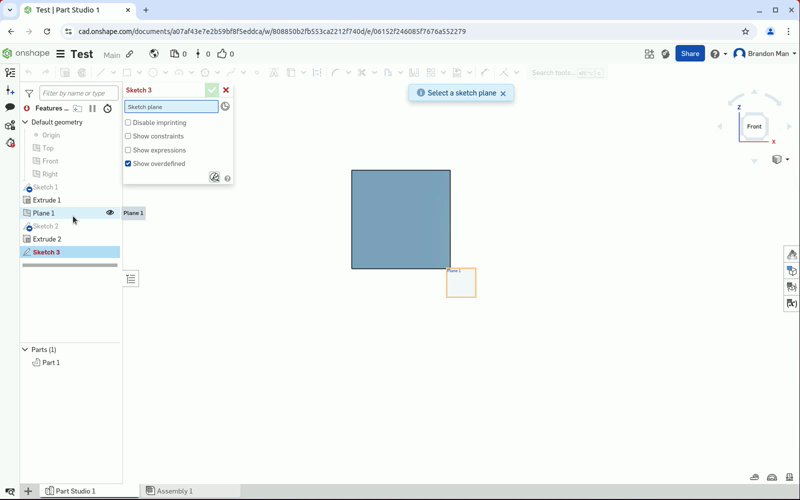
click(73, 215)
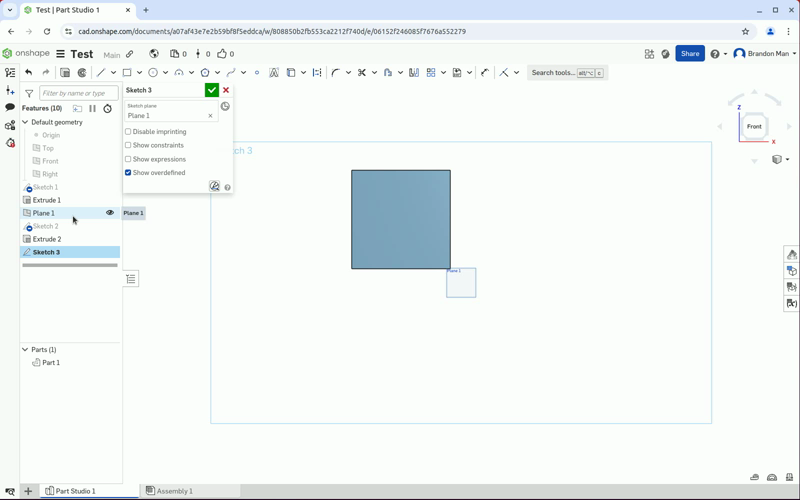
mouse_move(73, 352)
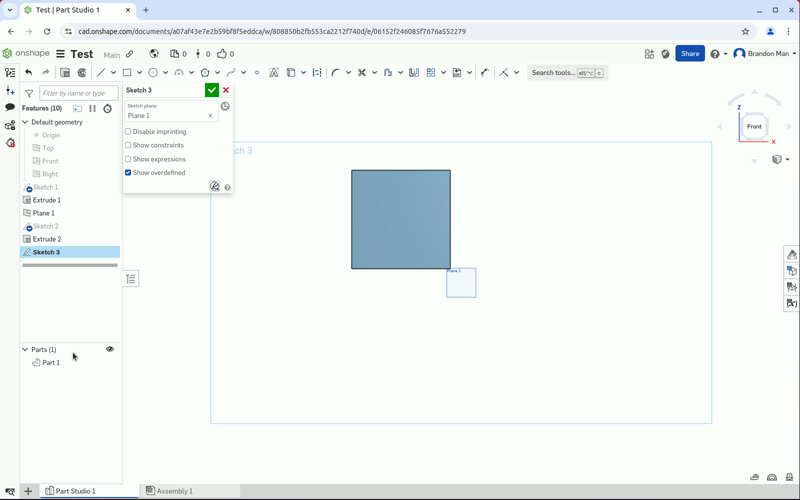
key(y)
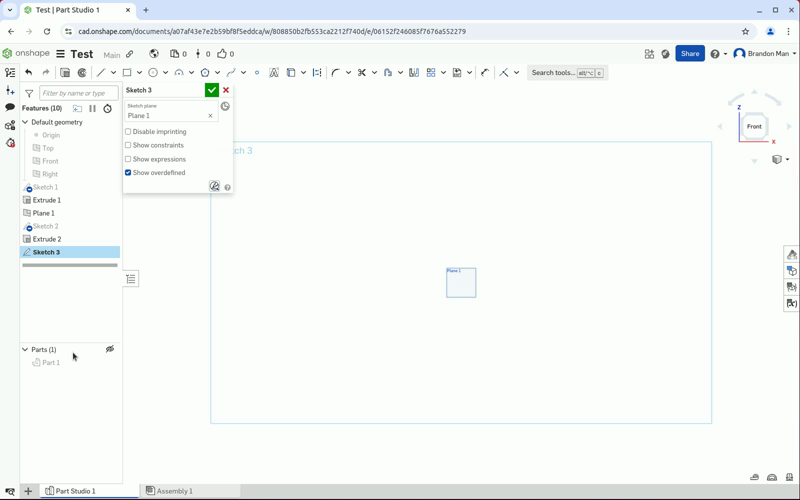
key(l)
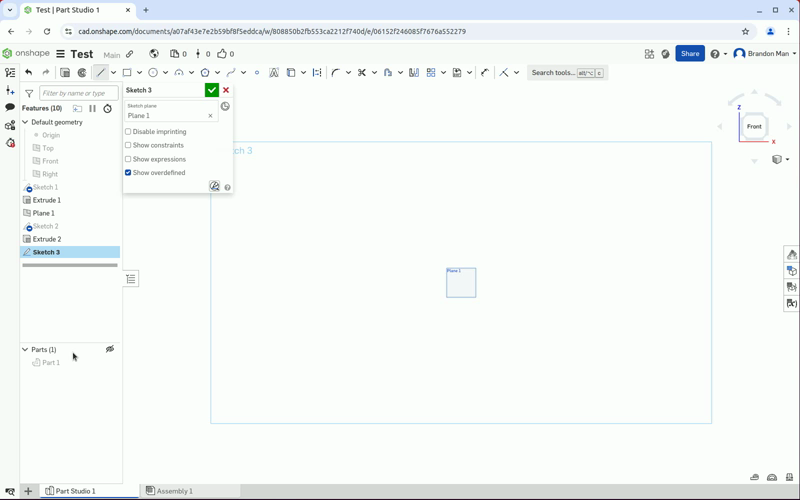
key_down(shift)
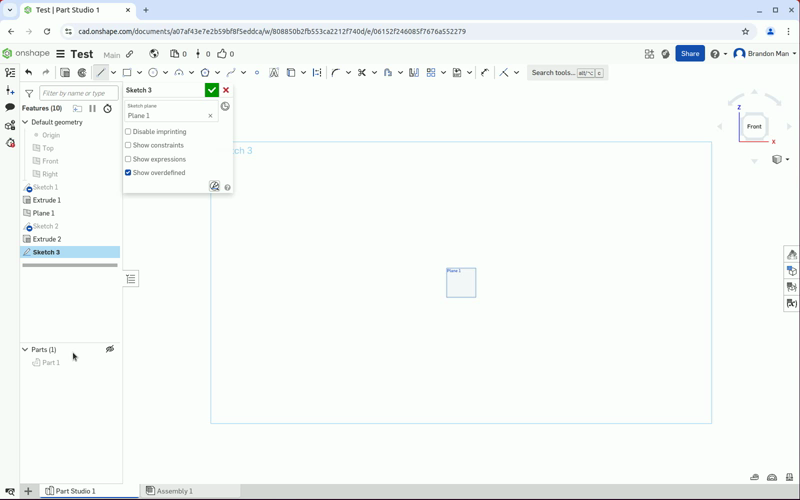
mouse_move(383, 170)
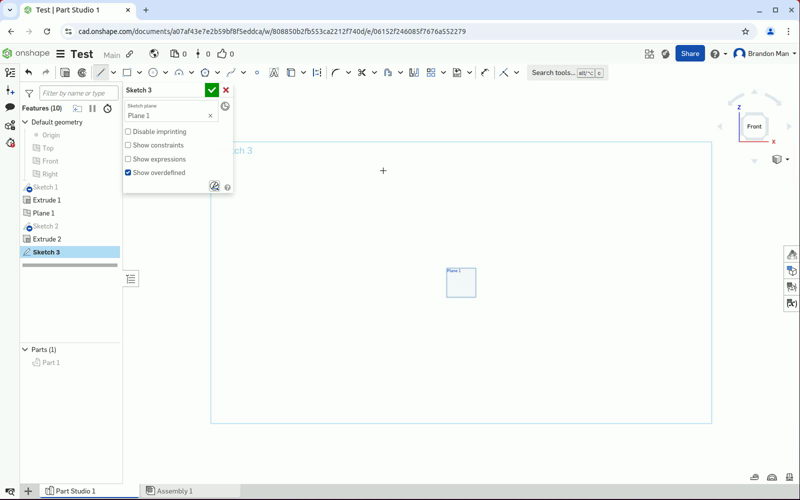
click(383, 170)
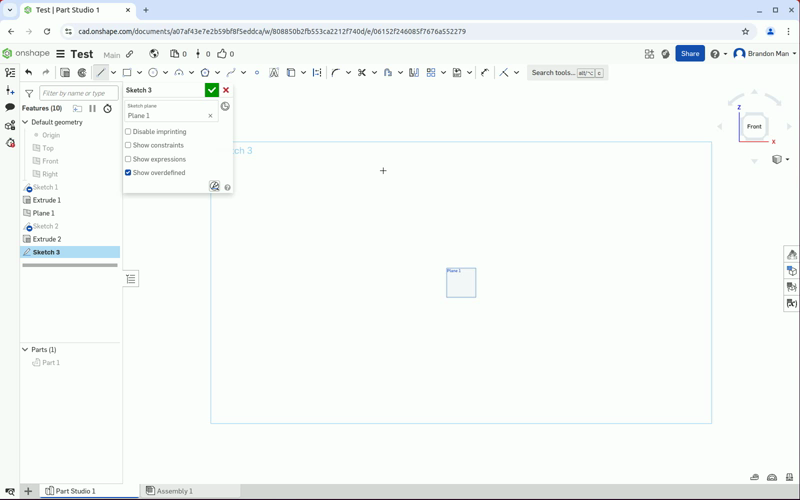
key_up(shift)
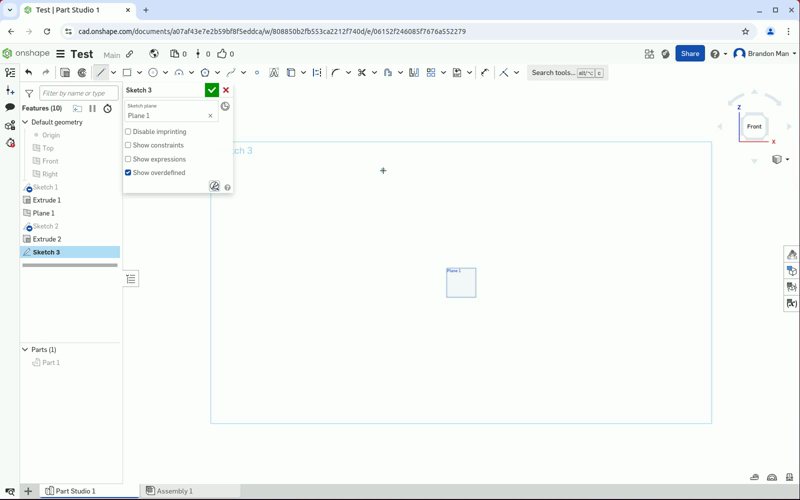
key_down(shift)
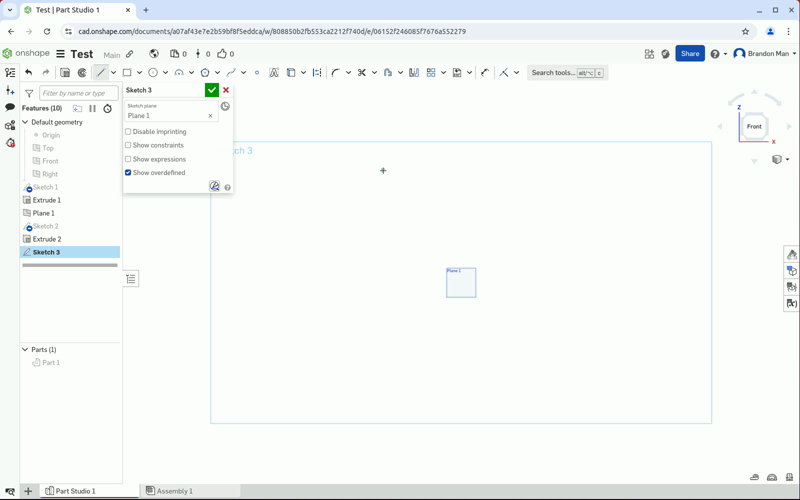
mouse_move(450, 170)
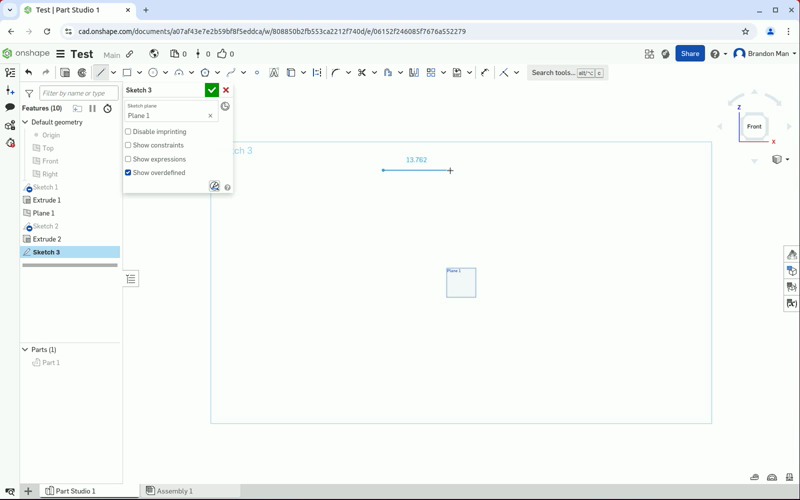
click(450, 170)
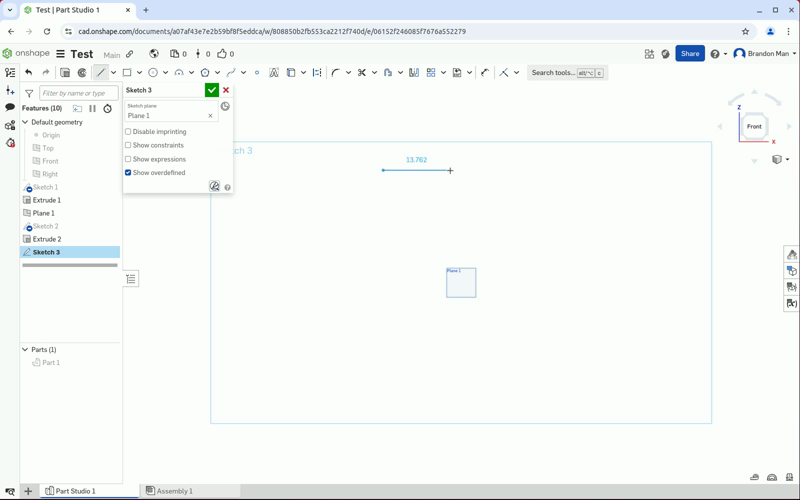
key_up(shift)
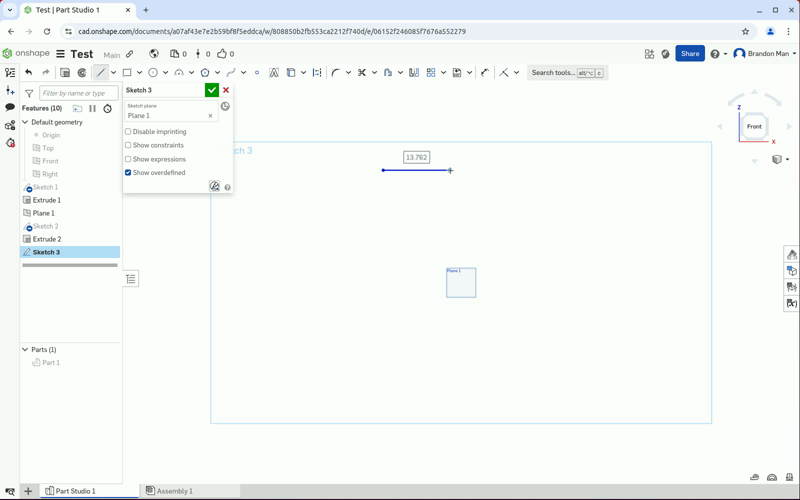
key_down(shift)
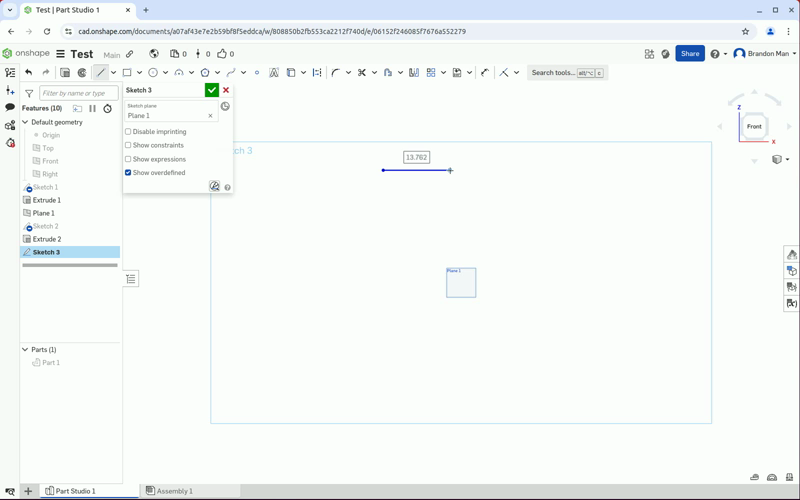
mouse_move(480, 170)
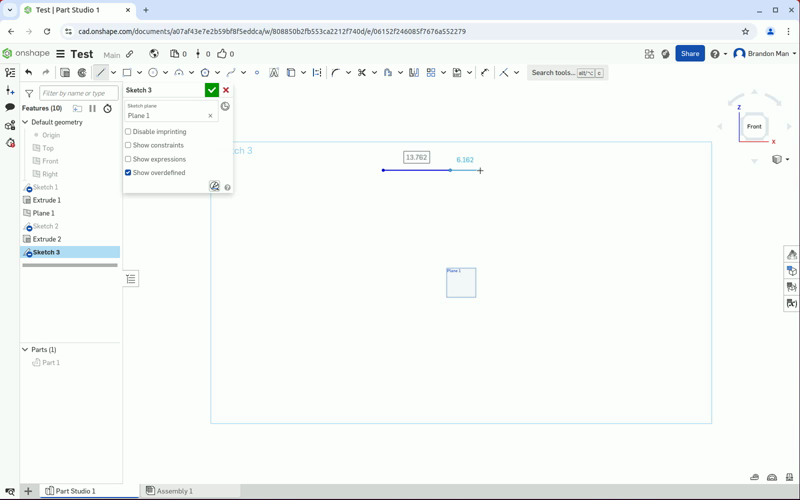
mouse_move(450, 228)
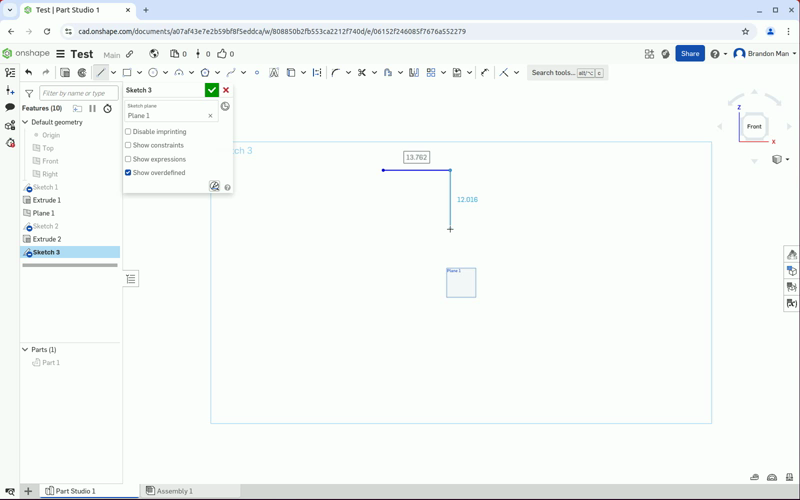
click(450, 228)
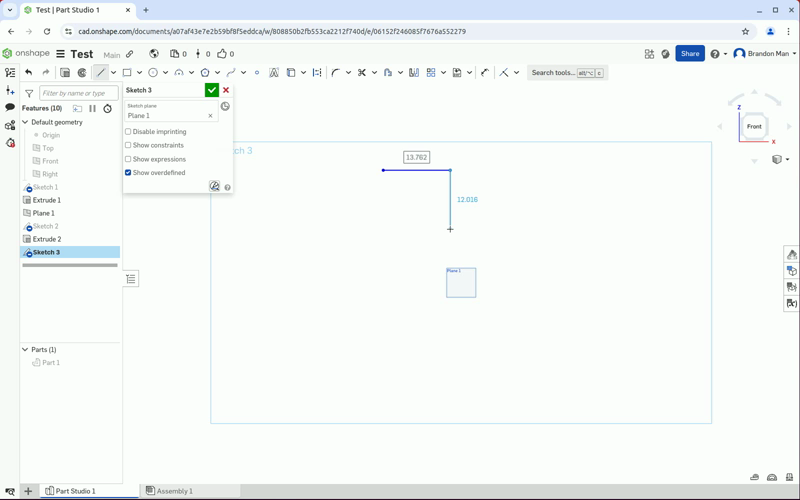
key_up(shift)
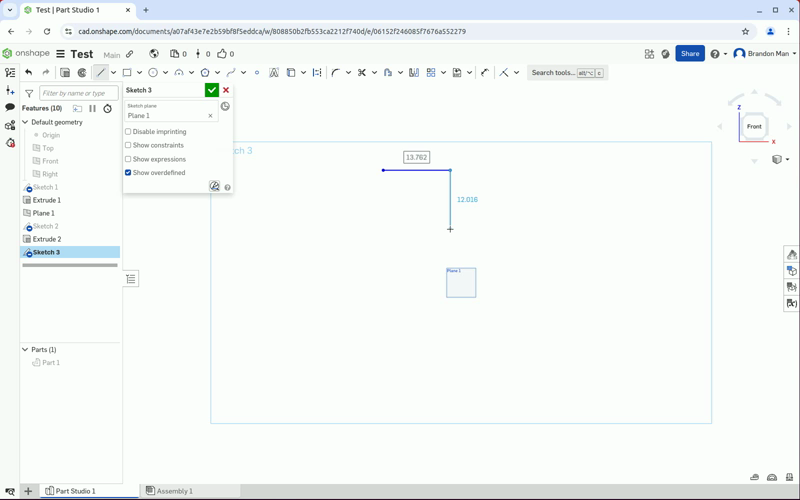
key(esc)
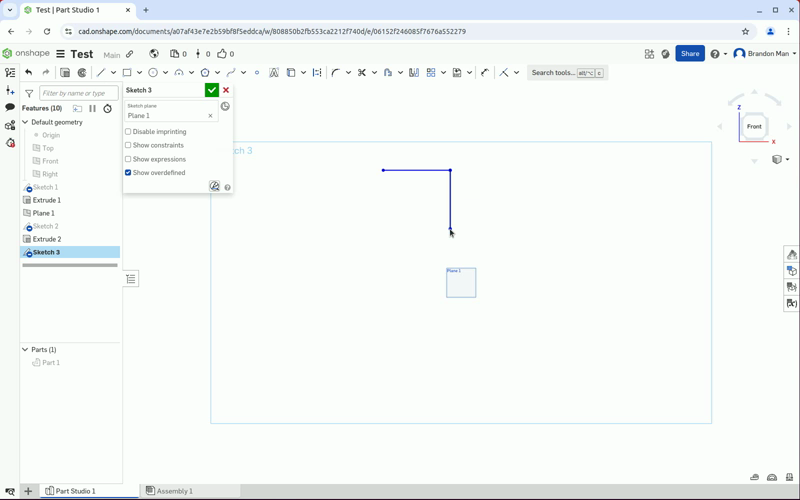
key(a)
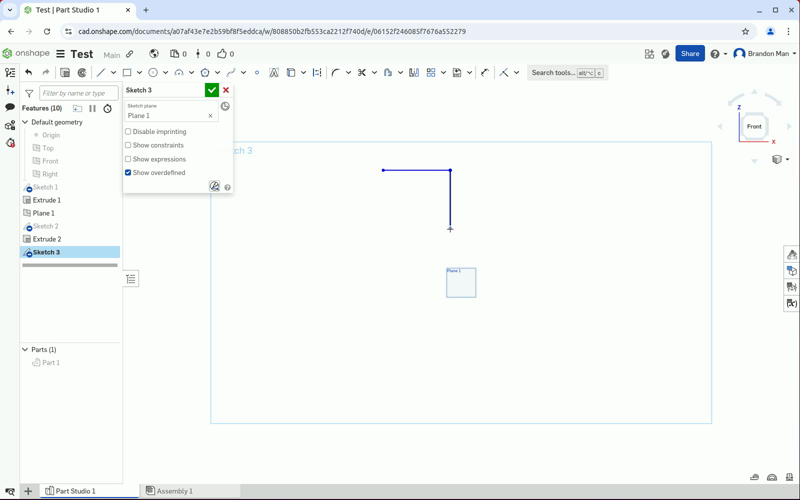
mouse_move(450, 228)
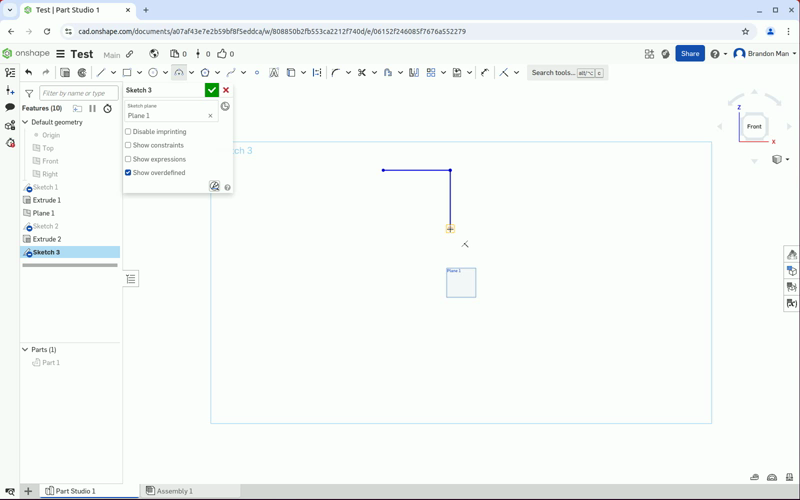
click(450, 228)
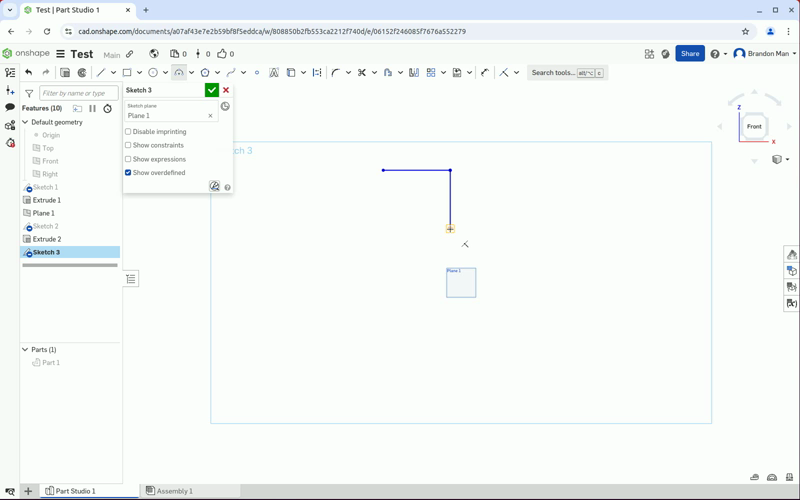
mouse_move(383, 170)
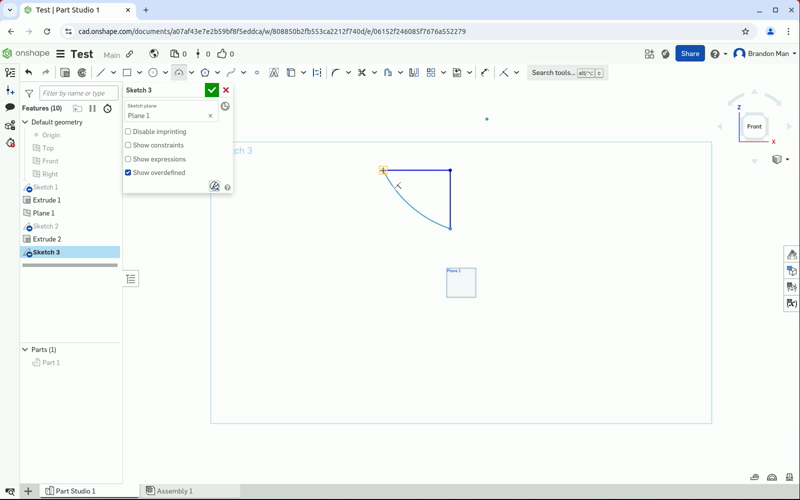
click(383, 170)
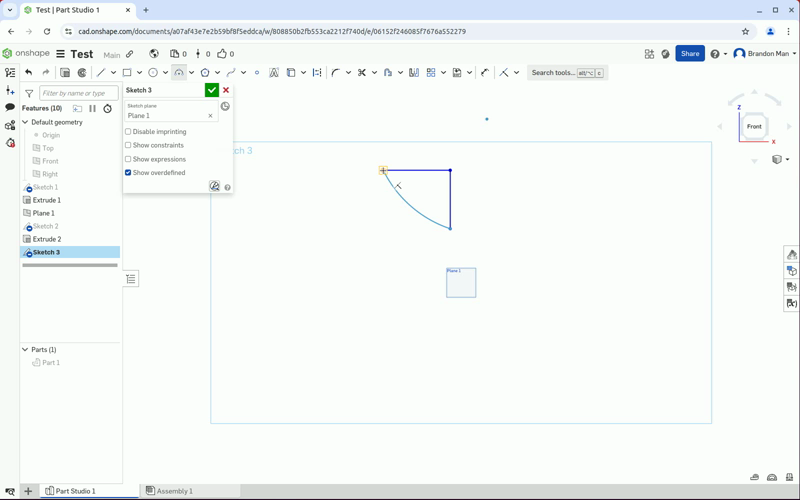
key_down(shift)
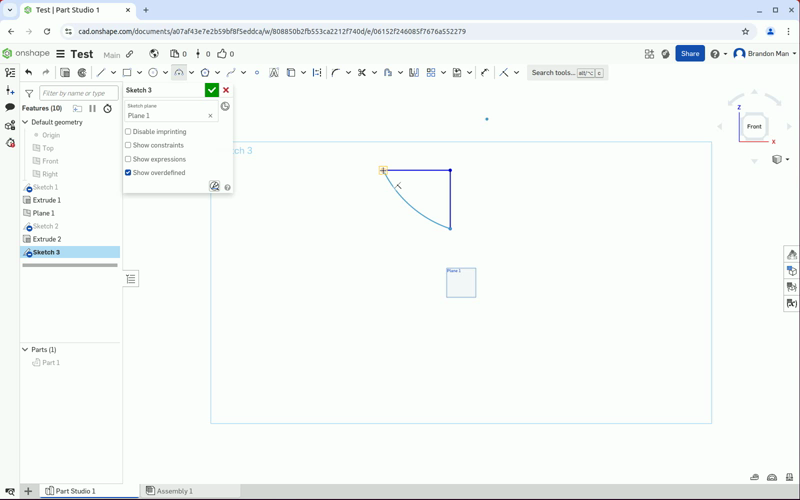
mouse_move(467, 142)
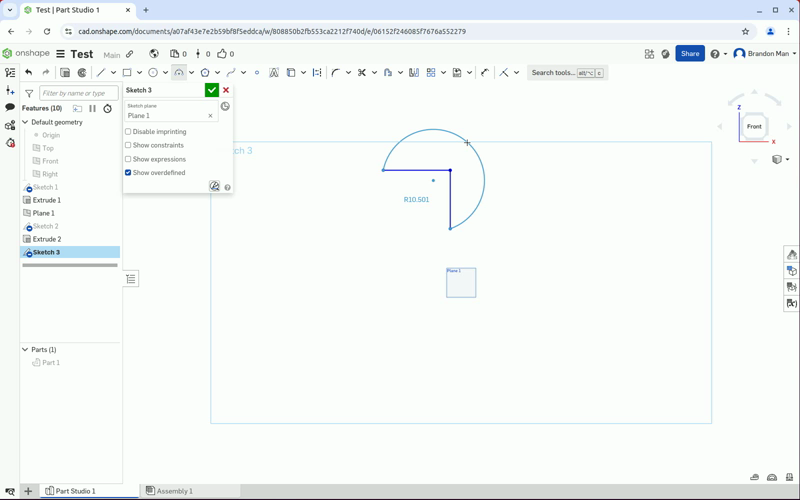
click(467, 142)
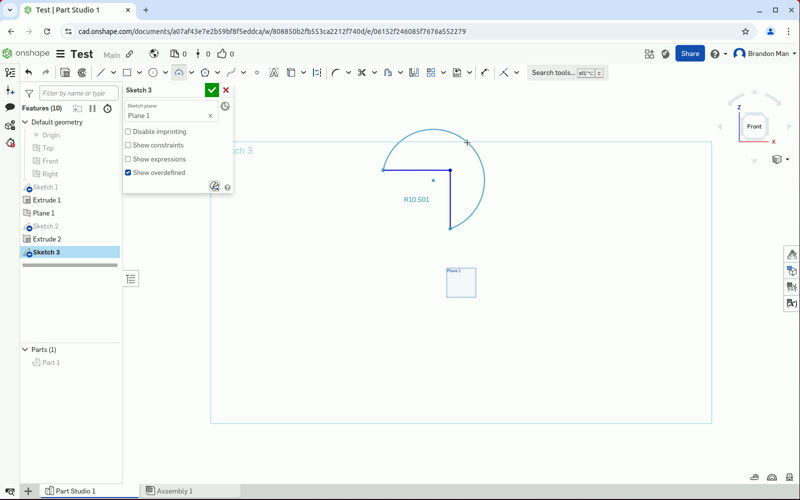
key_up(shift)
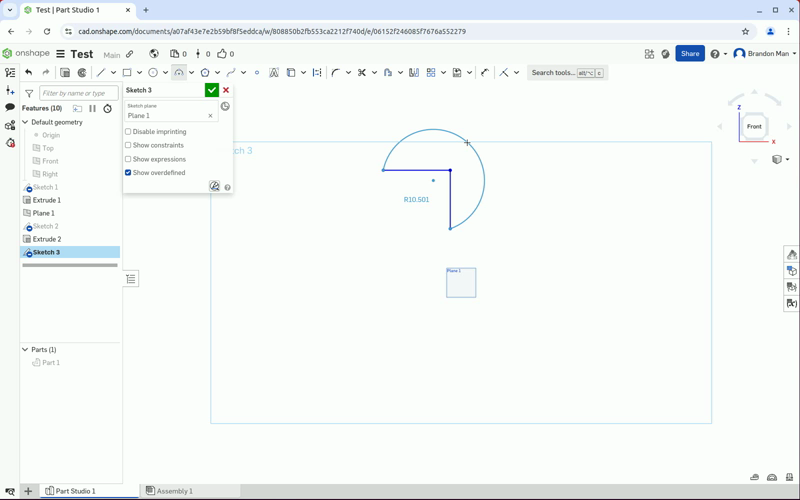
key(esc)
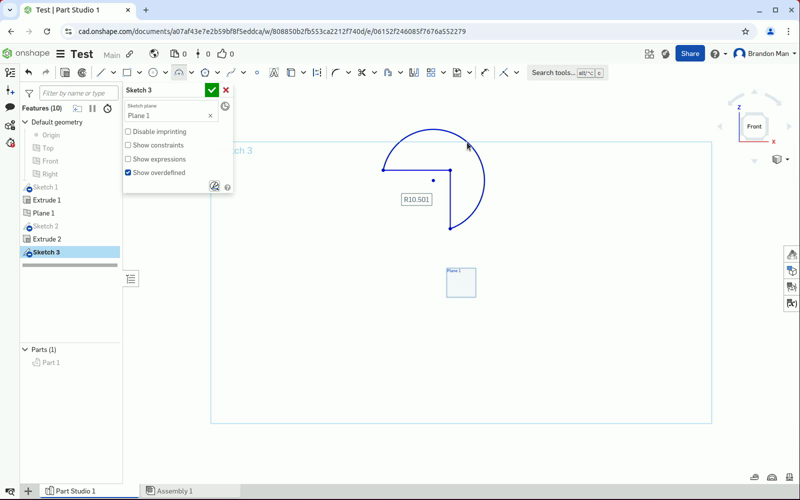
mouse_move(437, 155)
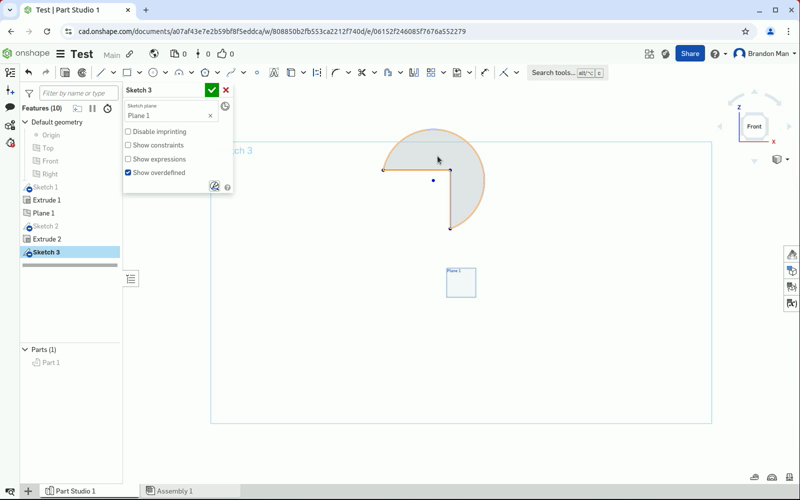
click(437, 155)
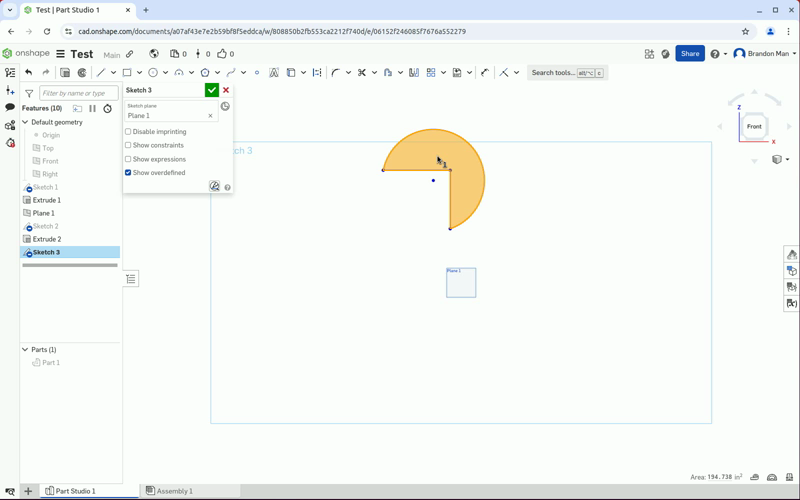
mouse_move(73, 352)
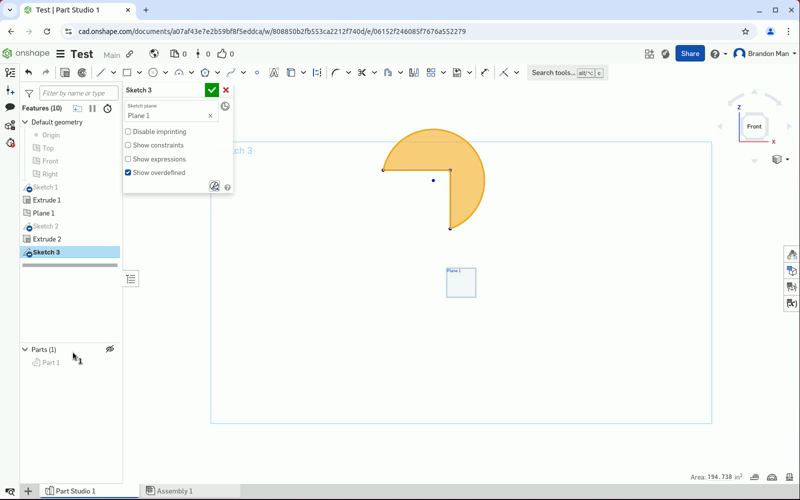
key(shift+y)
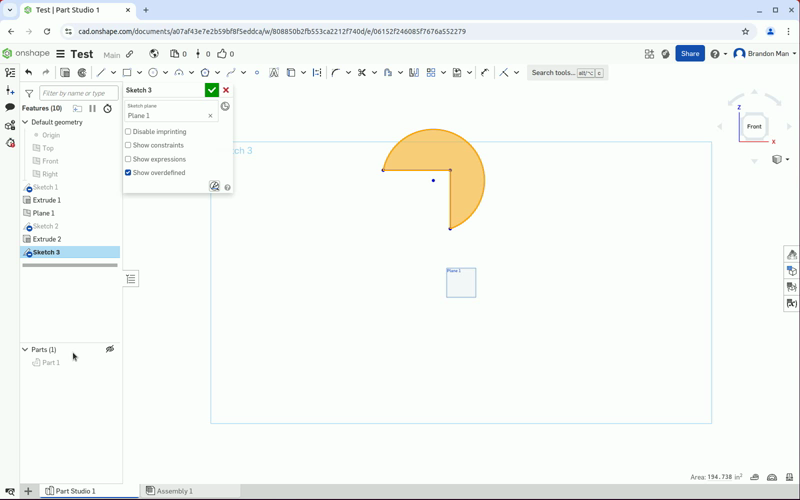
key(shift+e)
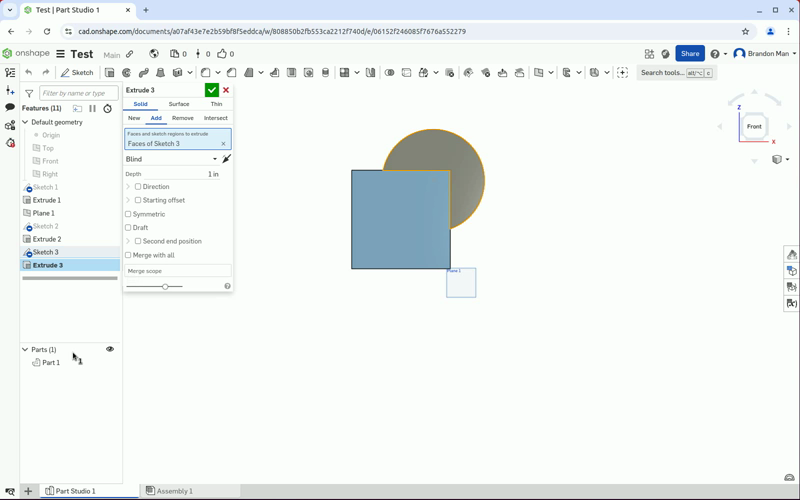
mouse_move(143, 106)
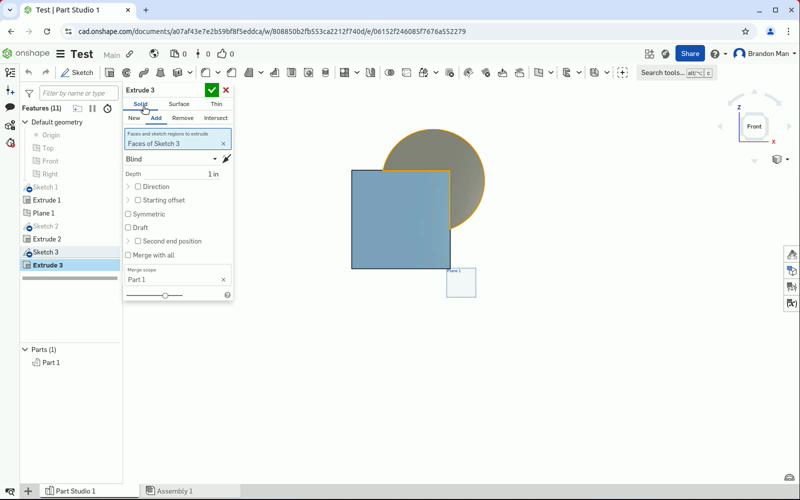
click(143, 106)
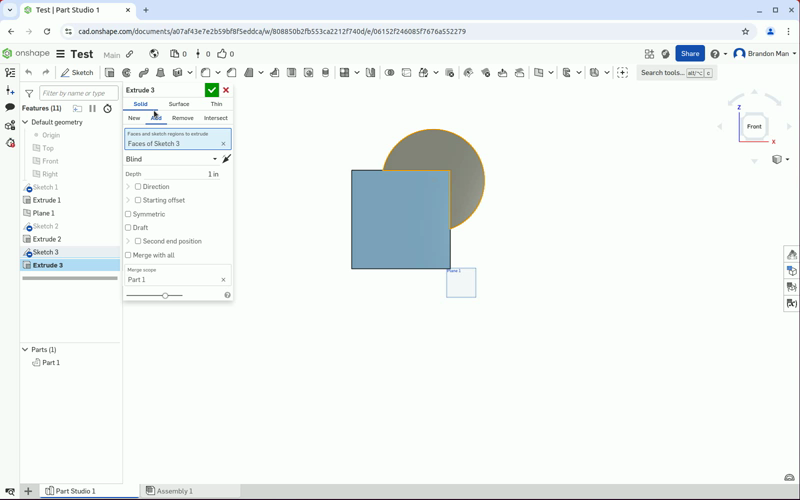
mouse_move(186, 120)
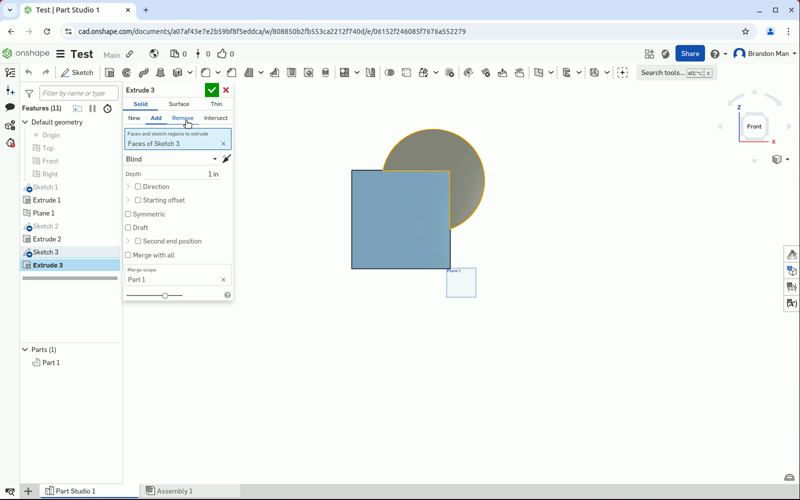
click(186, 120)
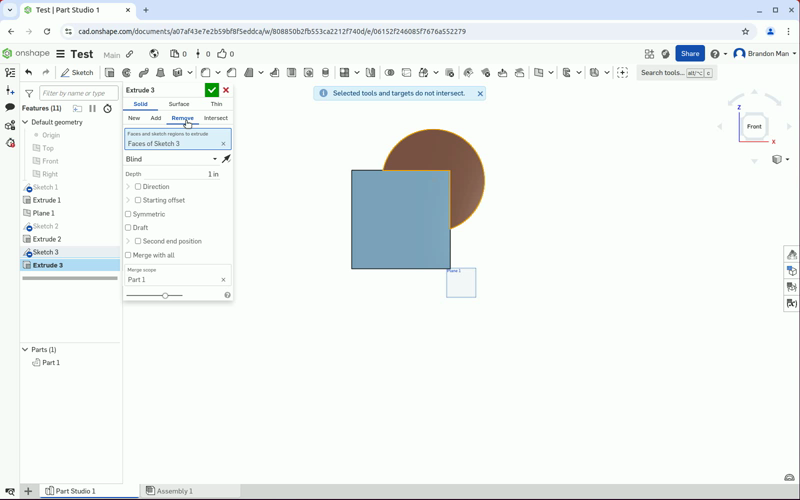
key(tab, 4)
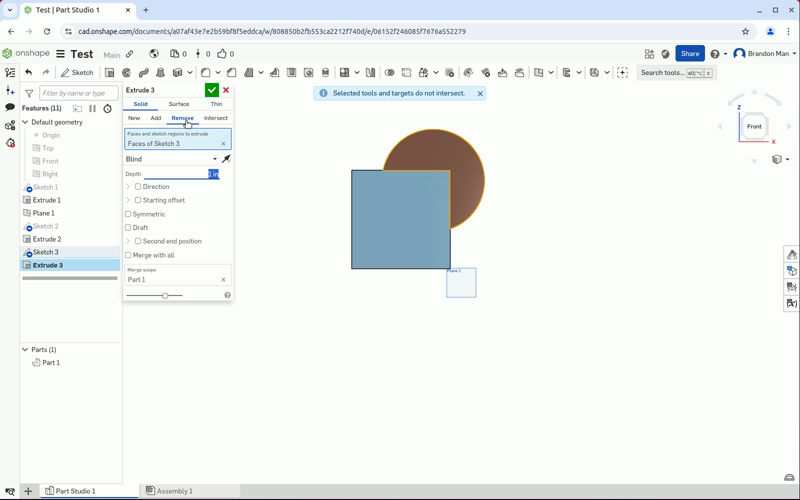
text(26.96)
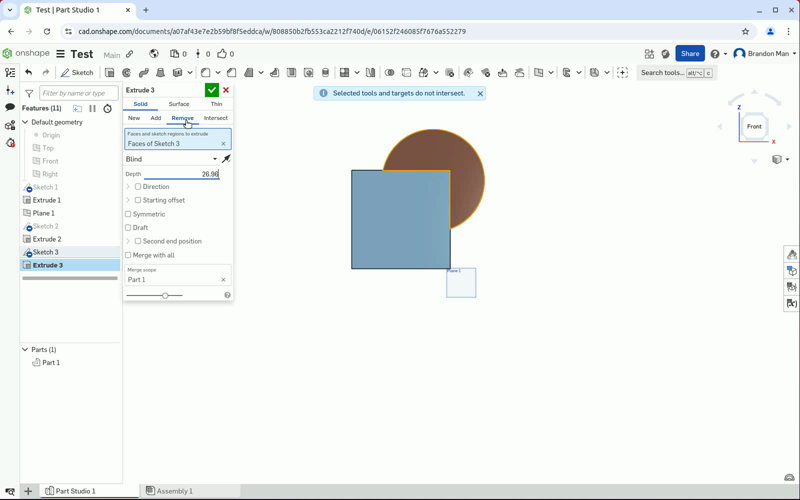
key(tab, 6)
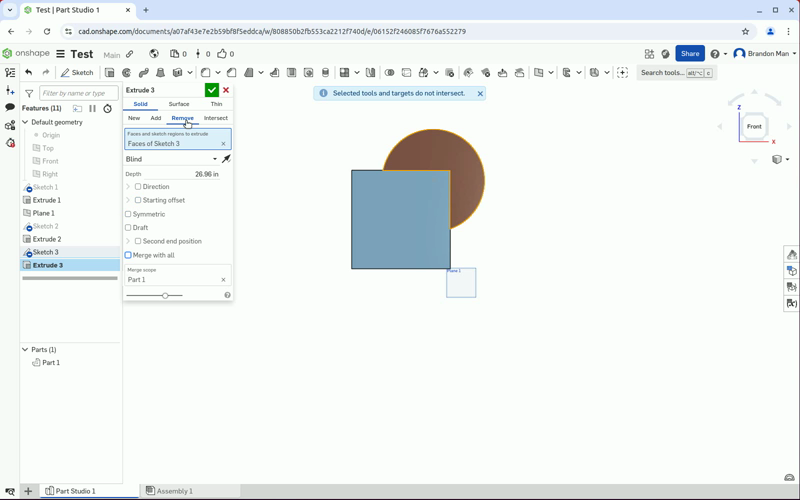
key(space)
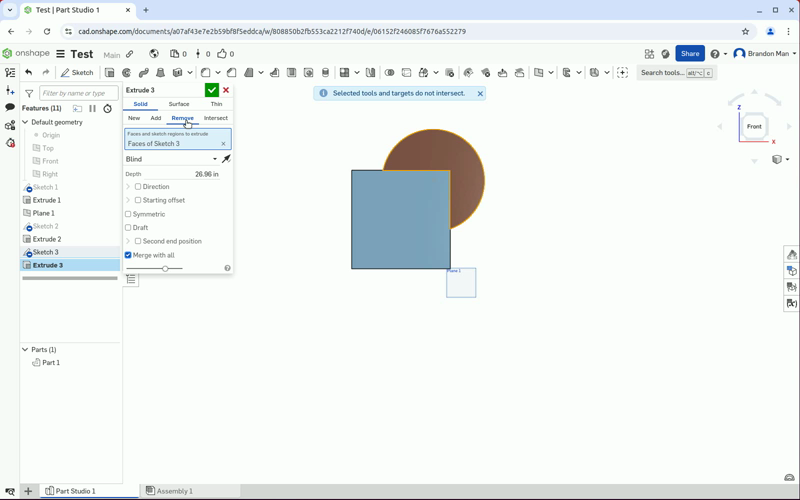
key(enter)
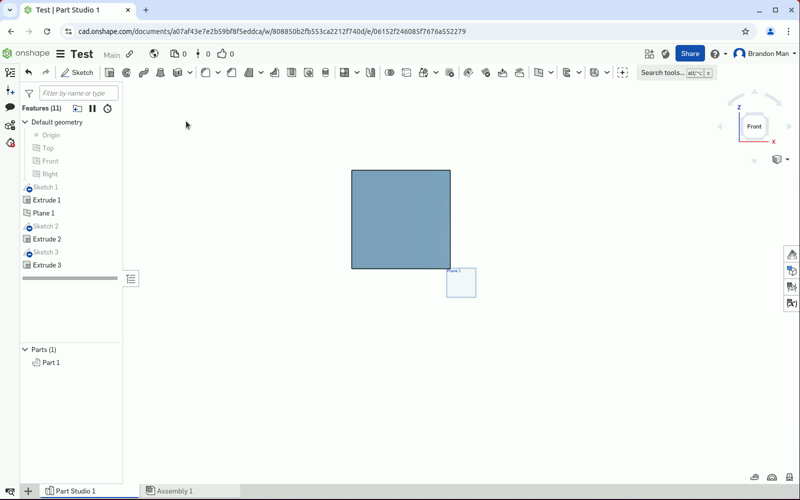
key(shift+h)
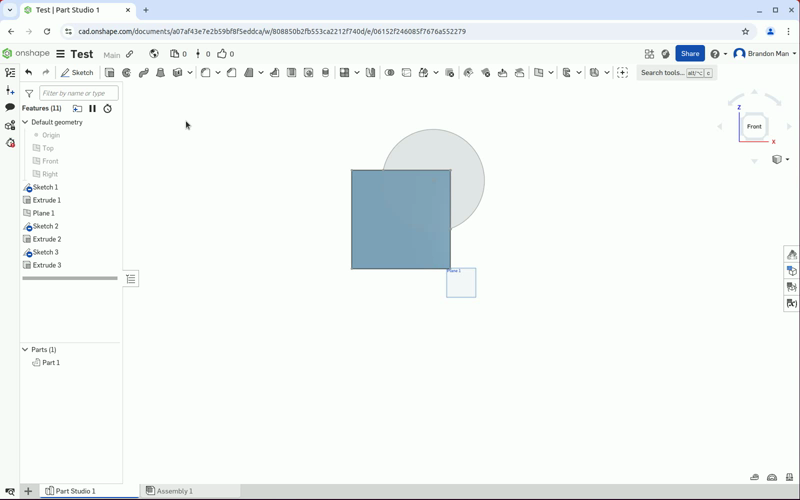
key(shift+h)
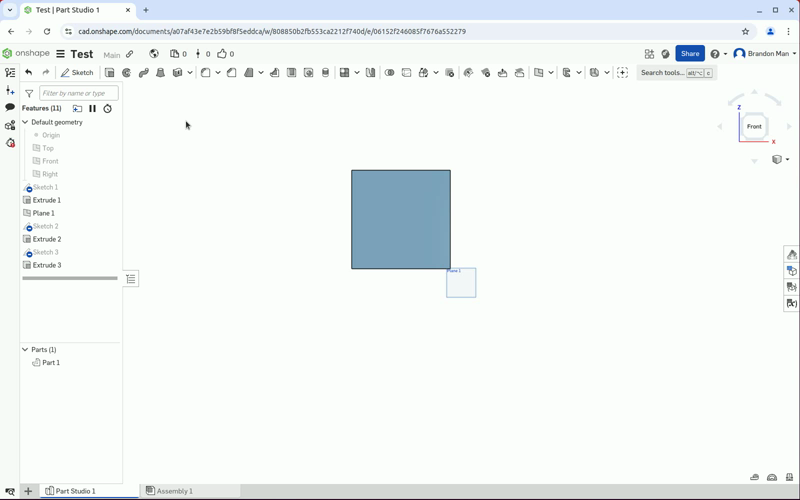
mouse_move(73, 189)
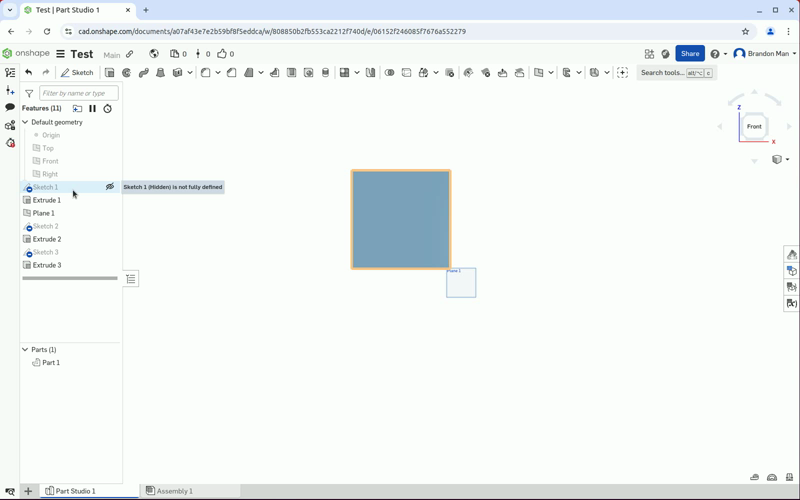
click(73, 189)
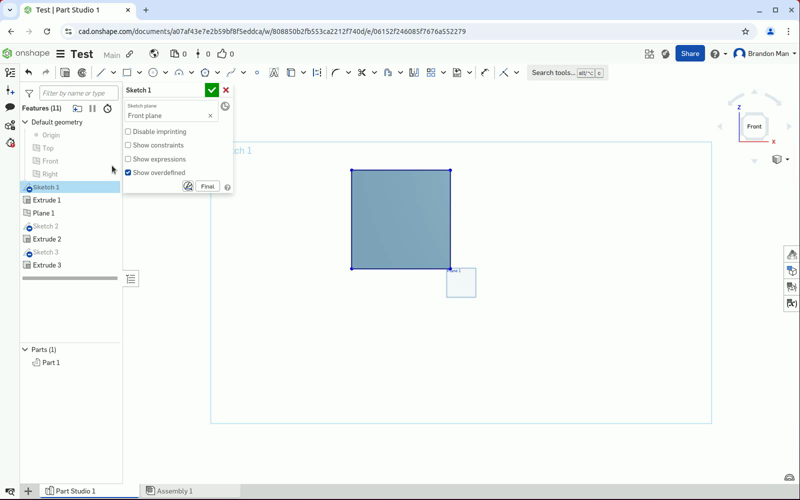
mouse_move(229, 92)
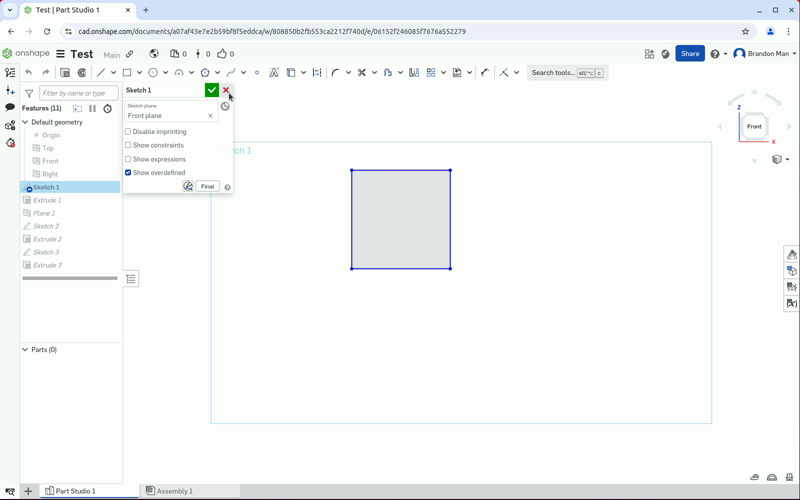
click(229, 92)
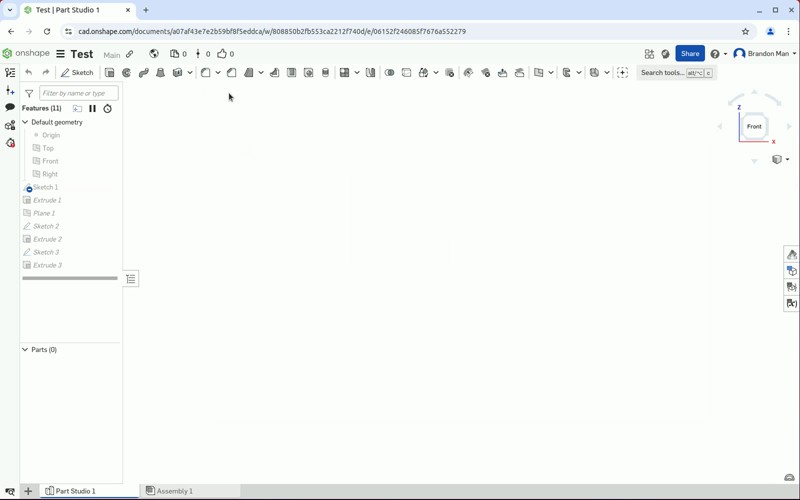
key(shift+s)
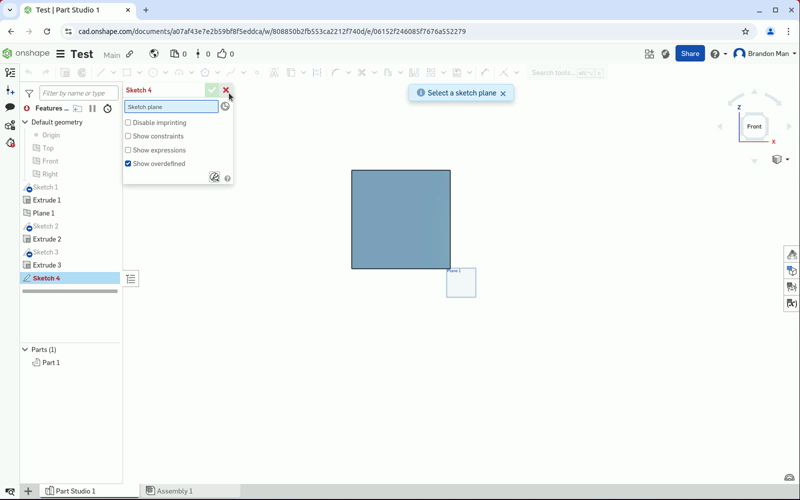
mouse_move(73, 215)
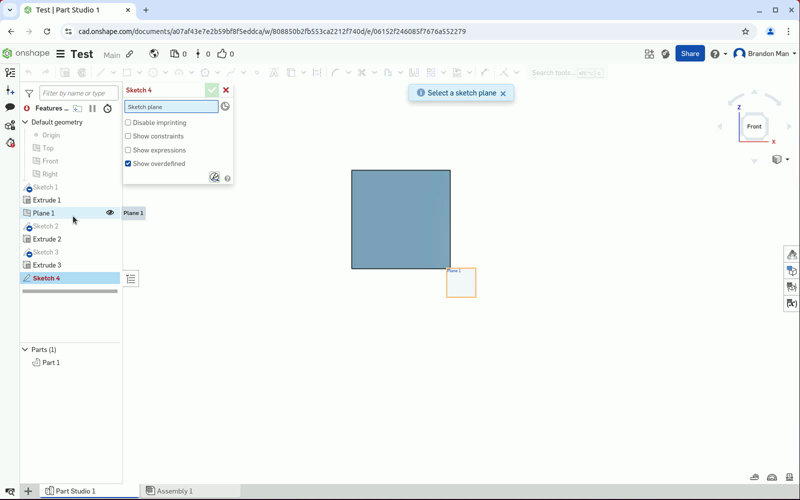
click(73, 215)
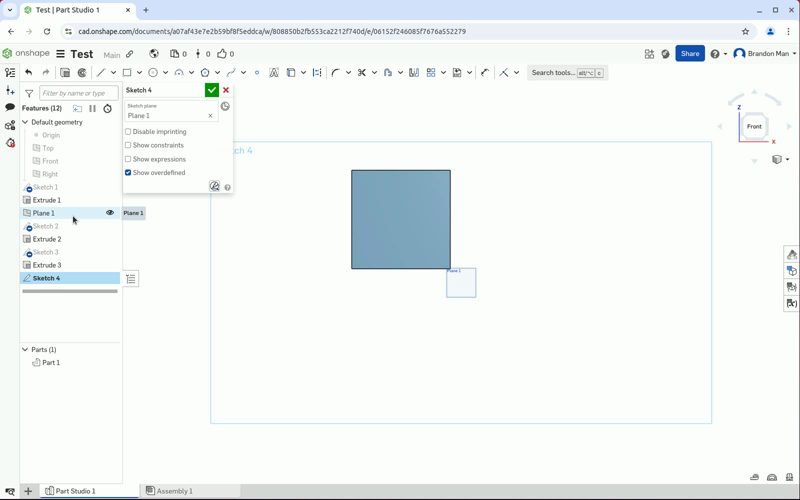
mouse_move(73, 352)
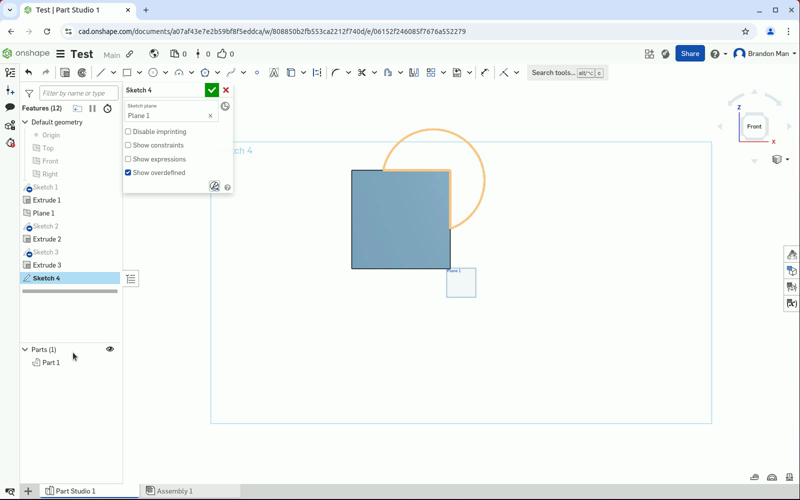
key(y)
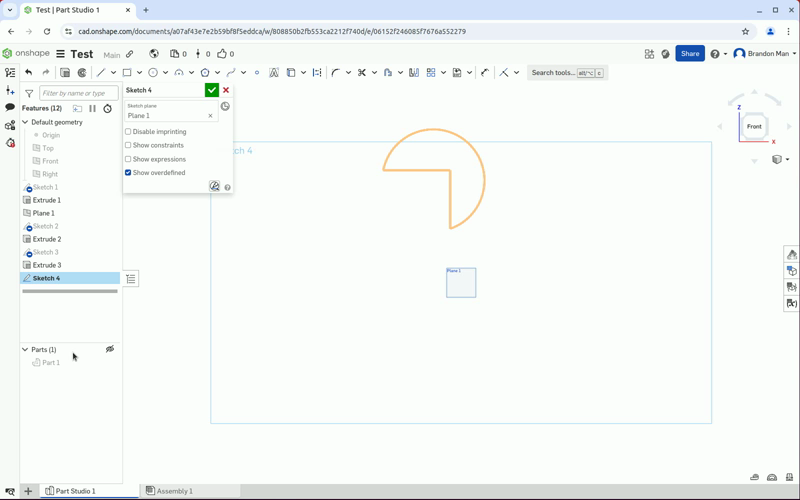
key(a)
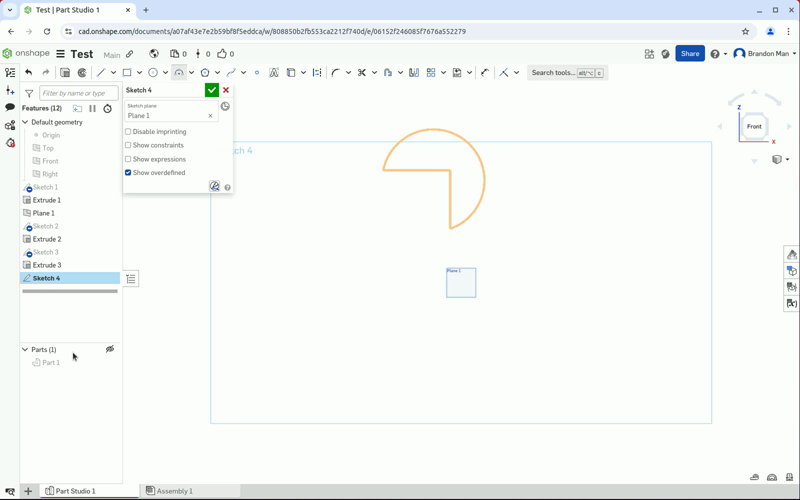
key_down(shift)
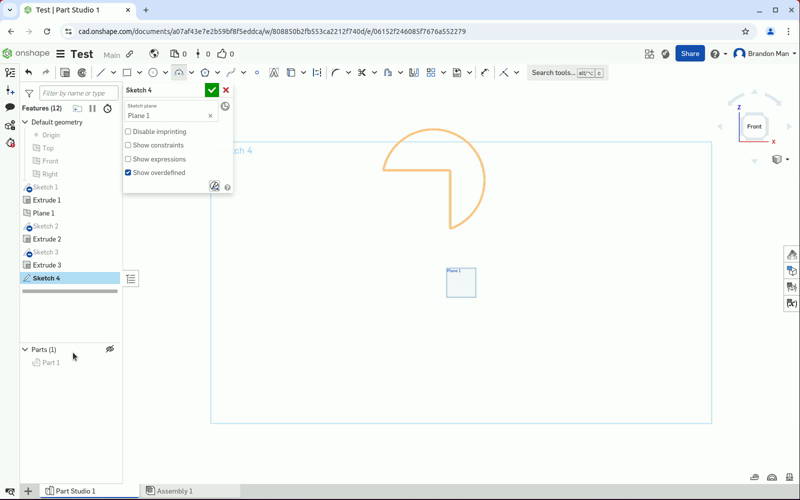
mouse_move(383, 170)
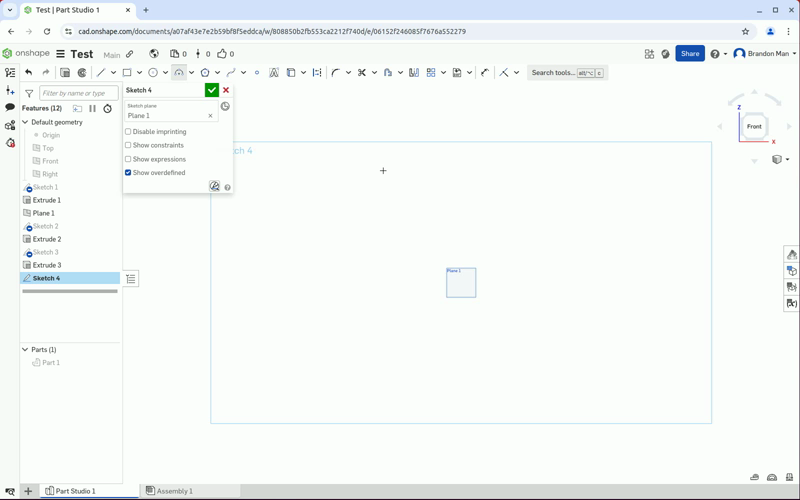
click(383, 170)
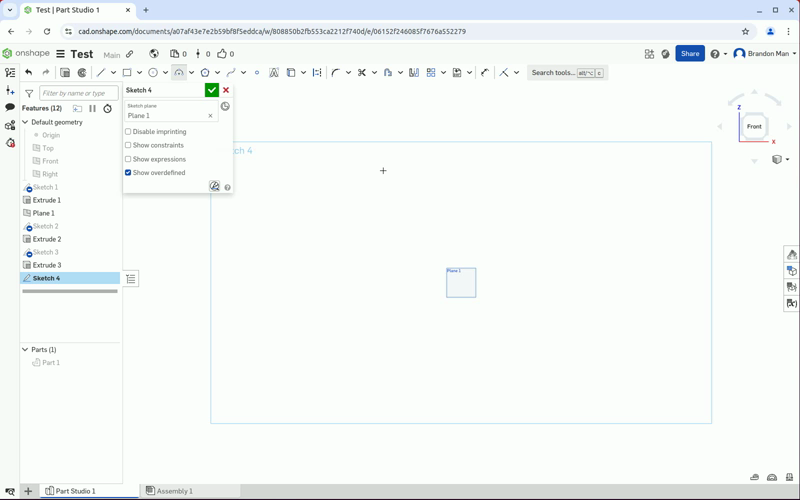
key_up(shift)
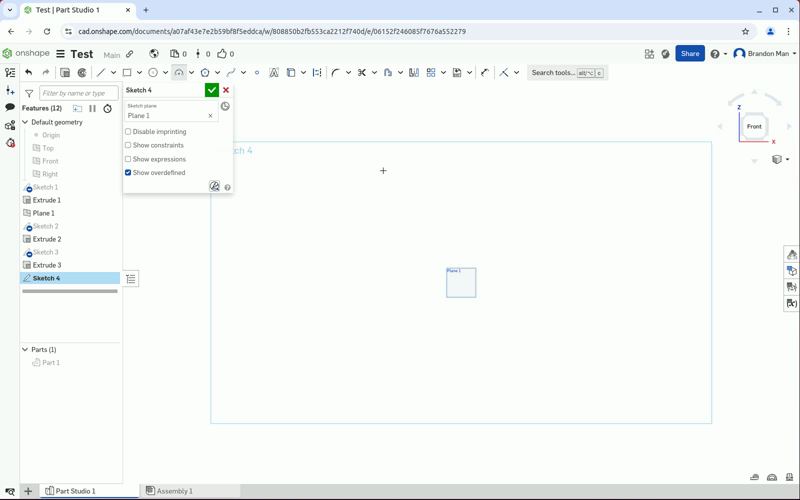
key_down(shift)
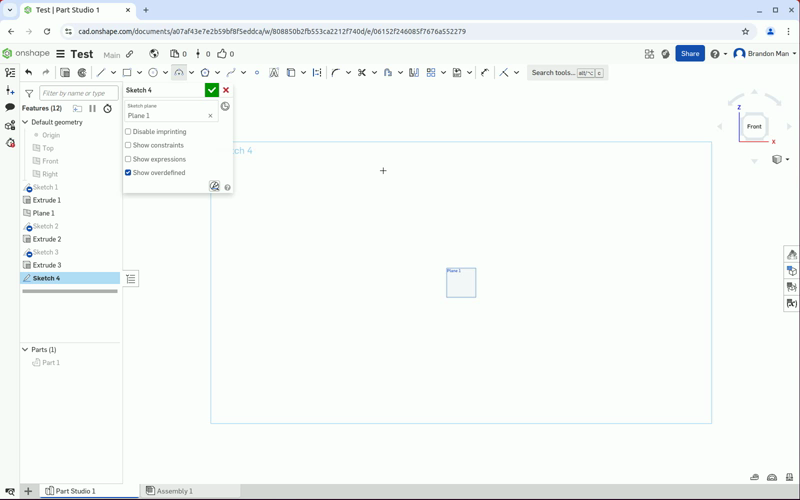
mouse_move(450, 229)
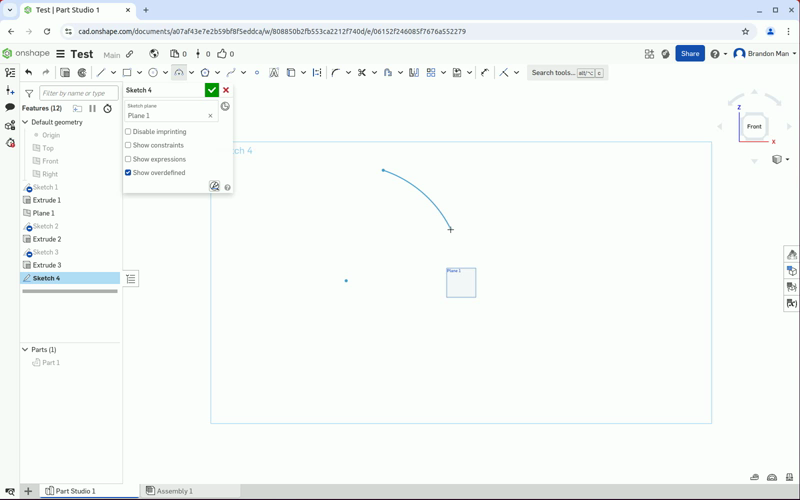
click(450, 229)
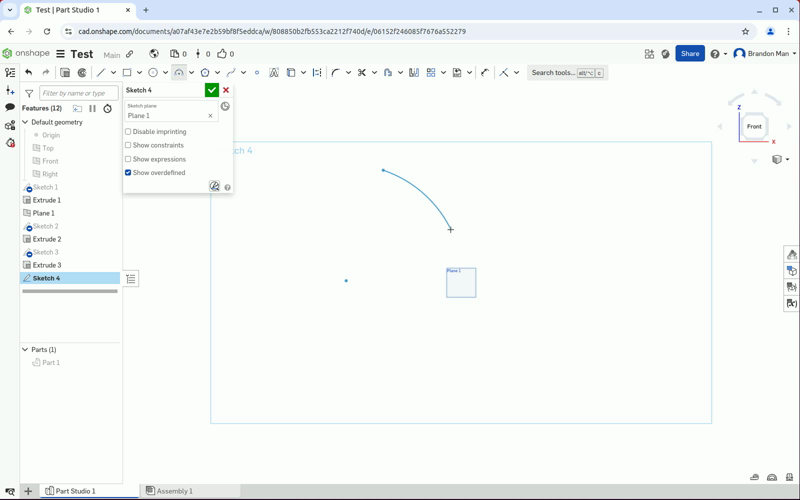
mouse_move(399, 219)
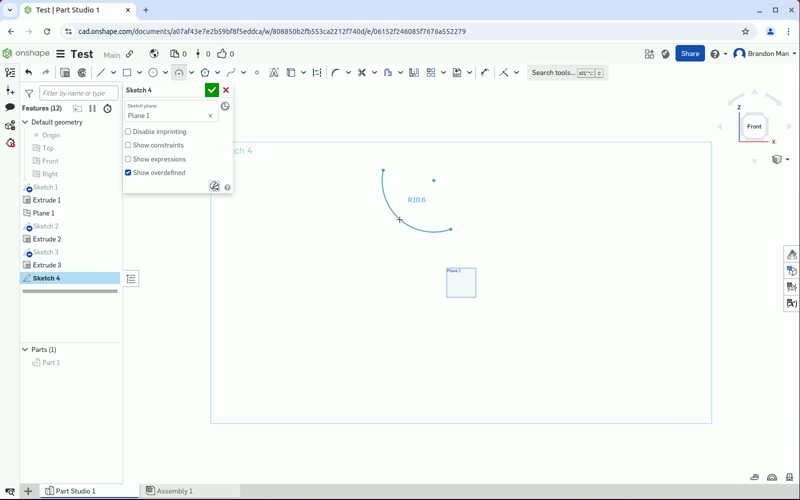
click(399, 219)
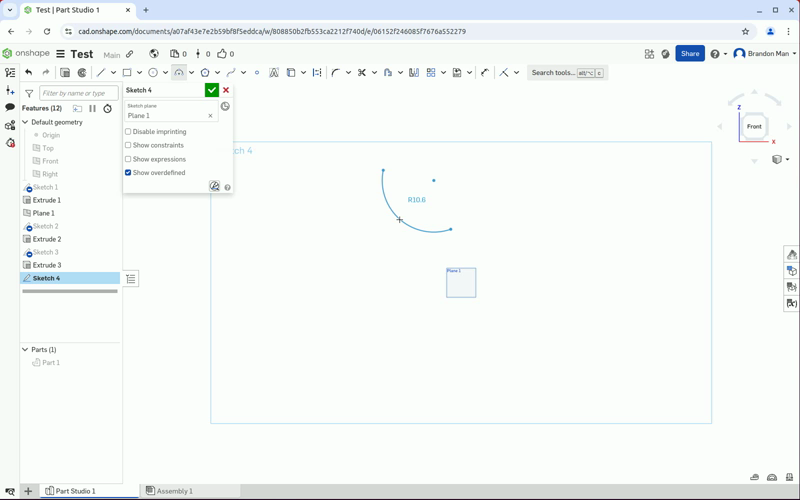
key_up(shift)
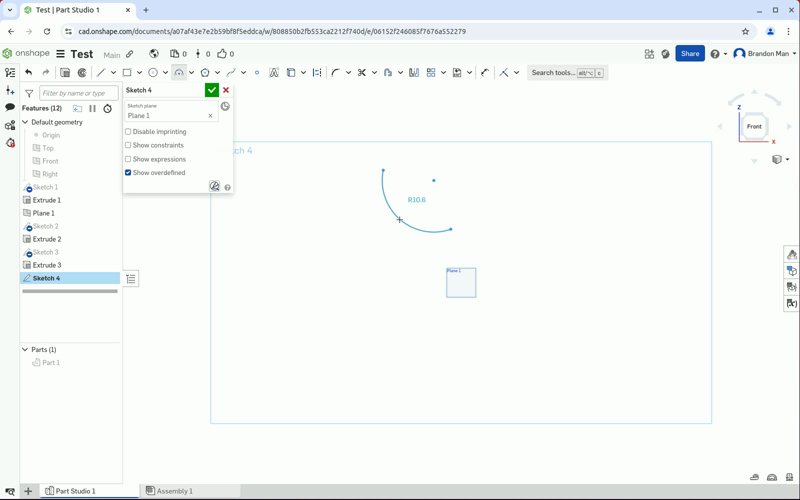
key(esc)
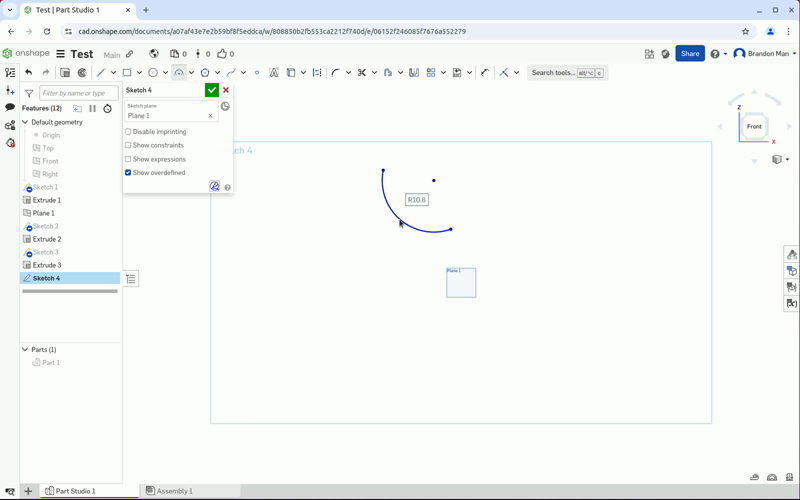
key(l)
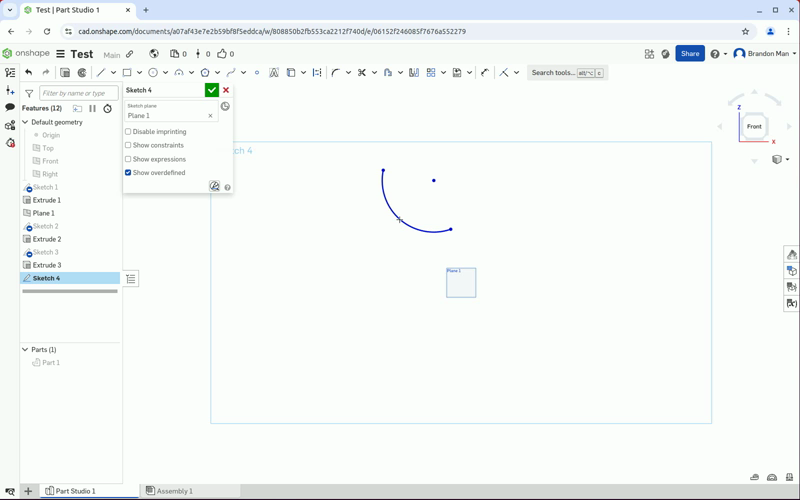
mouse_move(450, 229)
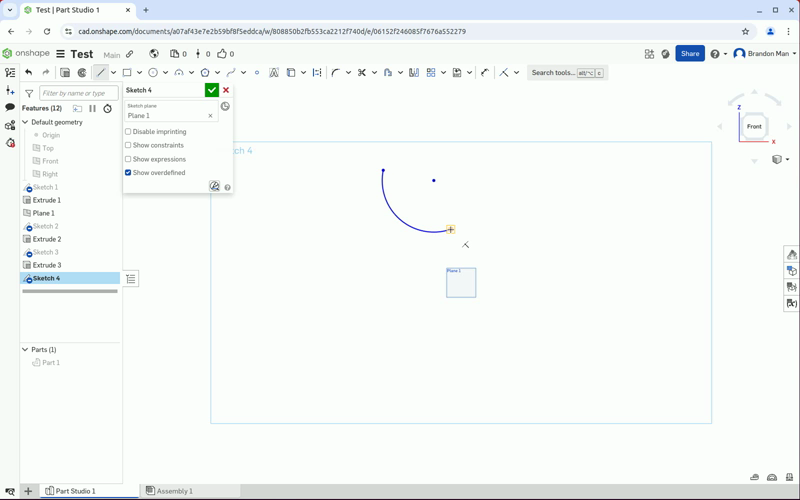
click(450, 229)
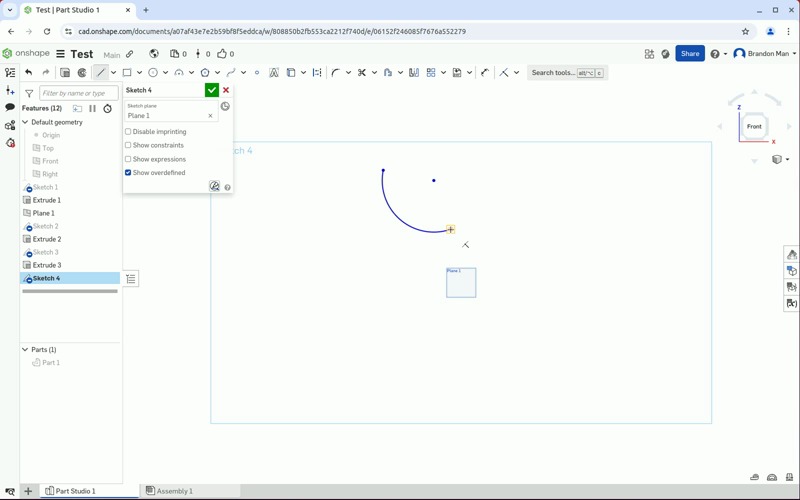
key_down(shift)
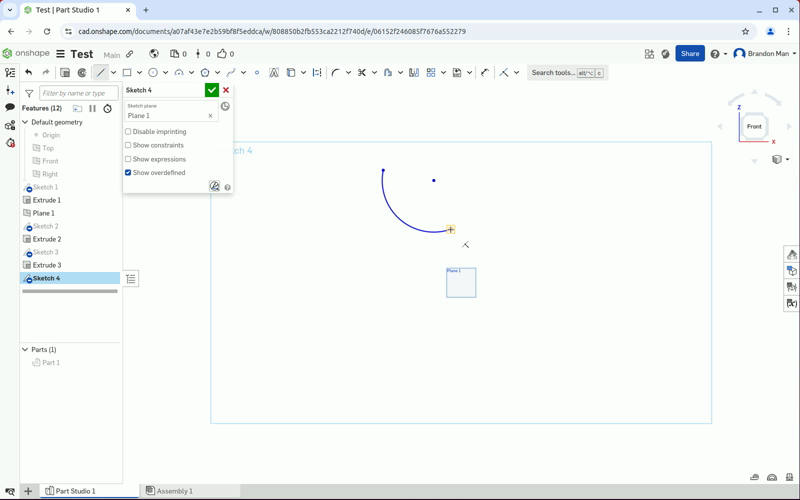
mouse_move(480, 229)
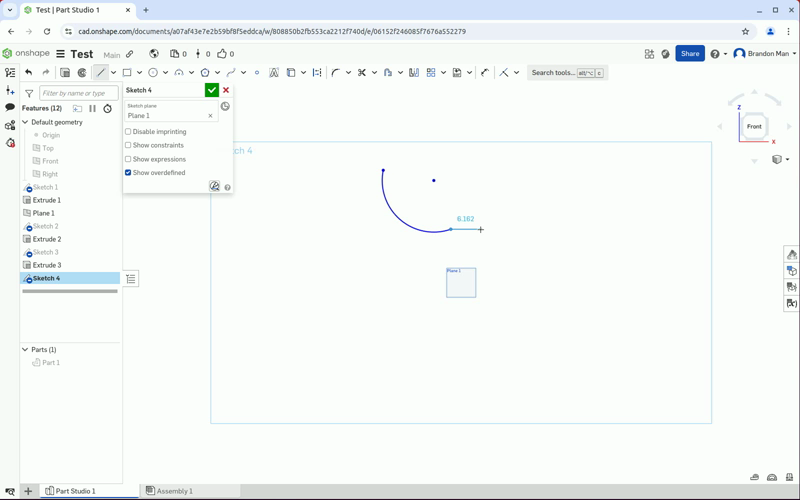
mouse_move(450, 170)
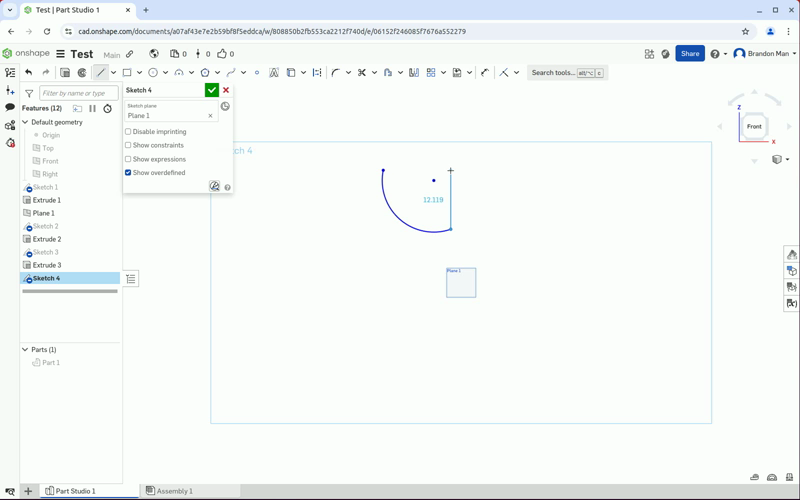
click(450, 170)
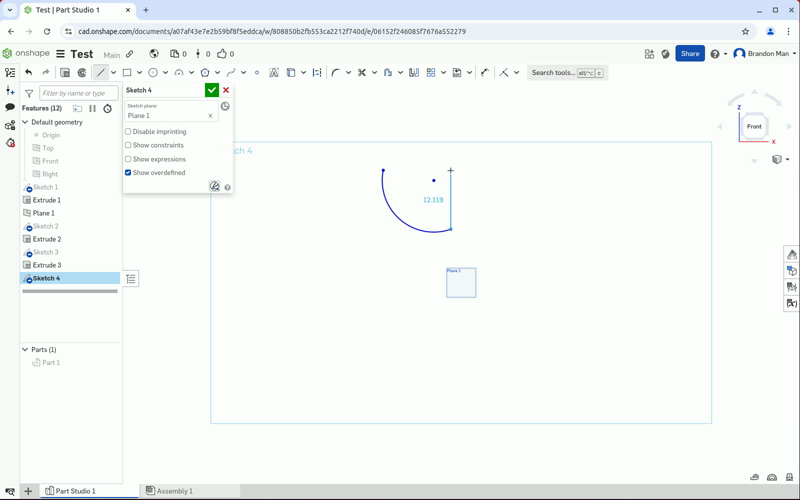
key_up(shift)
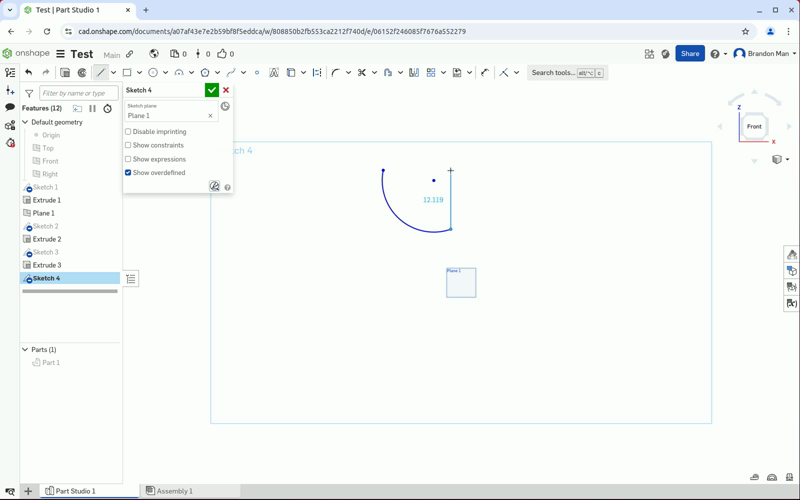
key_down(shift)
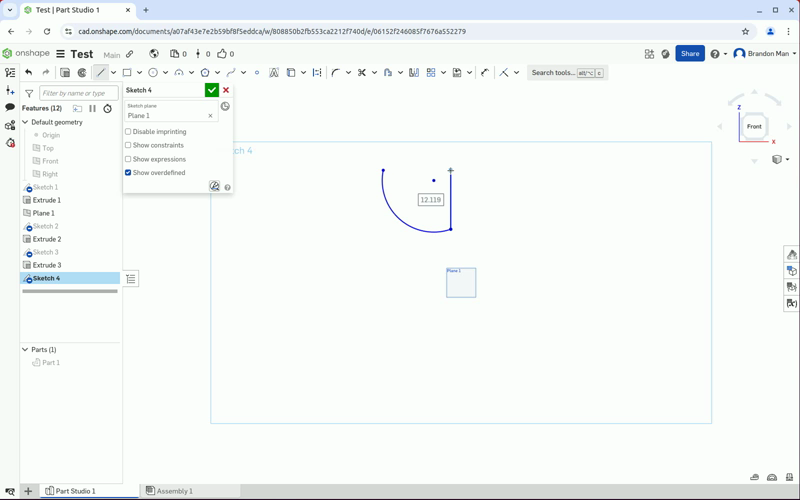
mouse_move(383, 170)
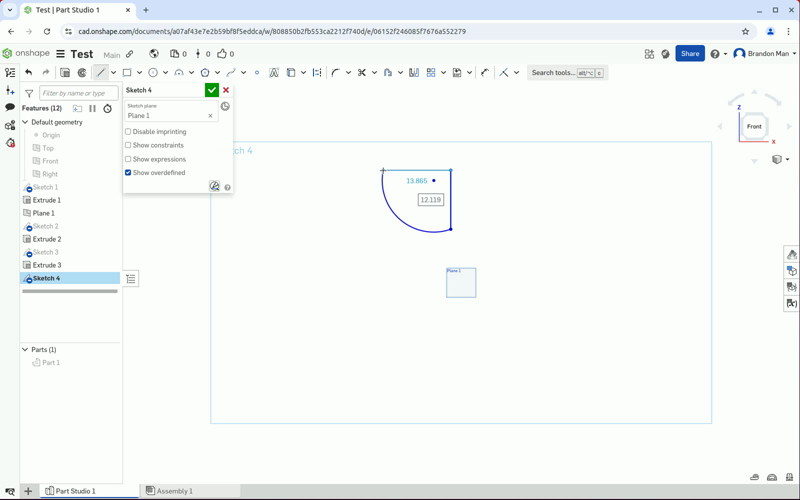
key_up(shift)
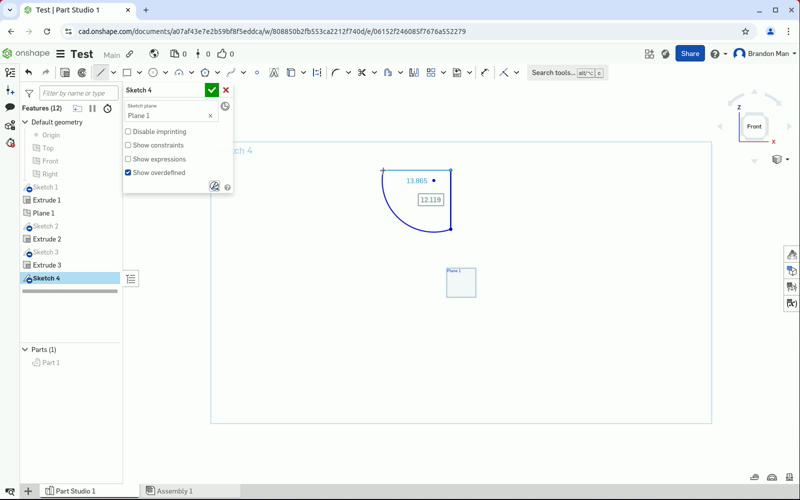
click(383, 170)
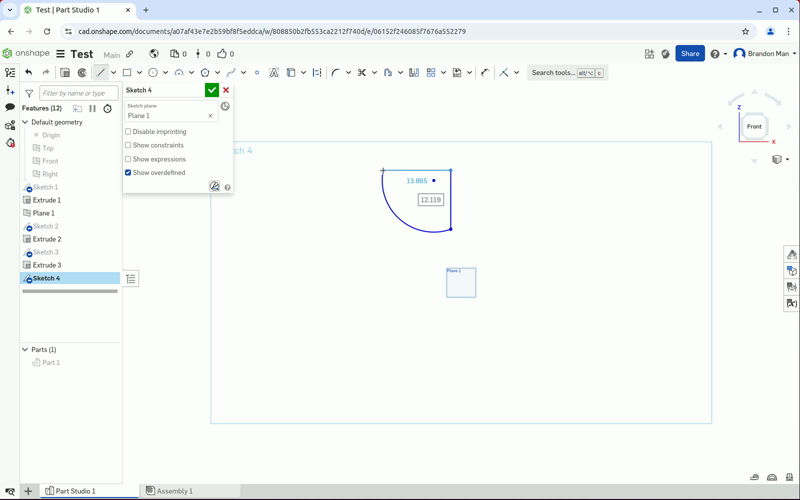
key(esc)
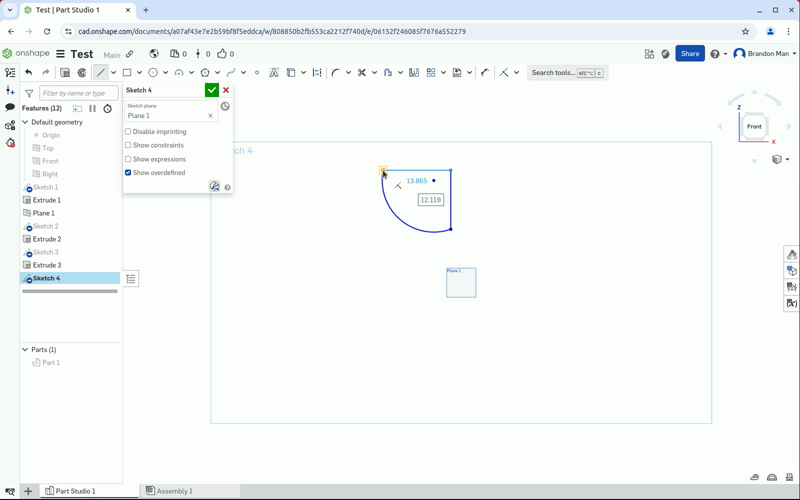
mouse_move(421, 217)
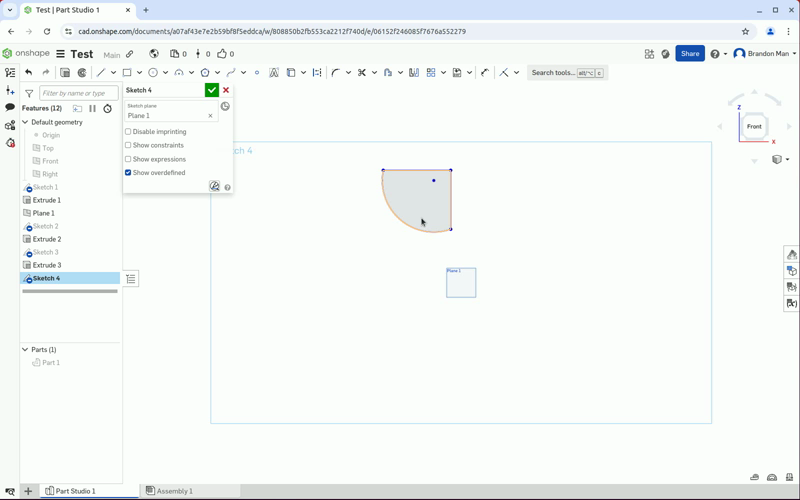
click(421, 217)
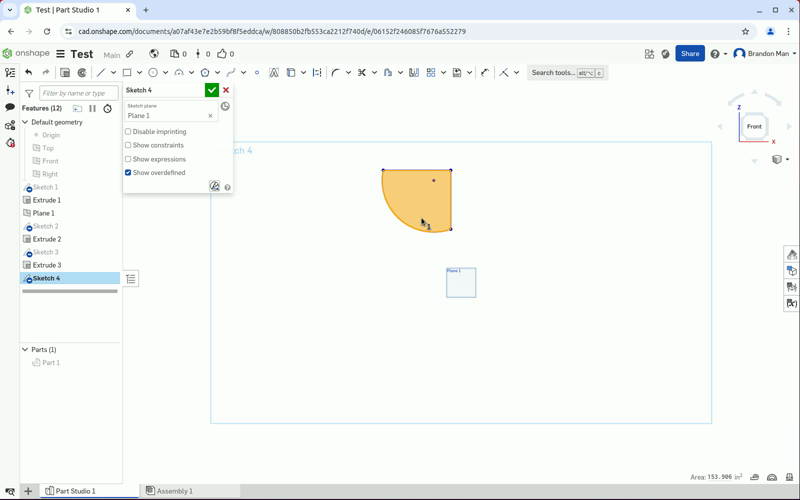
mouse_move(73, 352)
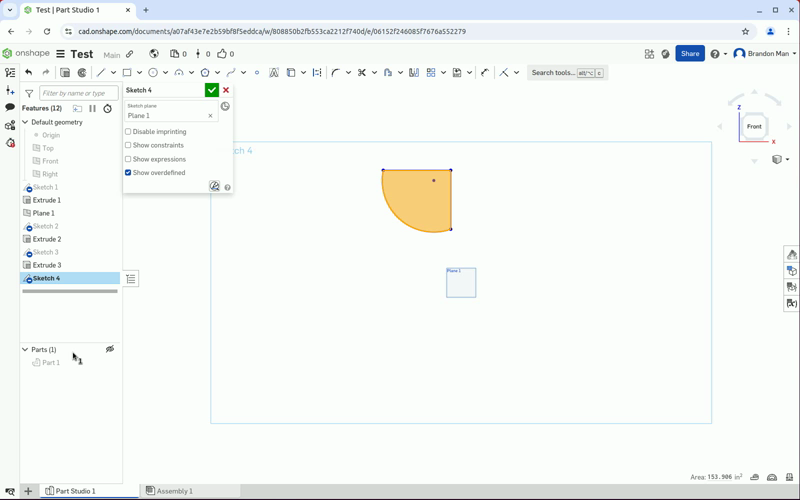
key(shift+y)
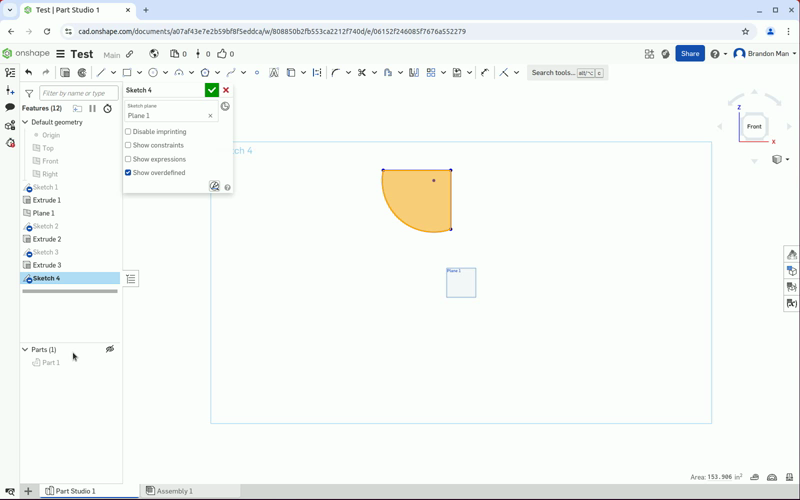
key(shift+e)
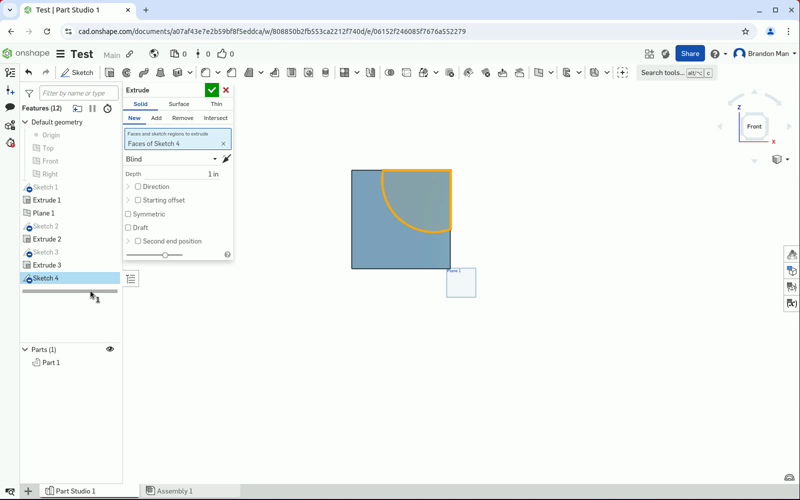
mouse_move(143, 106)
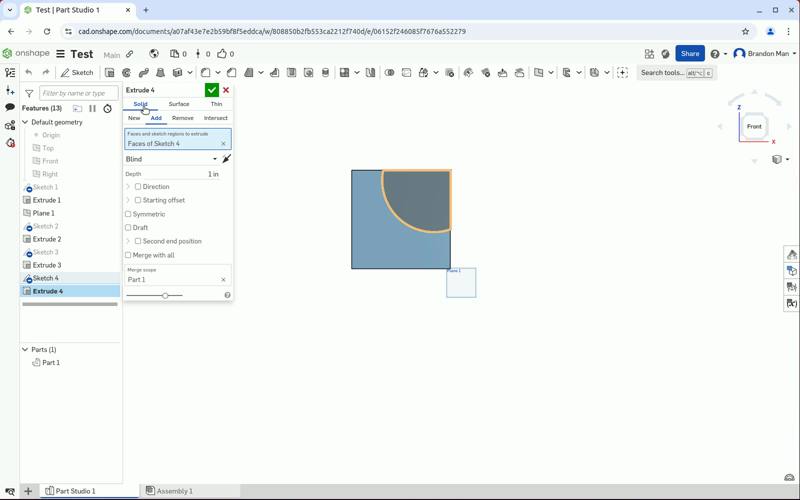
click(143, 106)
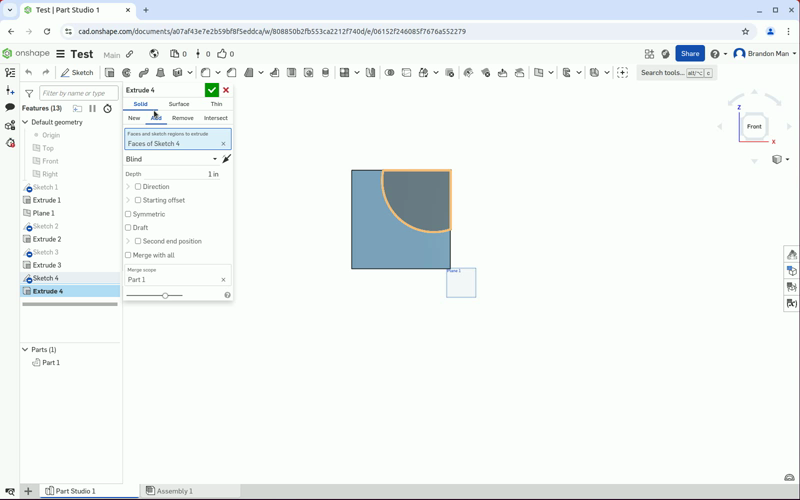
mouse_move(186, 120)
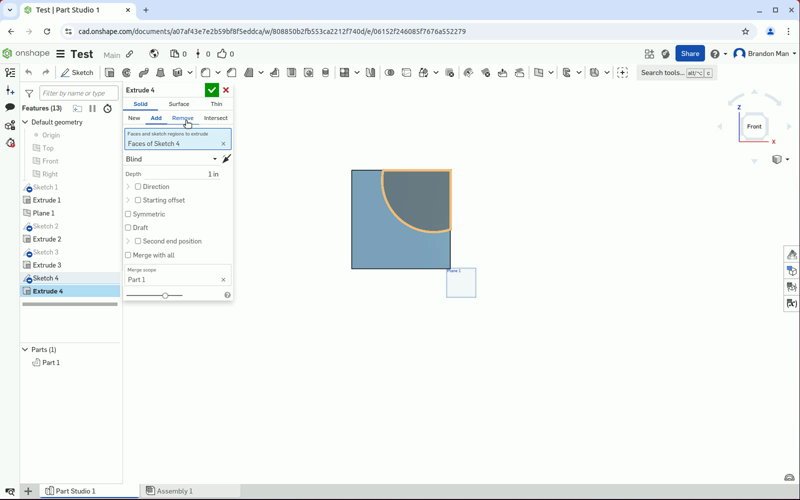
click(186, 120)
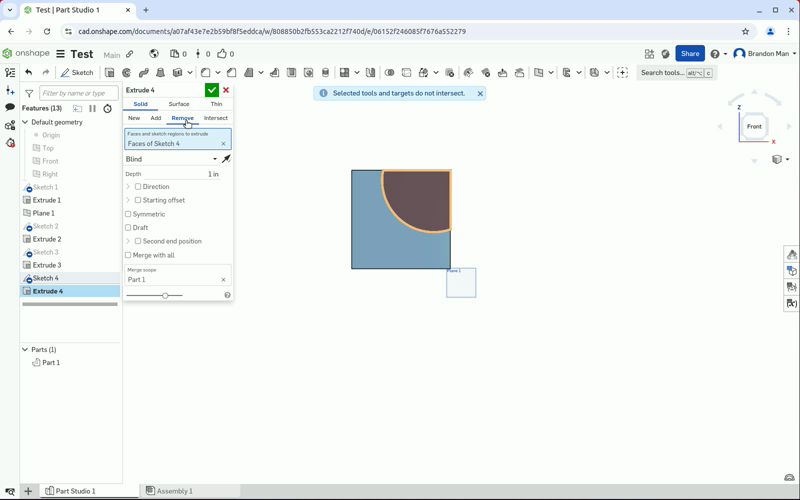
key(tab, 4)
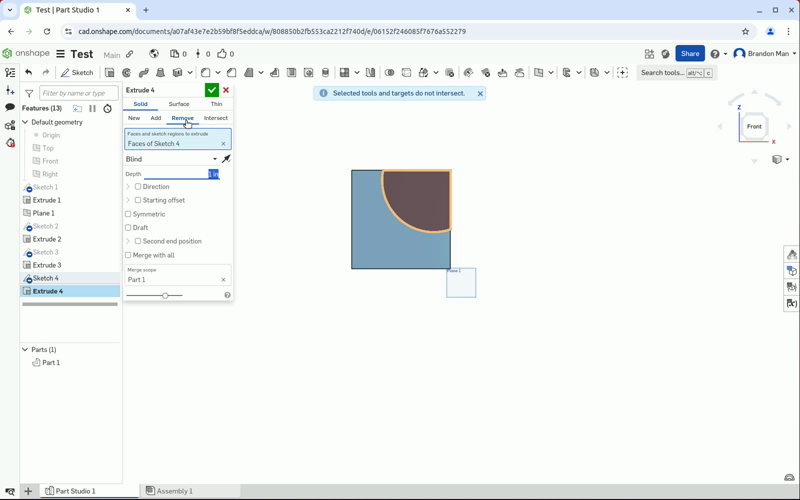
text(26.96)
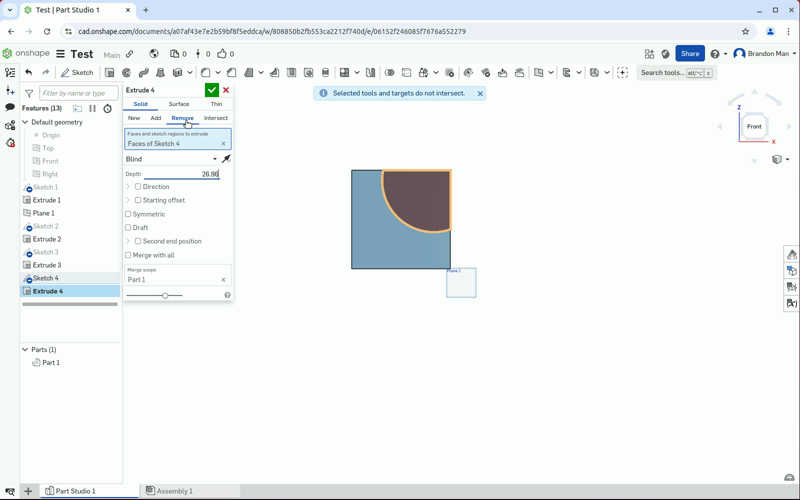
key(tab, 6)
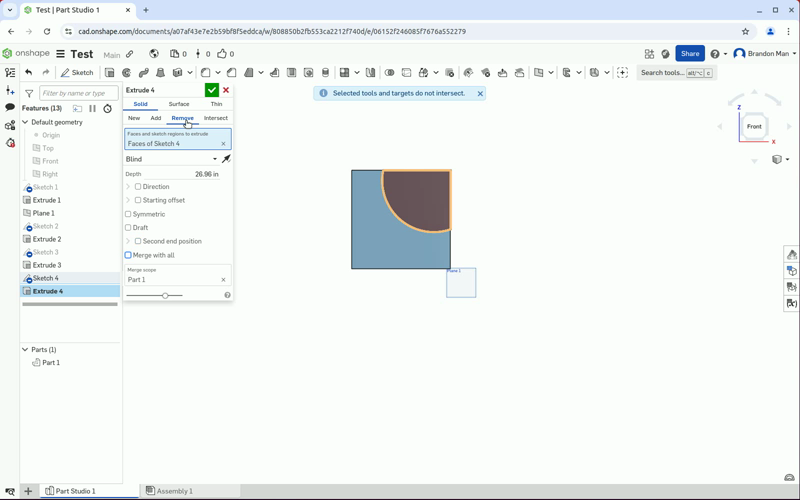
key(space)
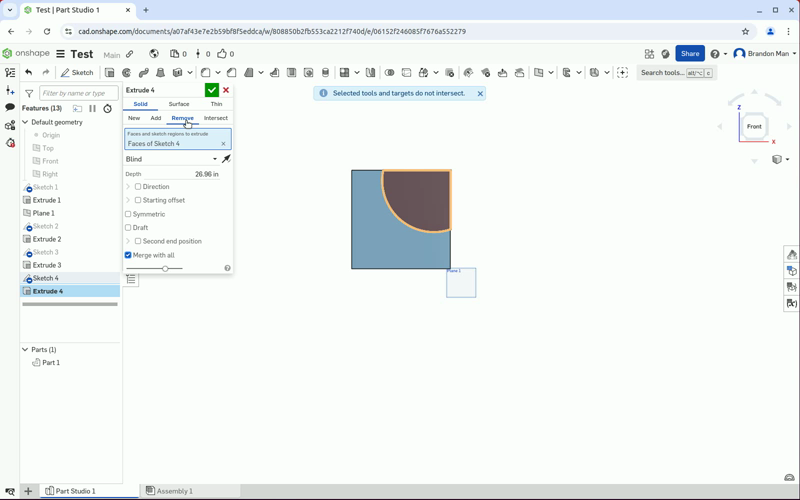
key(enter)
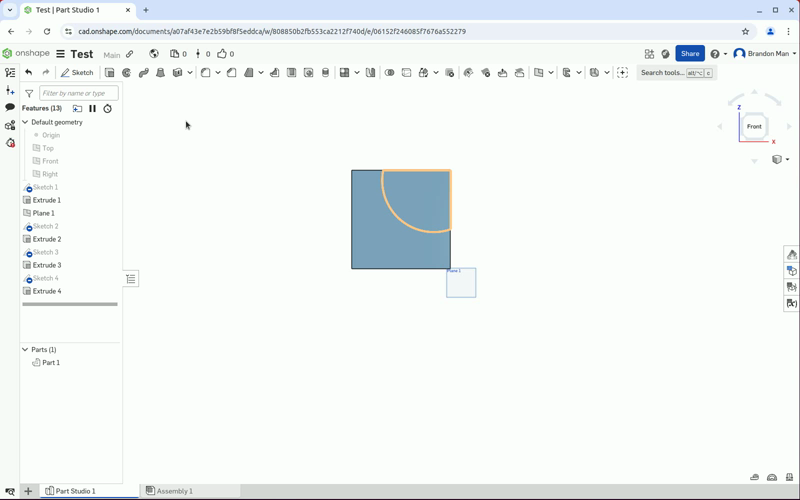
key(shift+h)
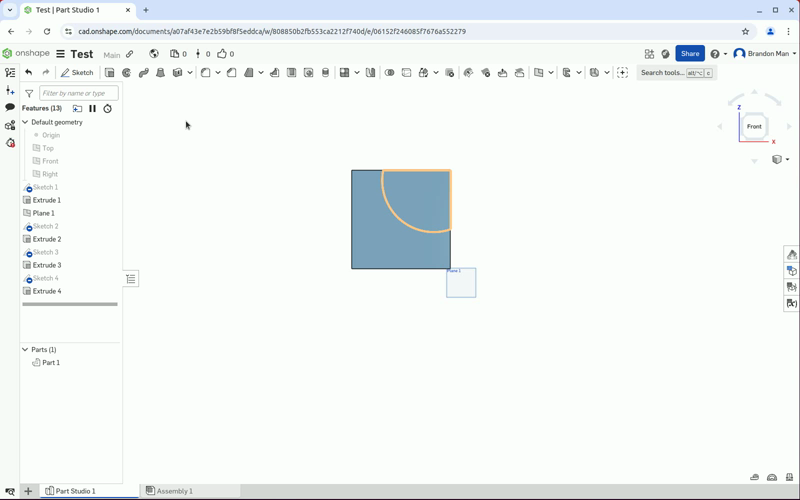
key(shift+h)
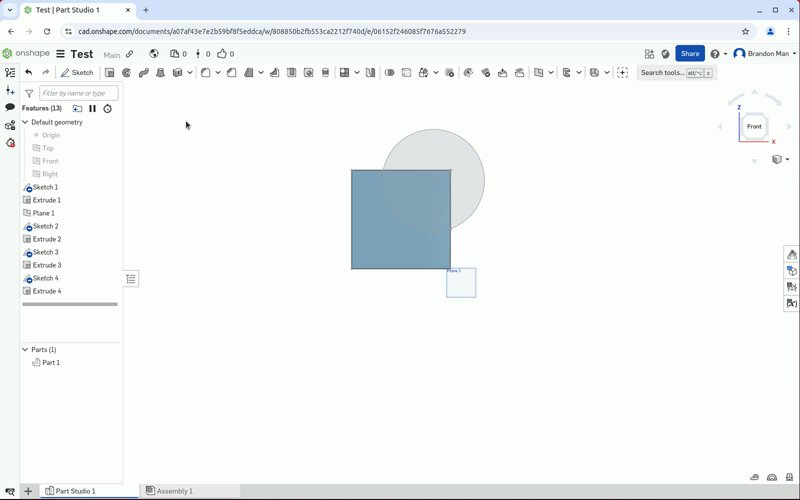
key(shift+7)
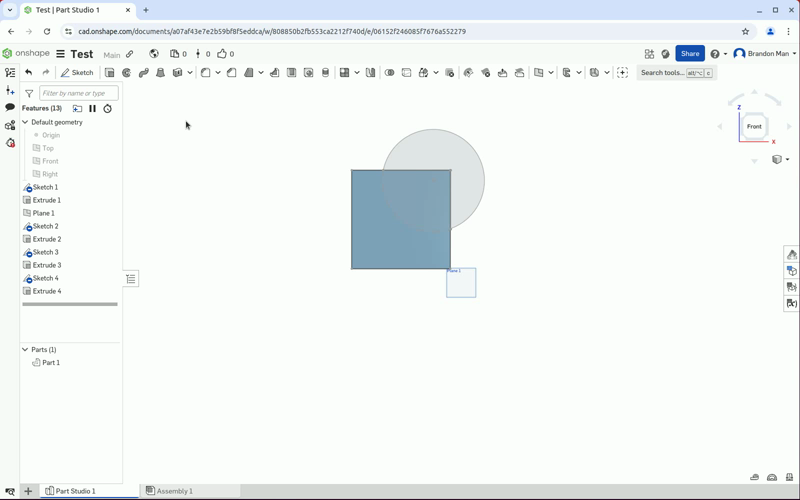
key(left, 2)
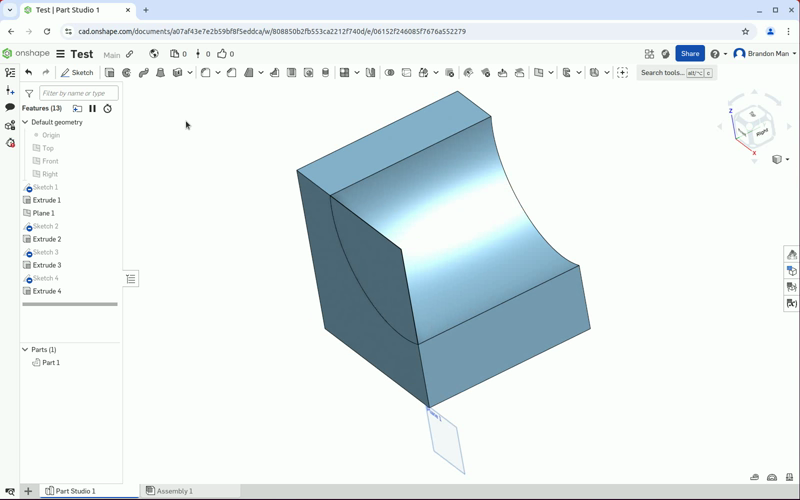
key(down, 2)
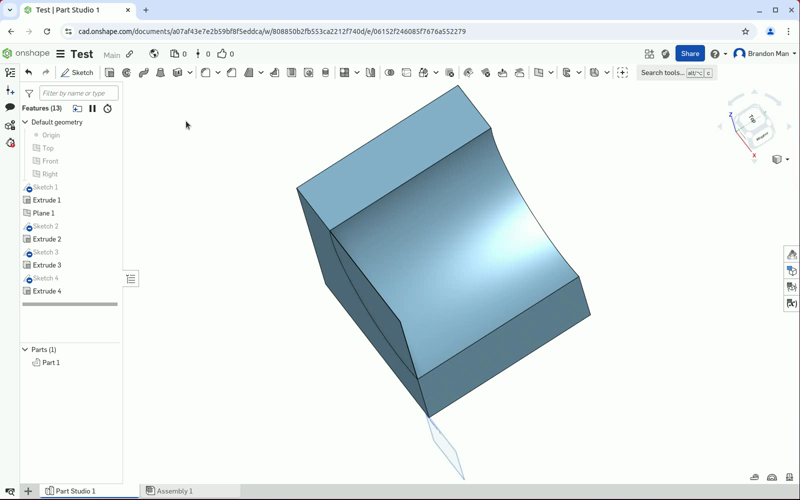
key(up, 2)
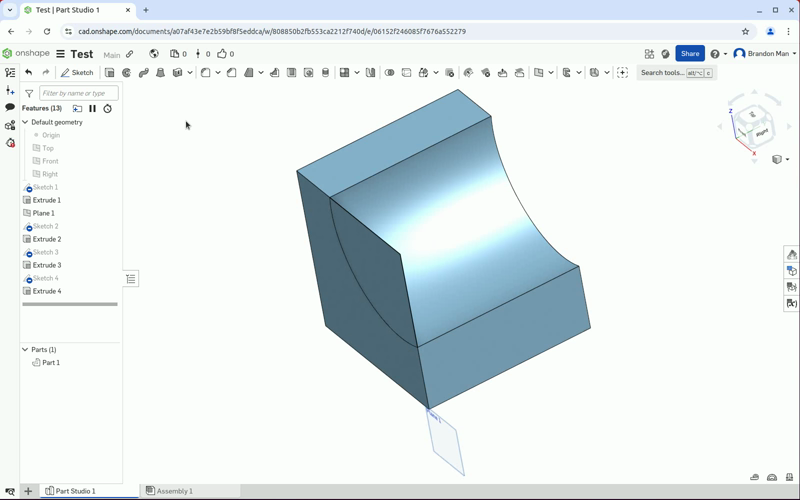
key(right, 2)
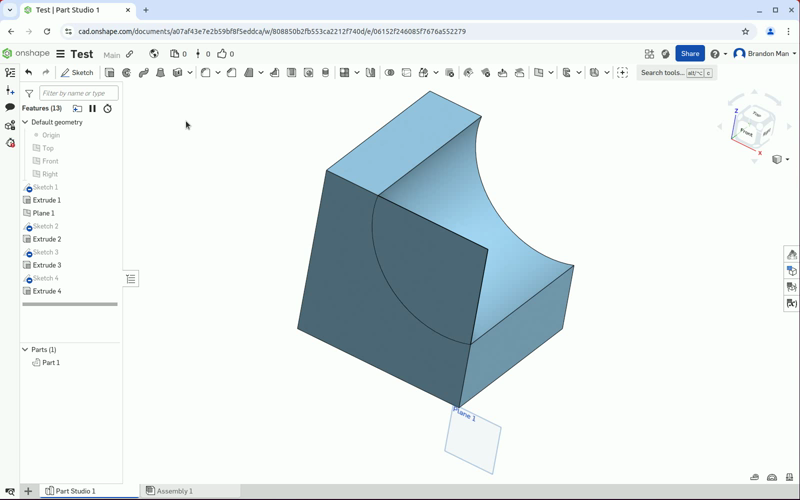
mouse_move(73, 189)
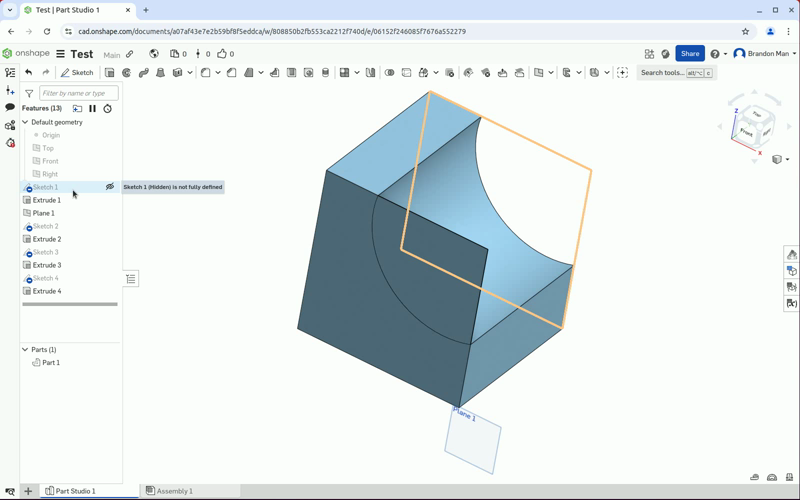
click(73, 189)